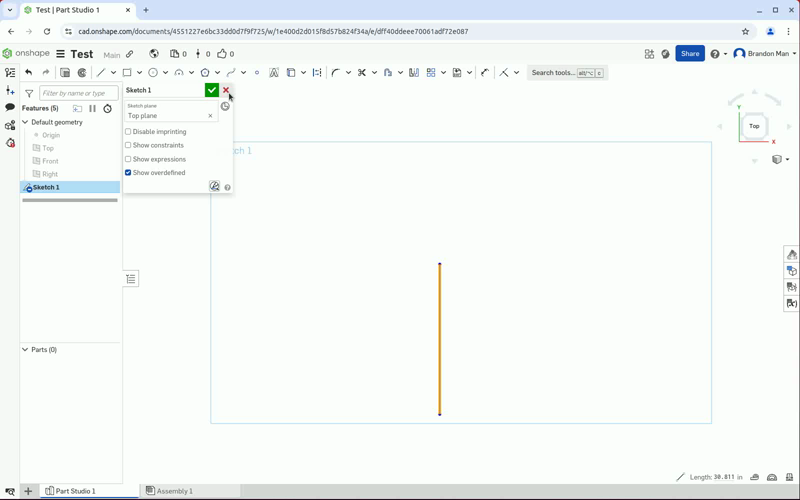
key(shift+h)
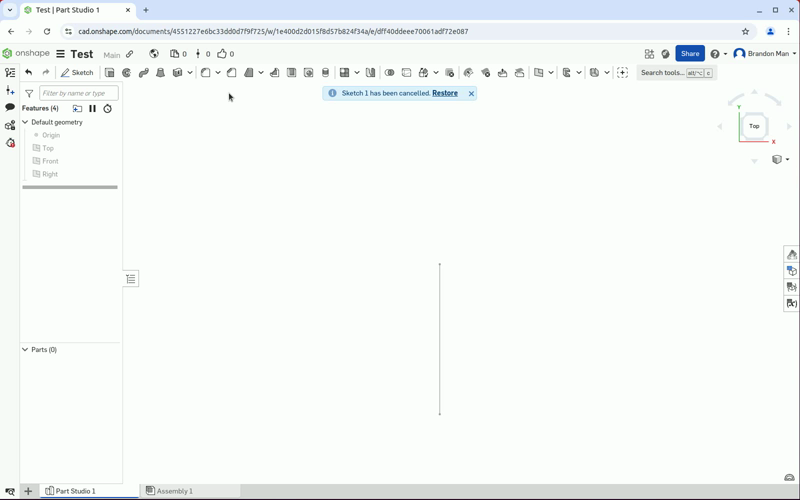
mouse_move(73, 352)
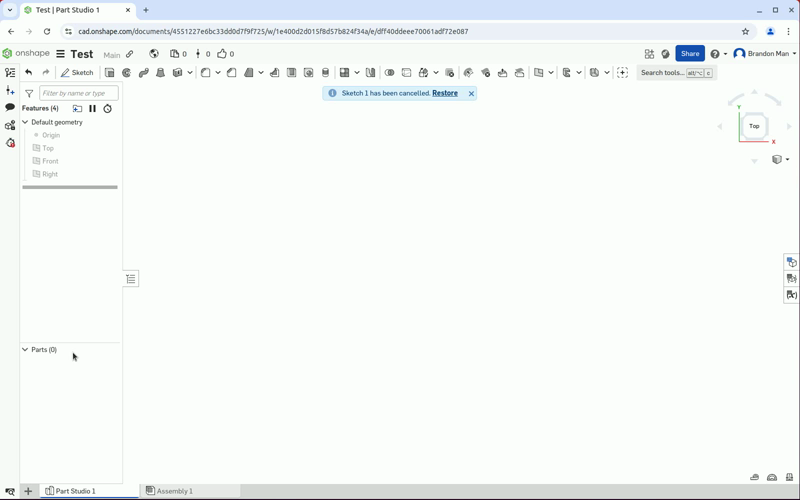
key(y)
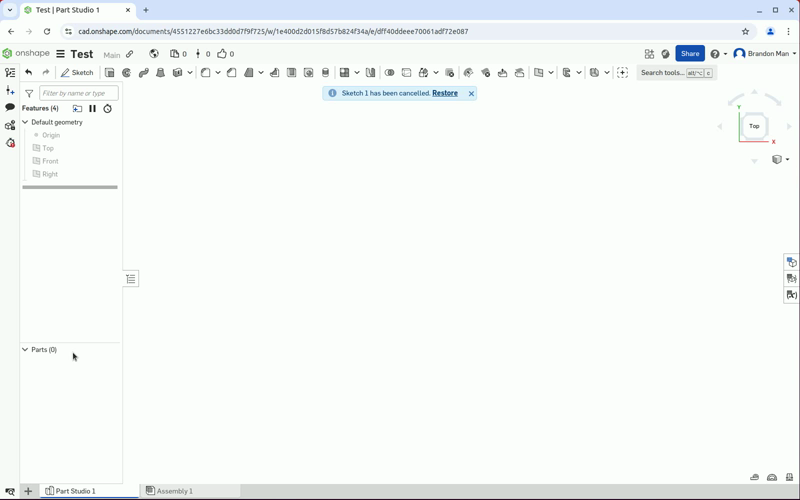
key(shift+p)
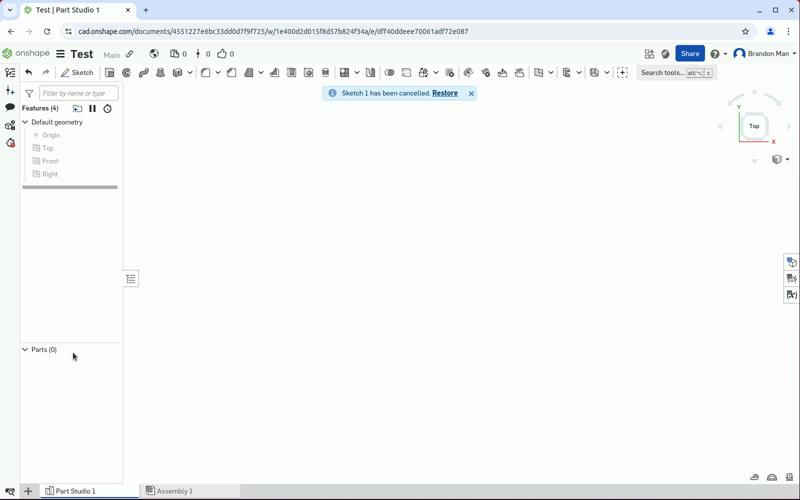
key(space)
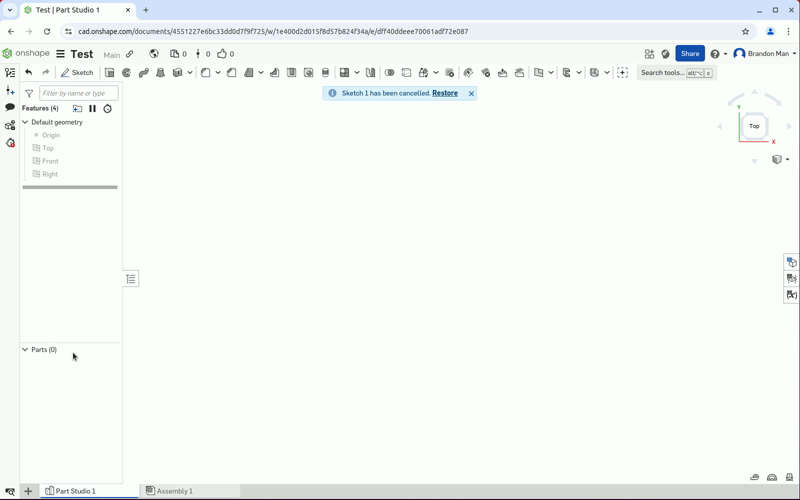
key_down(shift)
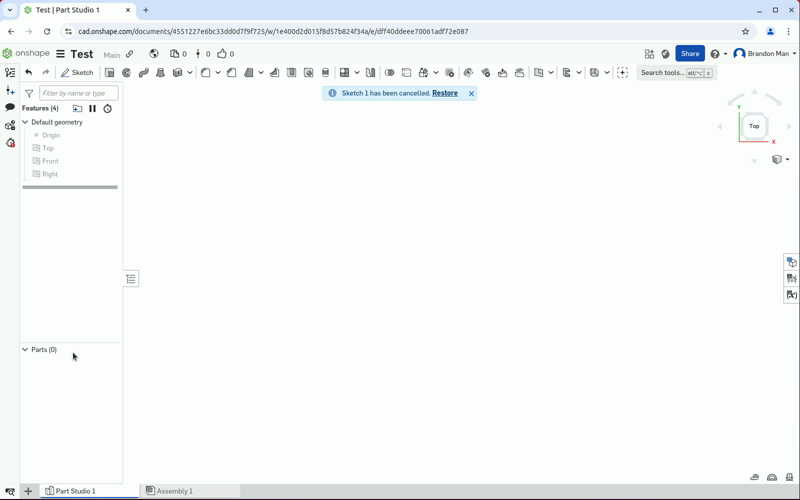
key(up)
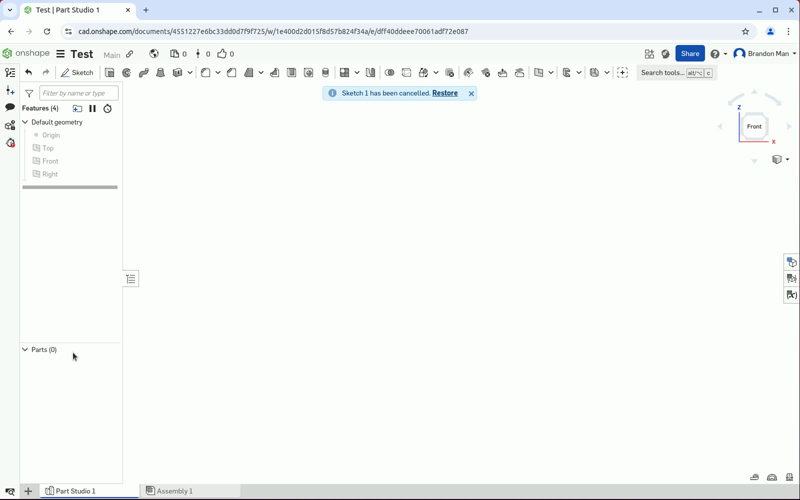
key_up(shift)
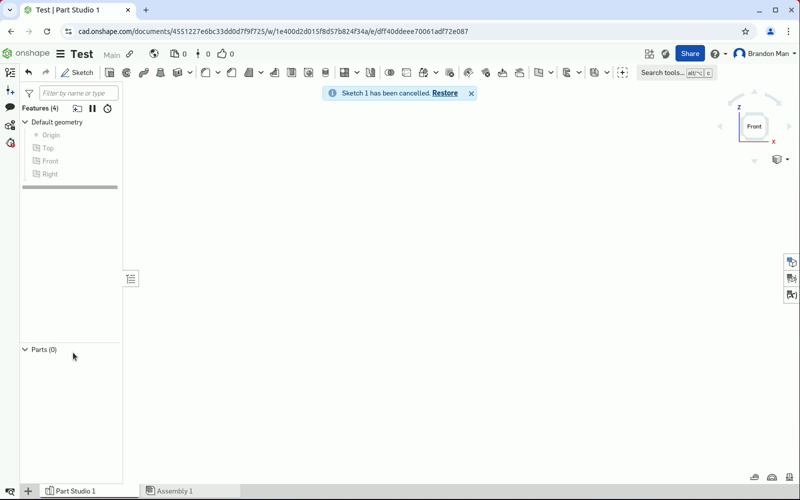
mouse_move(73, 352)
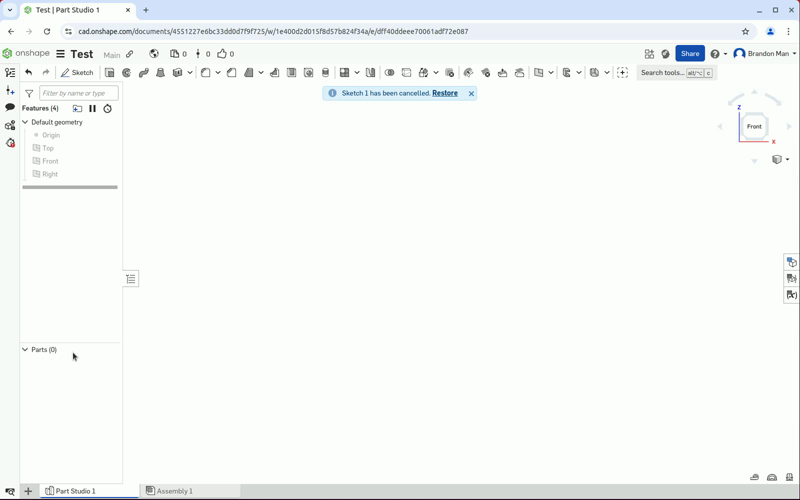
key(shift+y)
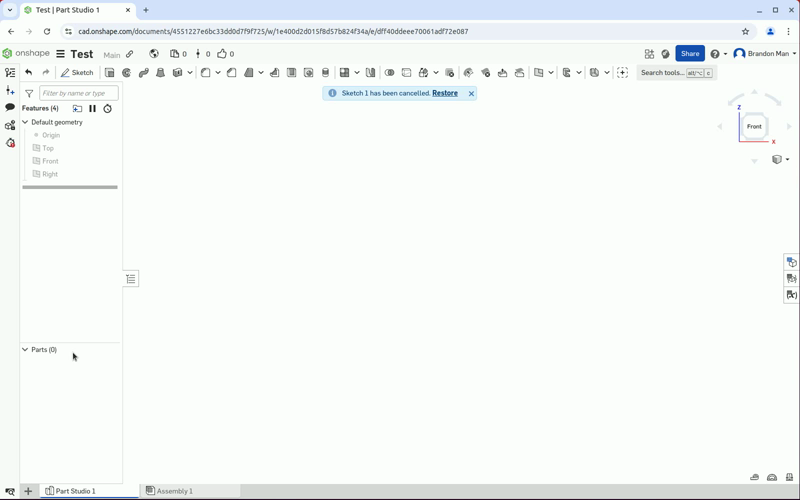
key(shift+s)
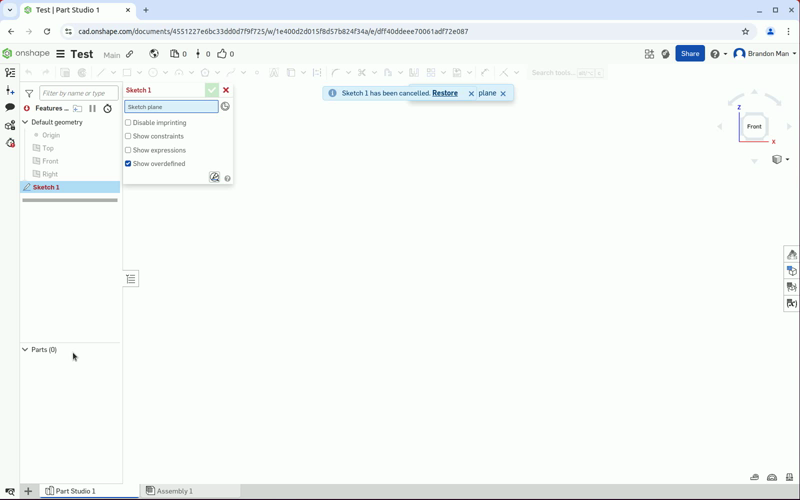
mouse_move(73, 163)
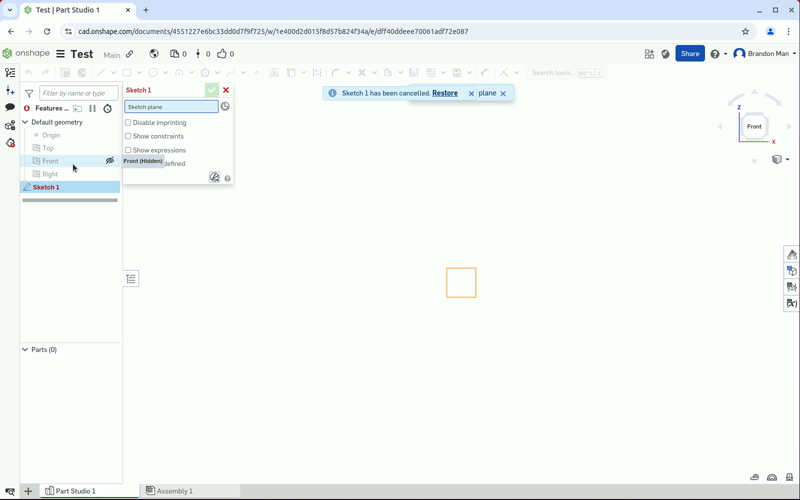
click(73, 163)
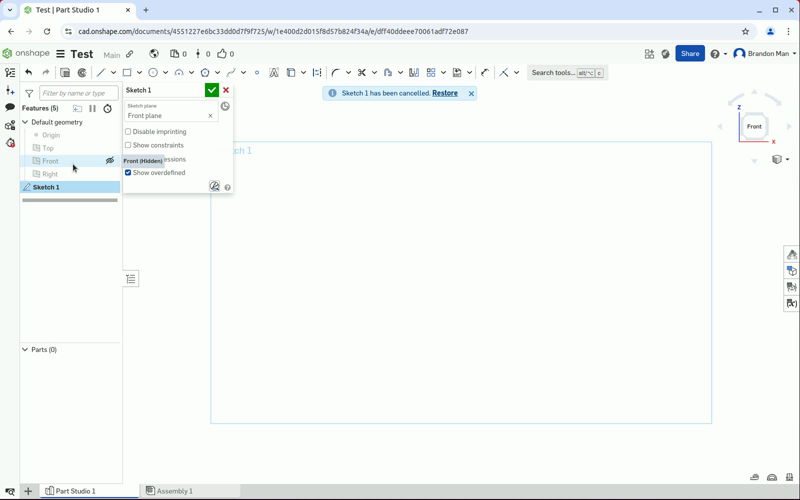
mouse_move(73, 352)
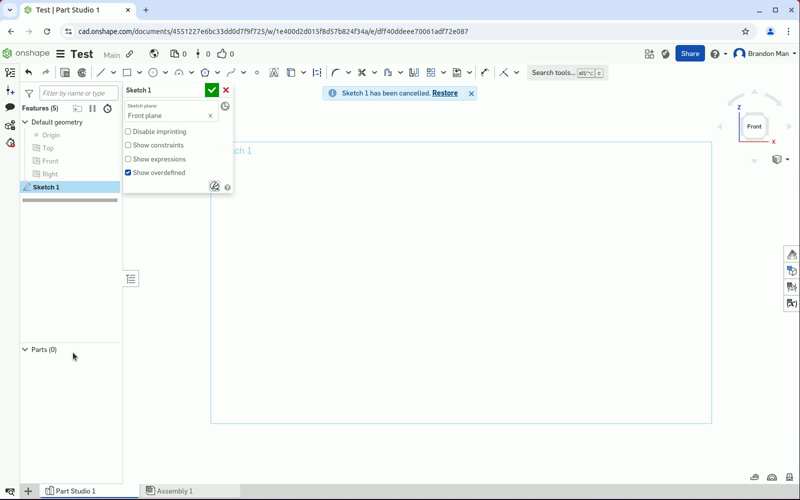
key(y)
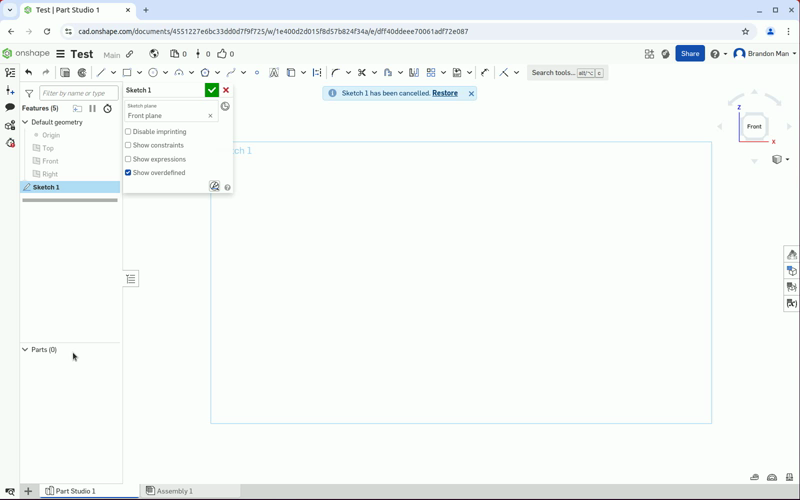
key(l)
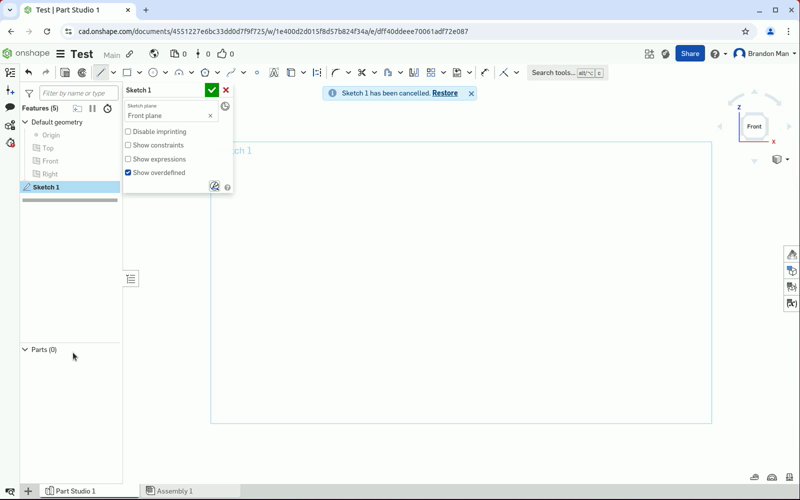
key_down(shift)
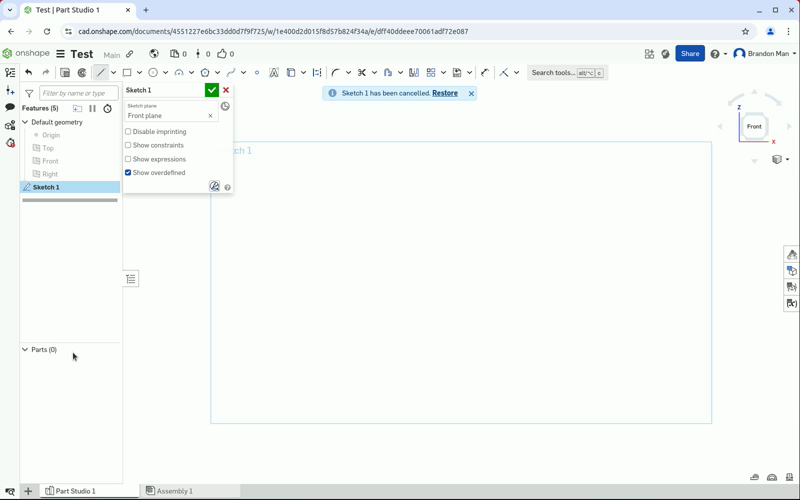
mouse_move(348, 189)
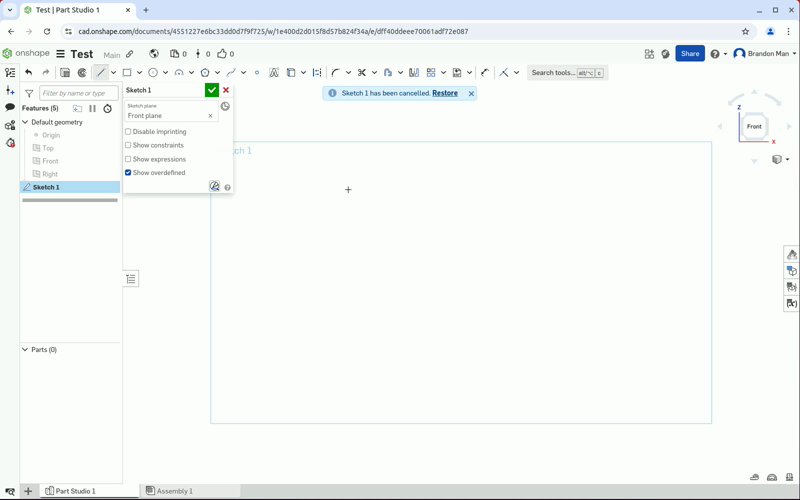
click(348, 189)
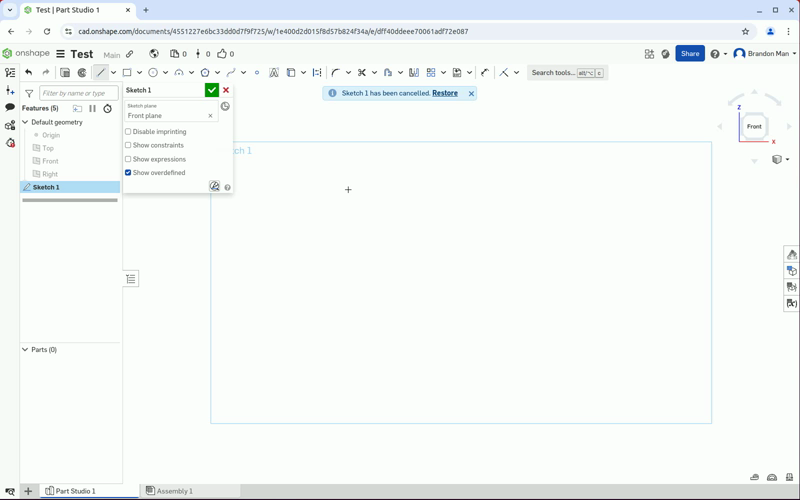
key_up(shift)
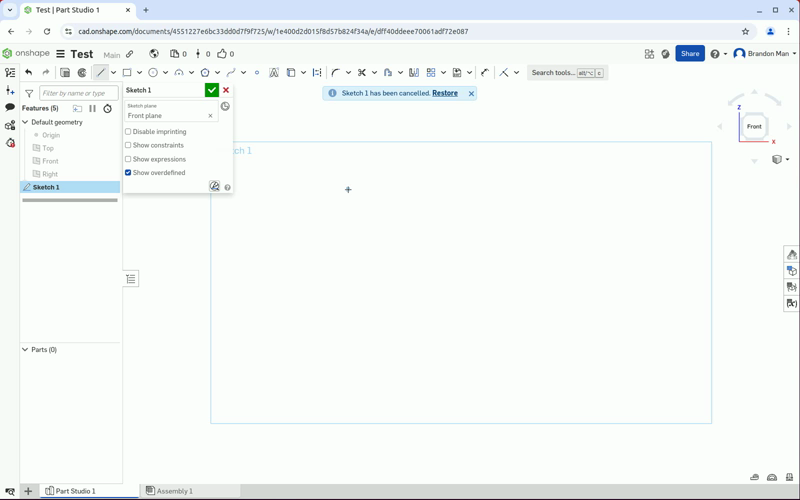
key_down(shift)
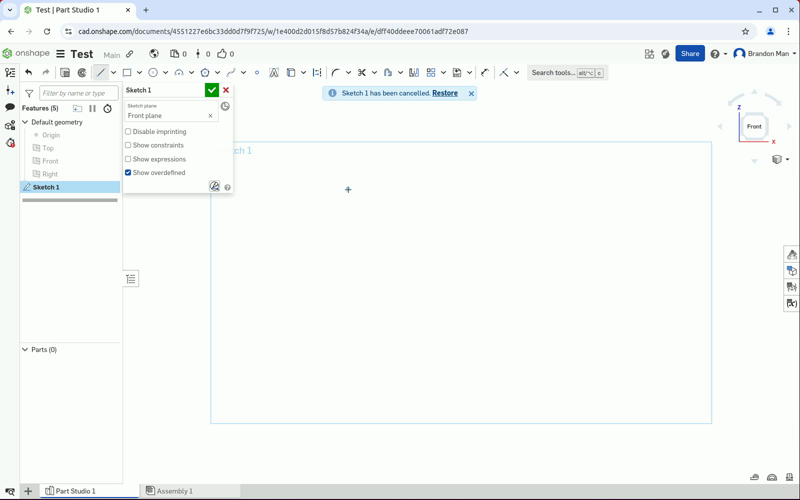
mouse_move(378, 189)
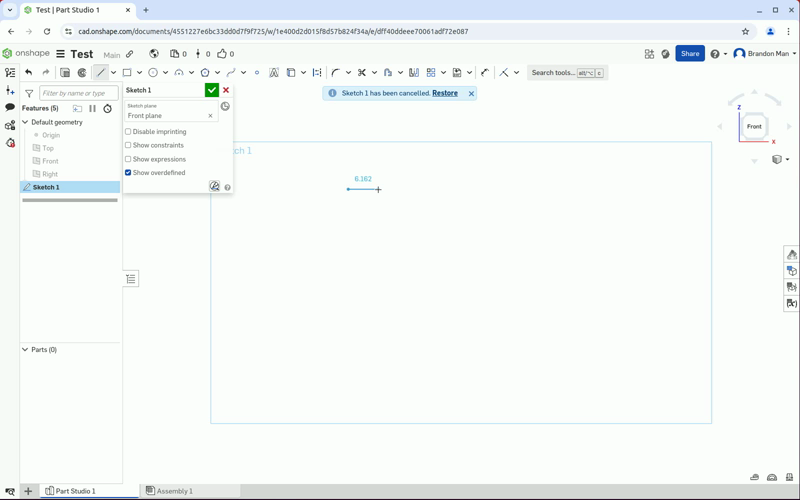
mouse_move(359, 197)
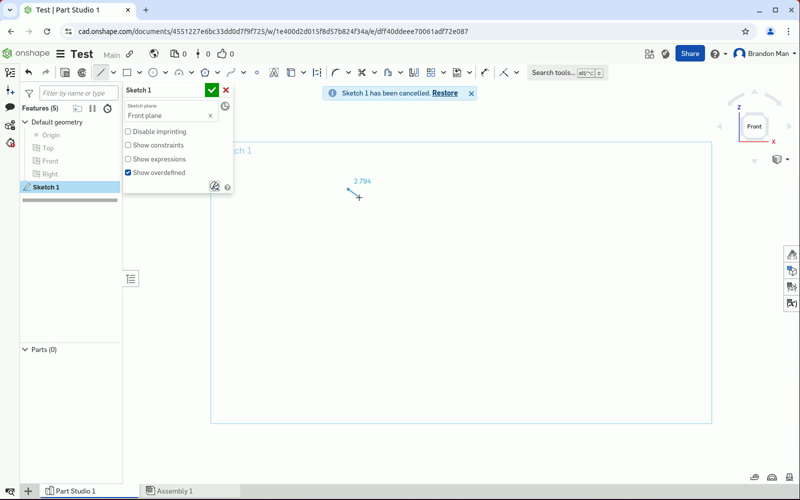
click(359, 197)
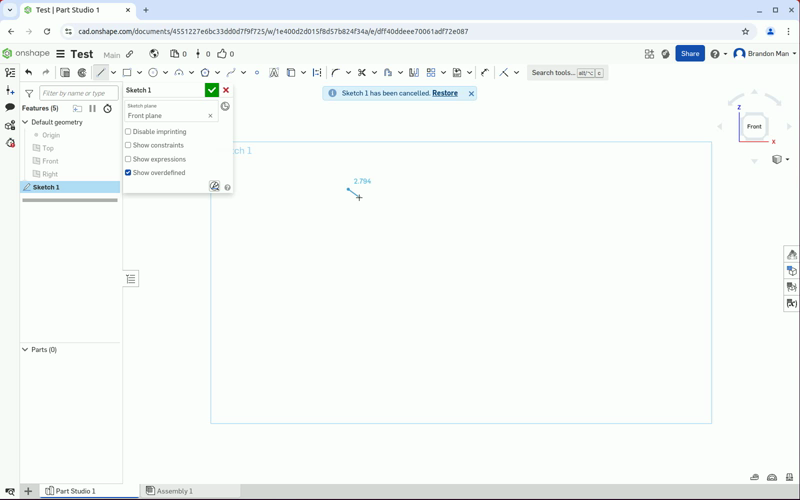
key_up(shift)
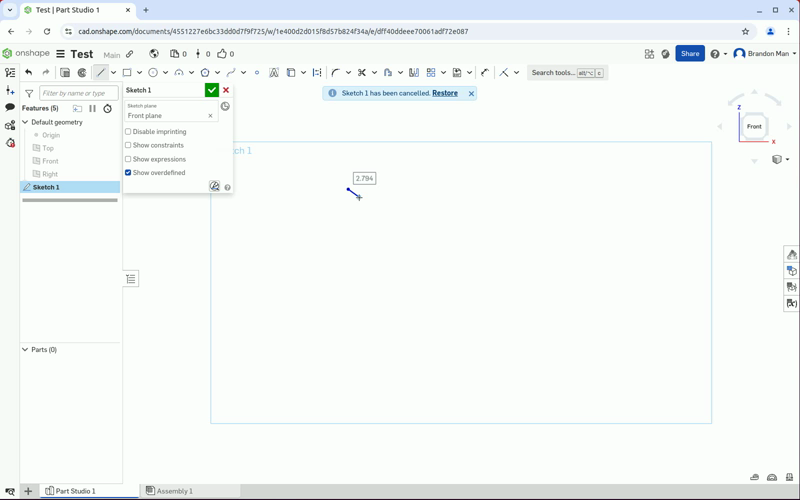
key_down(shift)
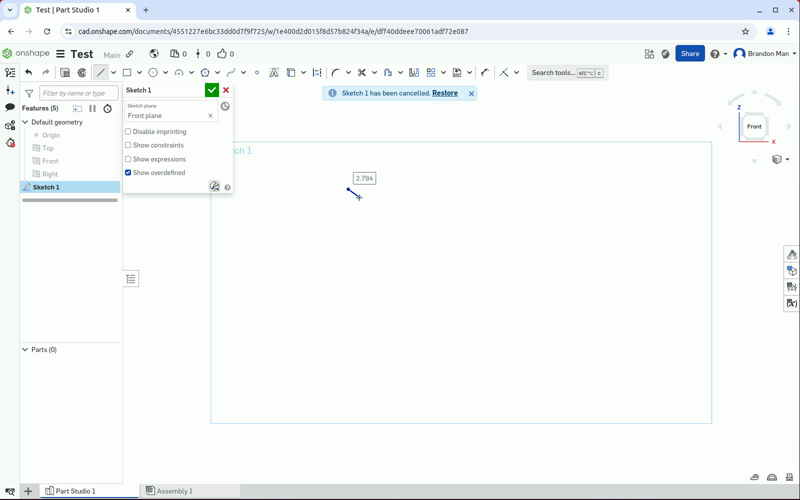
mouse_move(389, 197)
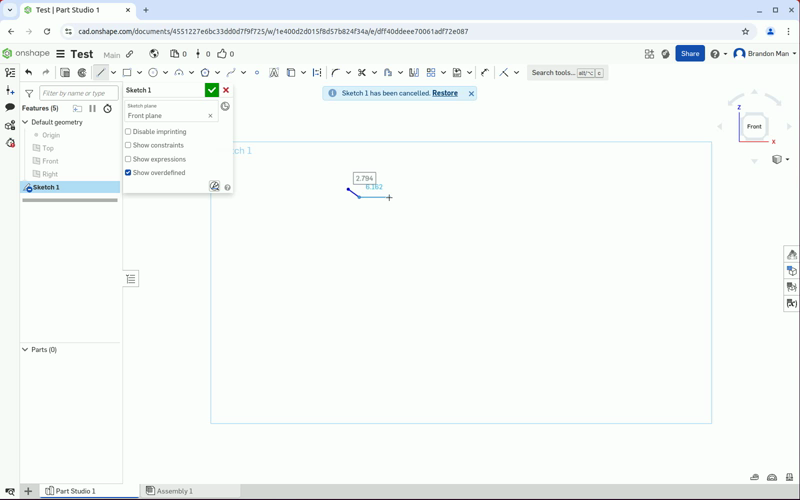
mouse_move(355, 210)
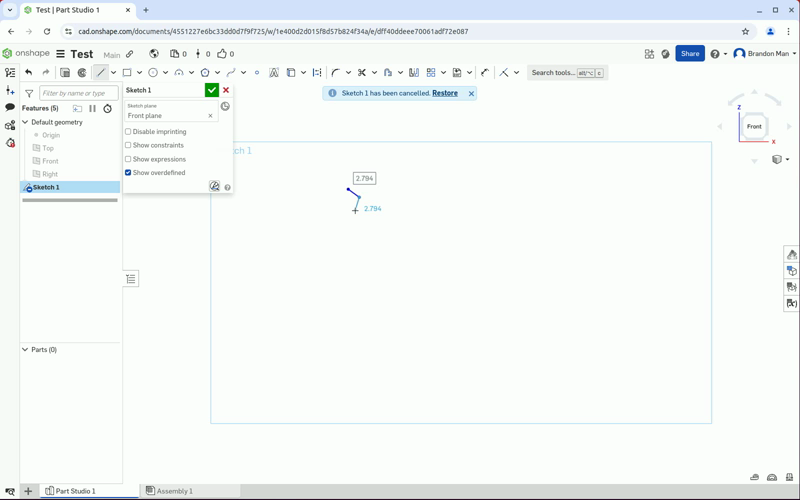
click(355, 210)
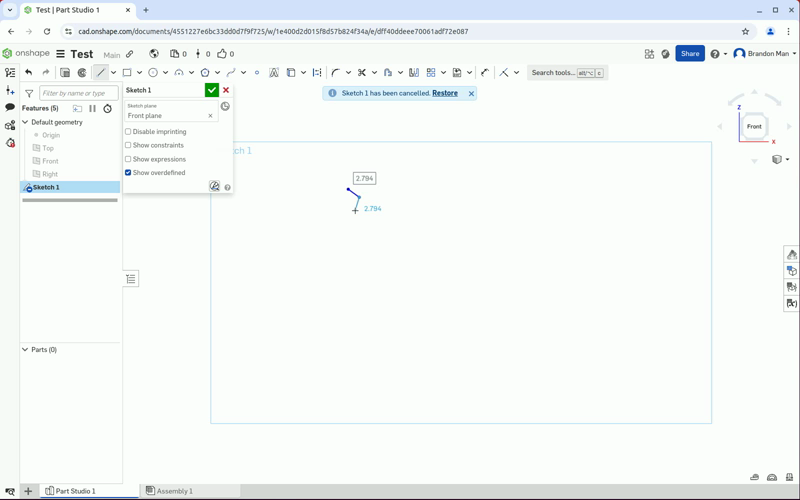
key_up(shift)
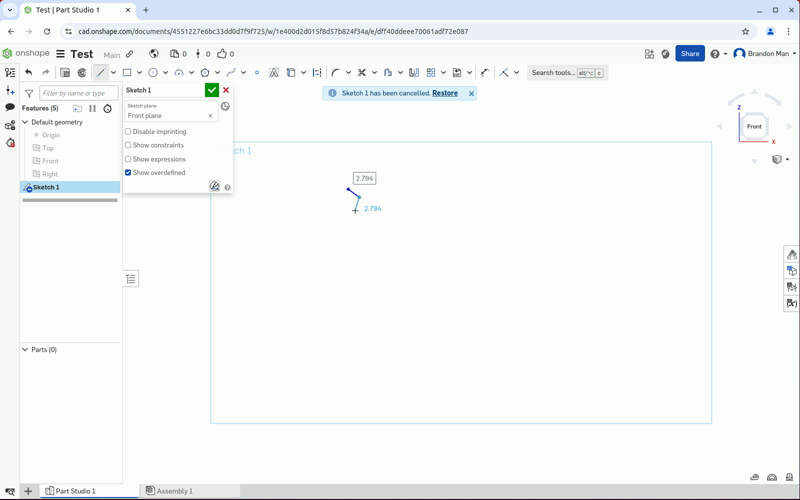
key_down(shift)
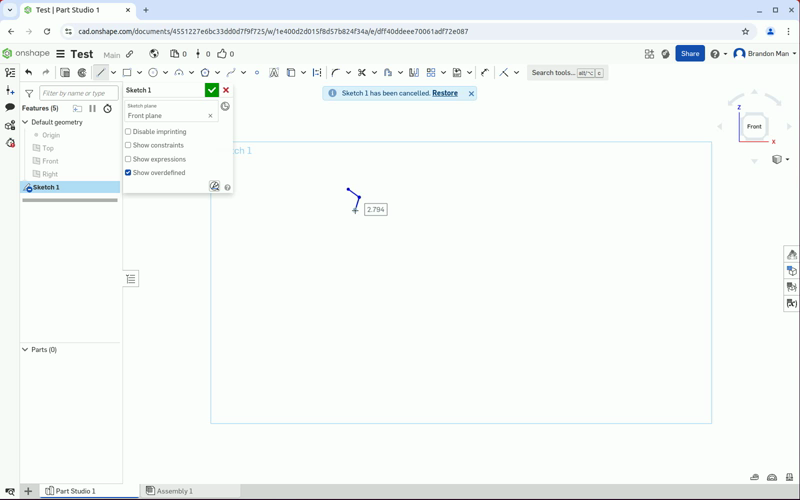
mouse_move(385, 210)
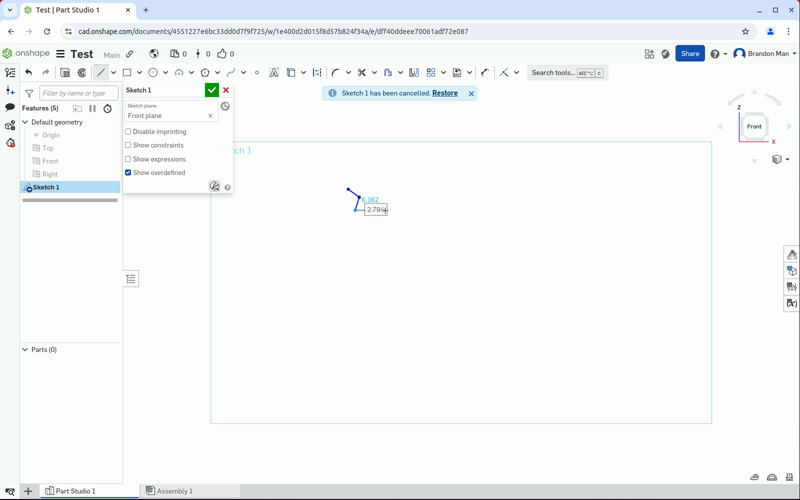
mouse_move(366, 202)
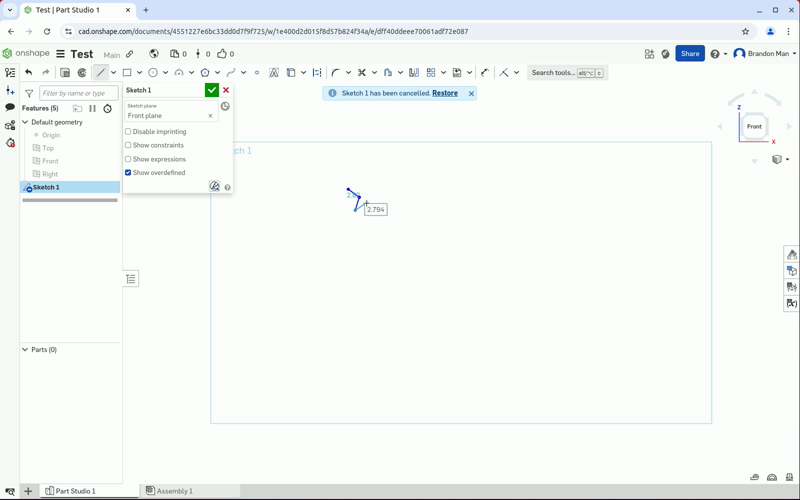
click(366, 202)
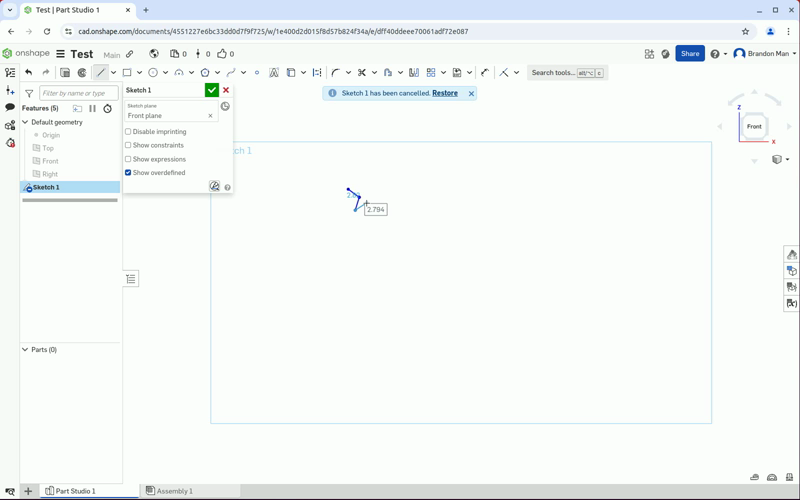
key_up(shift)
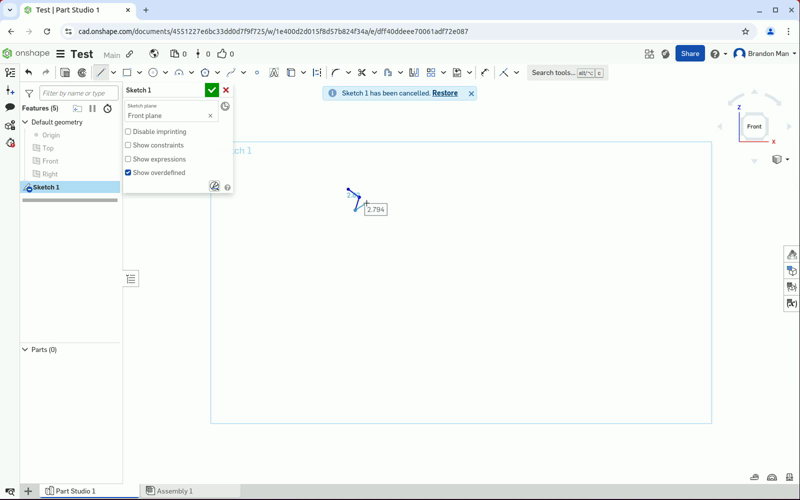
key_down(shift)
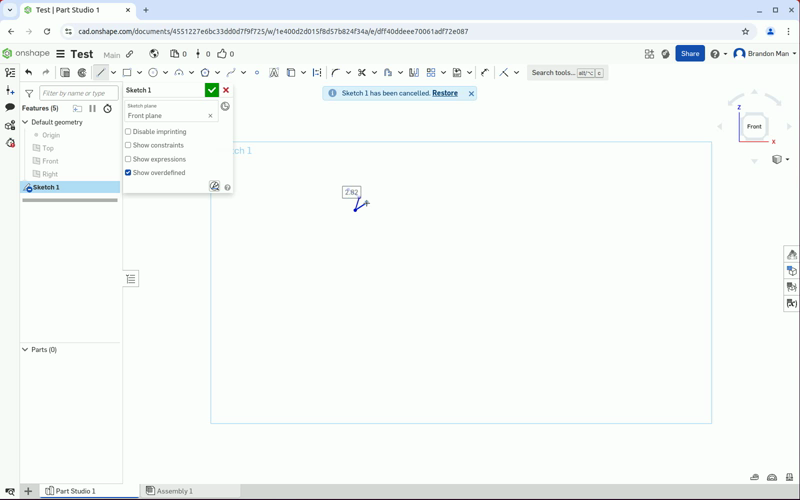
mouse_move(396, 202)
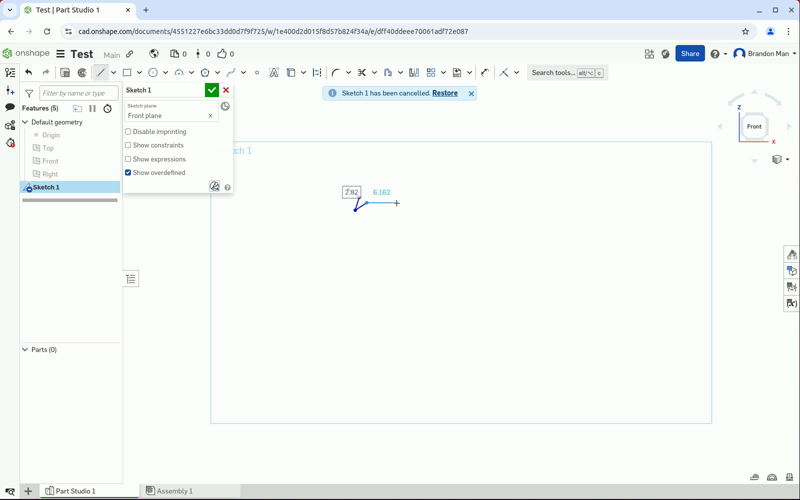
mouse_move(377, 210)
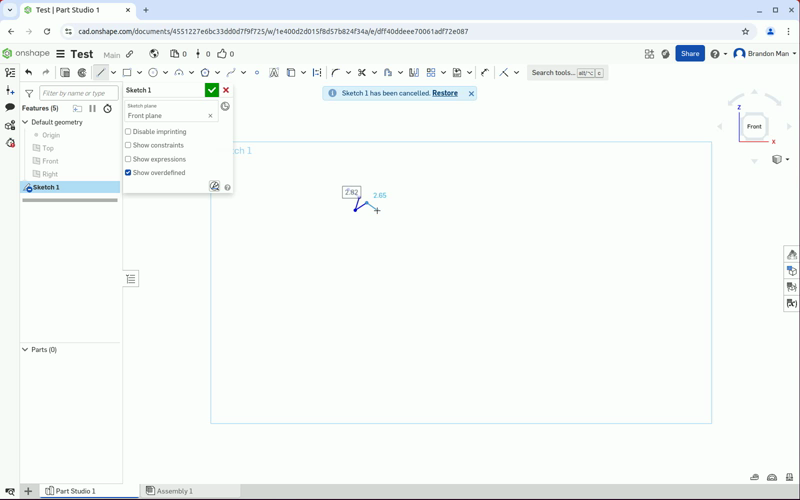
click(377, 210)
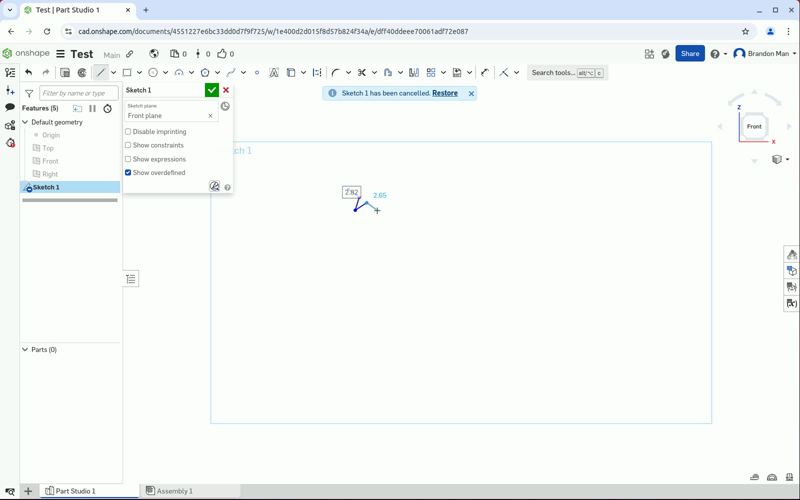
key_up(shift)
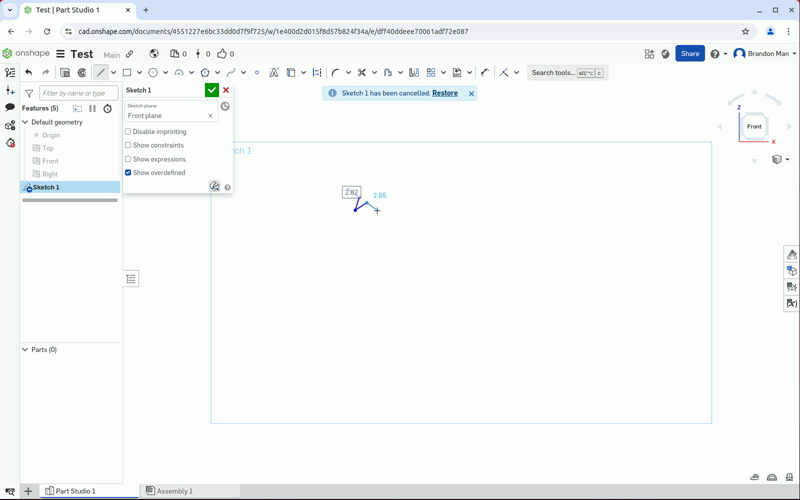
key_down(shift)
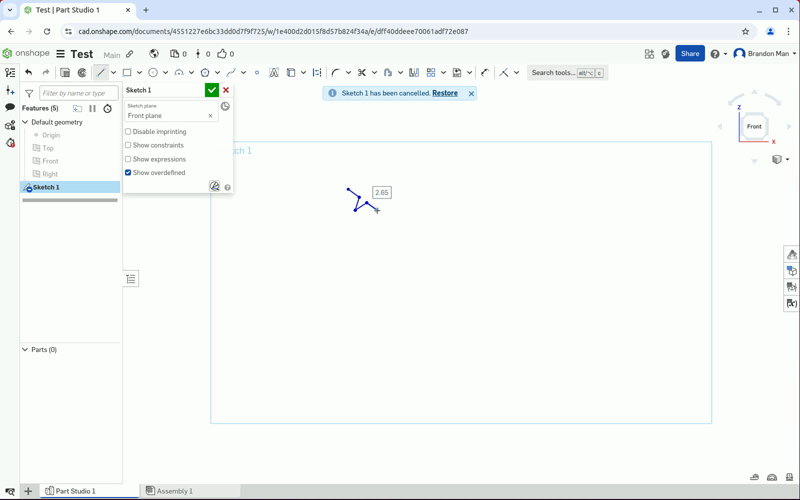
mouse_move(407, 210)
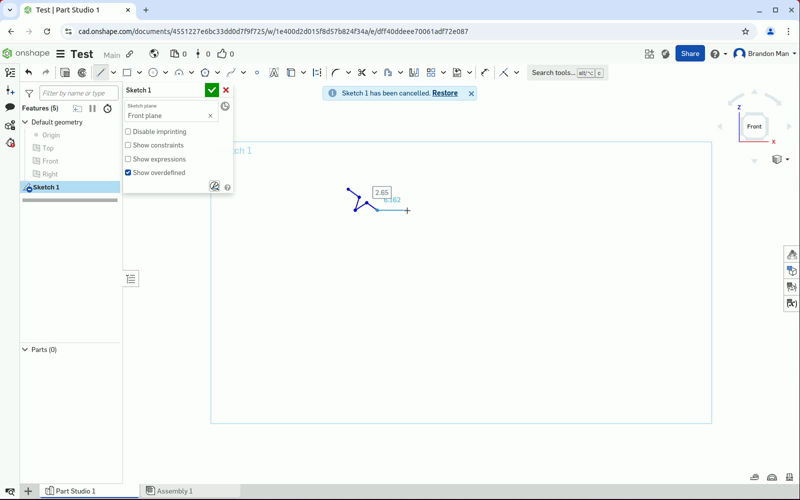
mouse_move(373, 197)
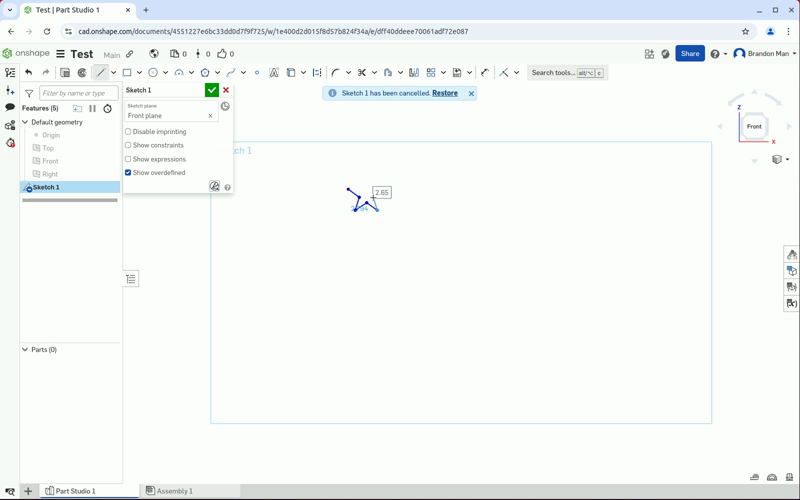
click(373, 197)
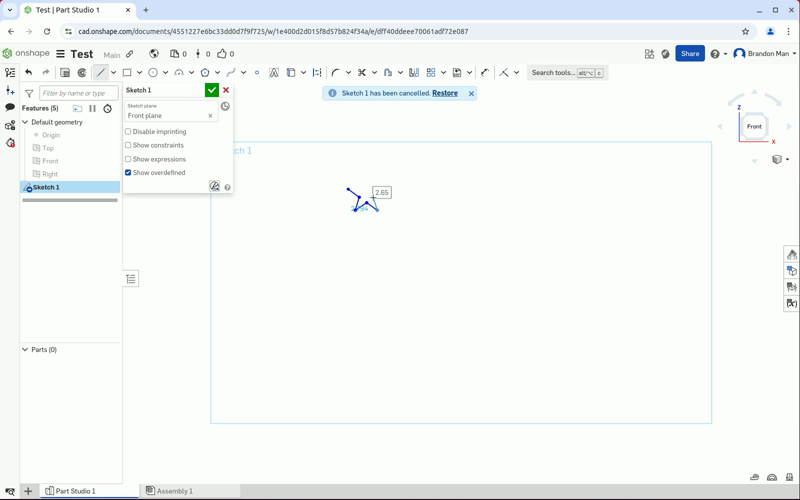
key_up(shift)
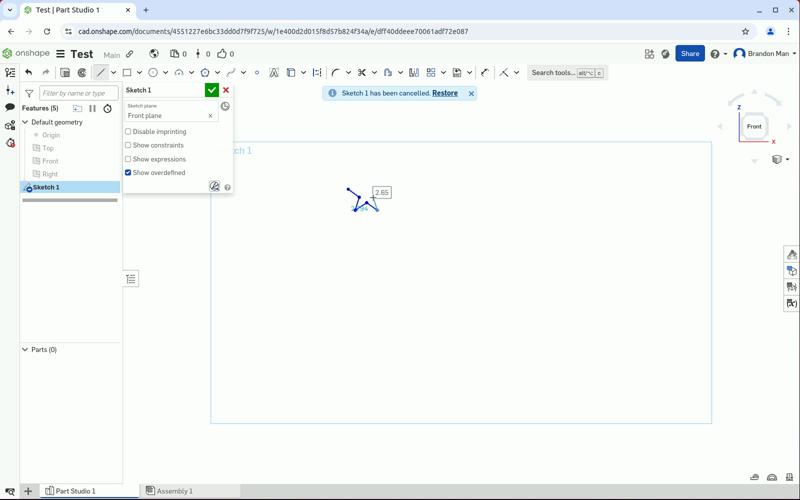
key_down(shift)
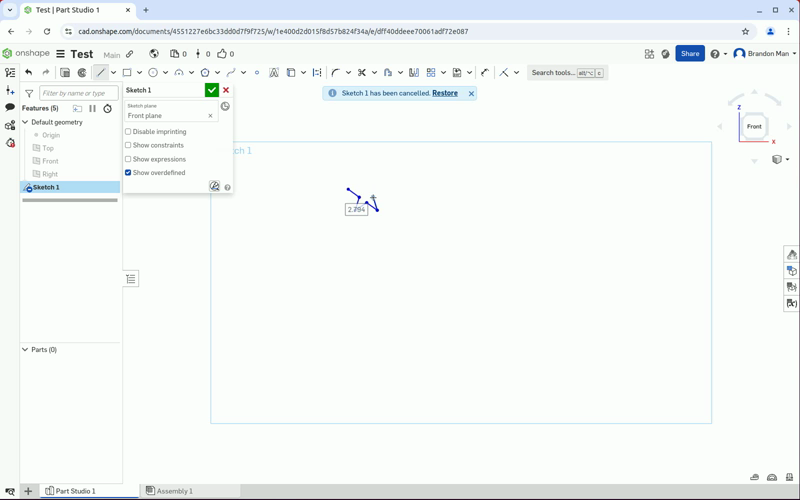
mouse_move(403, 197)
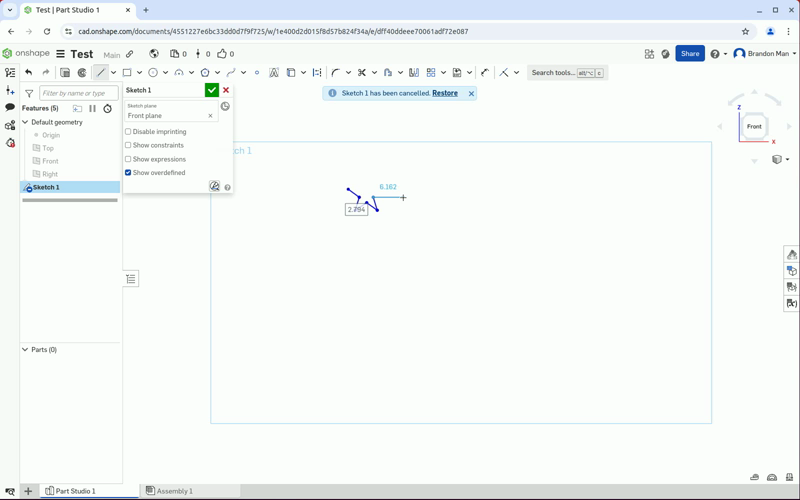
mouse_move(384, 189)
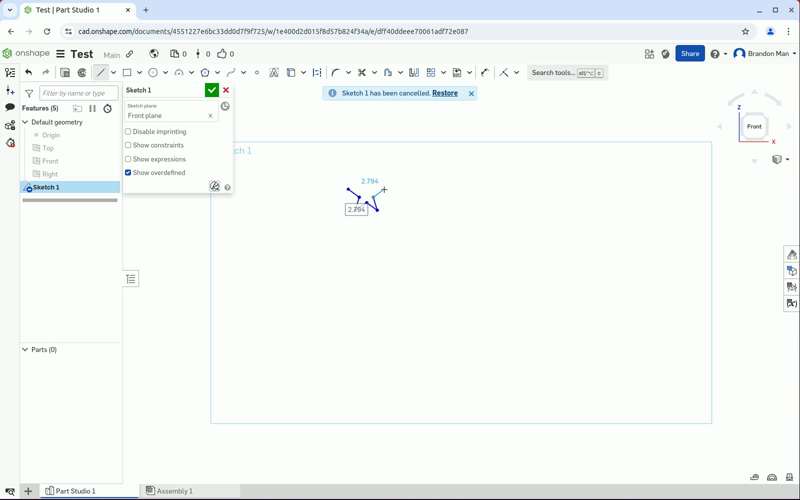
click(384, 189)
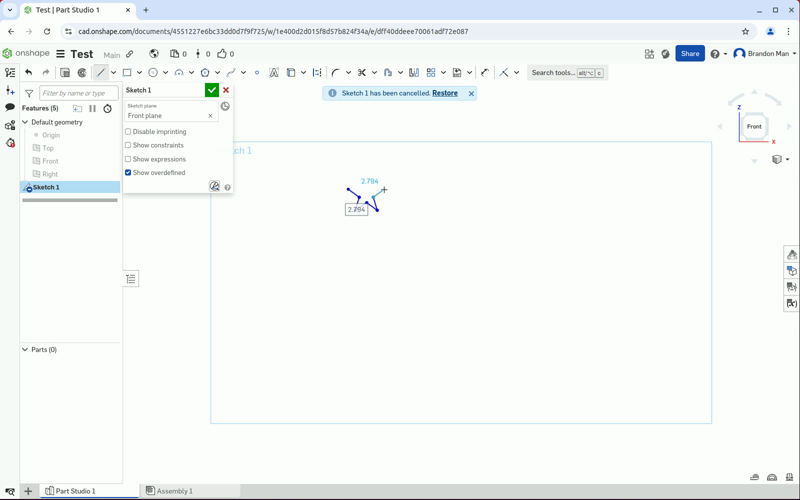
key_up(shift)
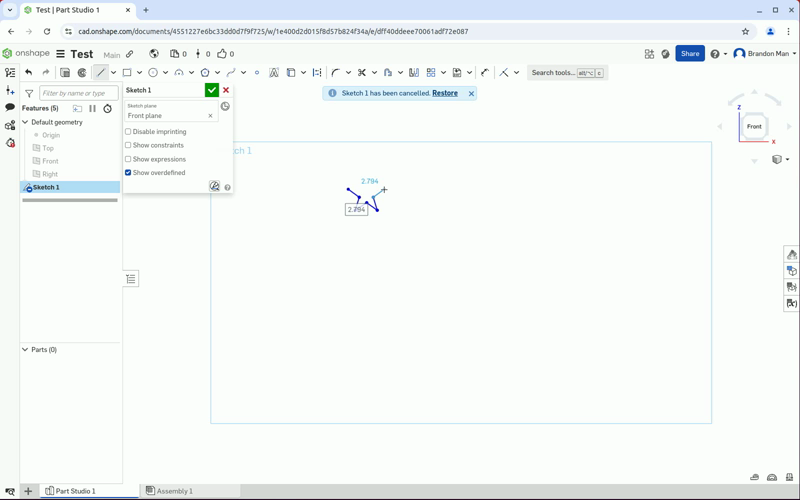
key_down(shift)
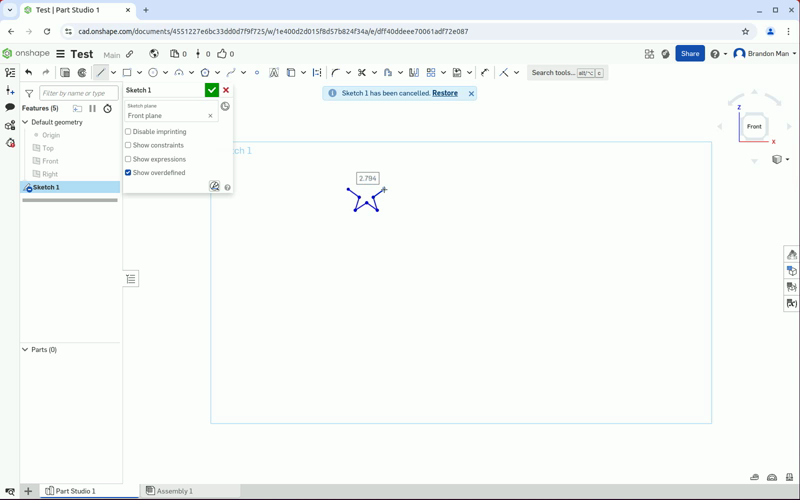
mouse_move(414, 189)
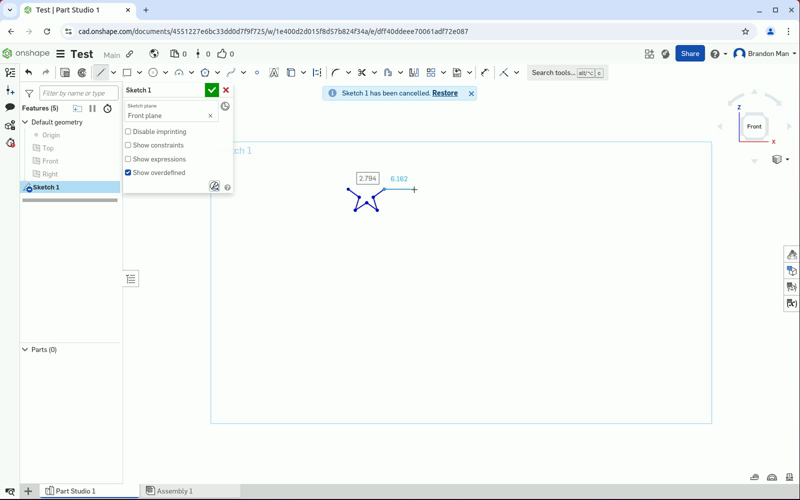
mouse_move(370, 189)
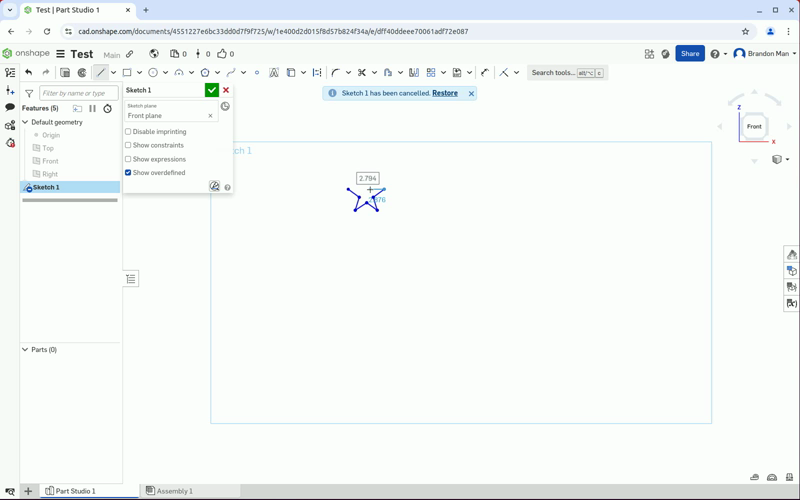
click(370, 189)
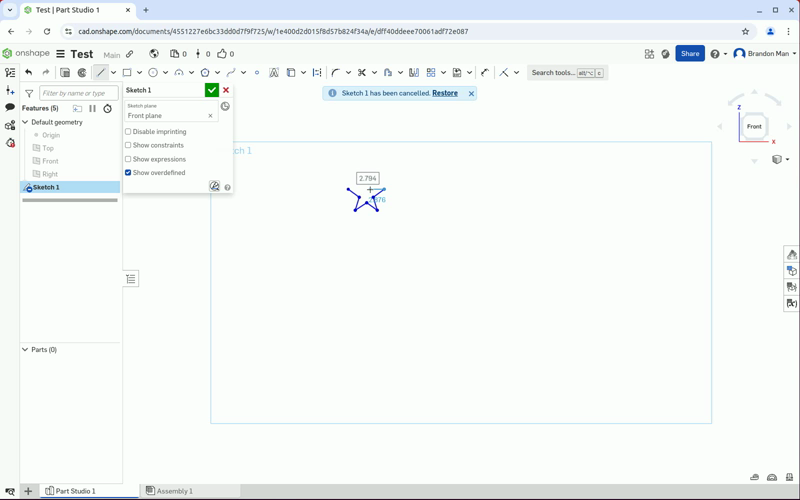
key_up(shift)
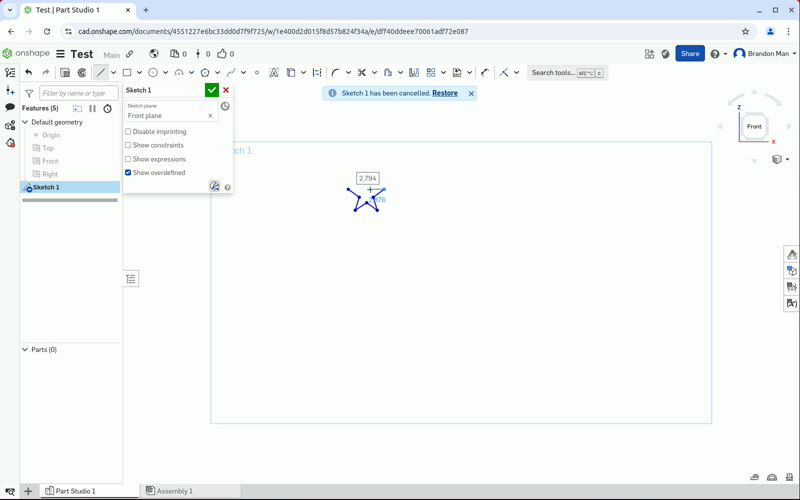
key_down(shift)
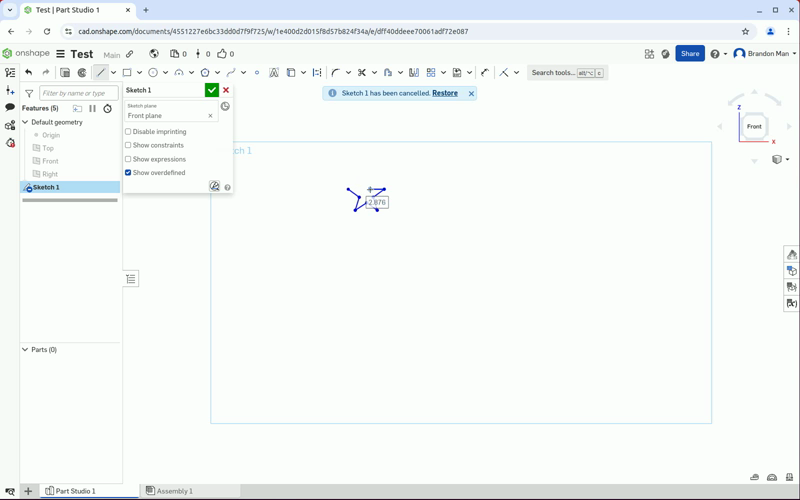
mouse_move(400, 189)
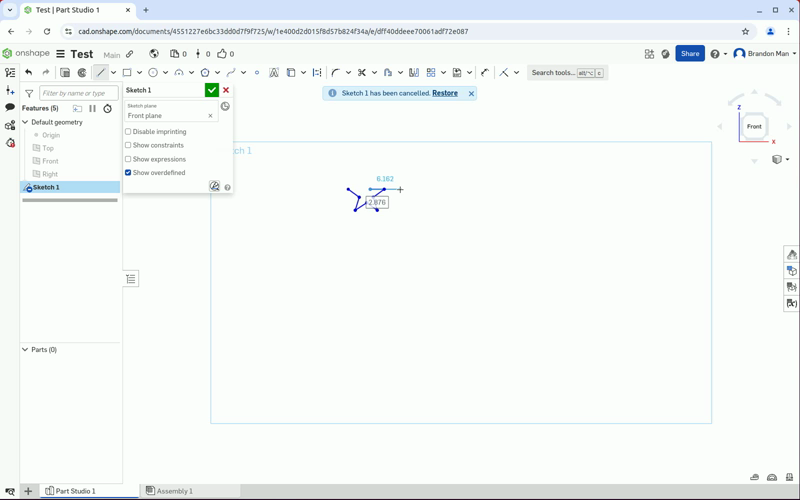
mouse_move(366, 175)
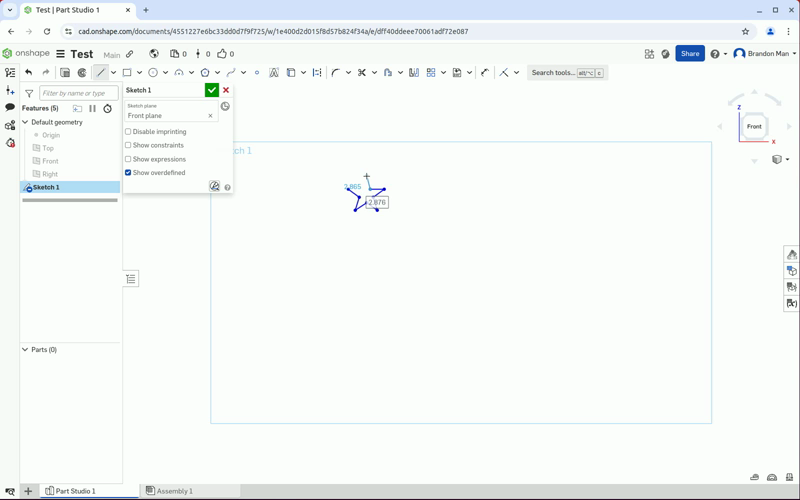
click(366, 175)
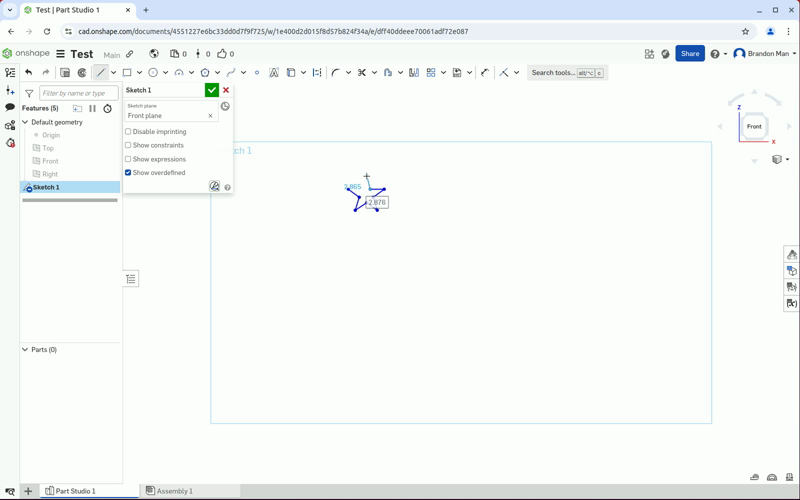
key_up(shift)
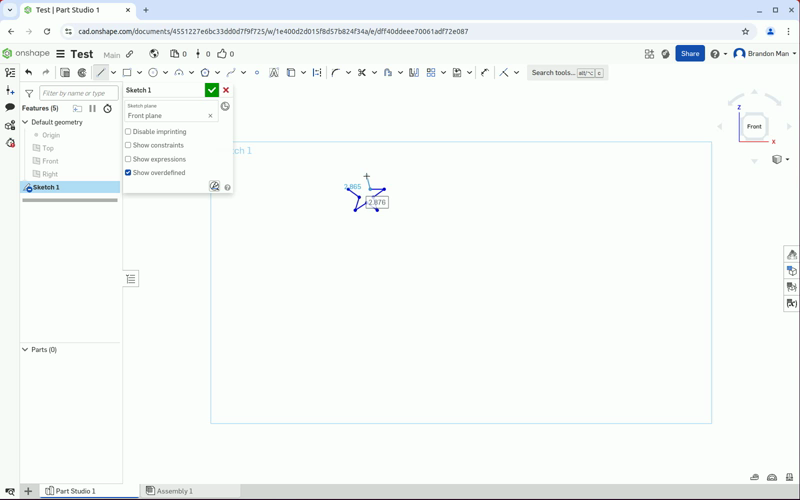
key_down(shift)
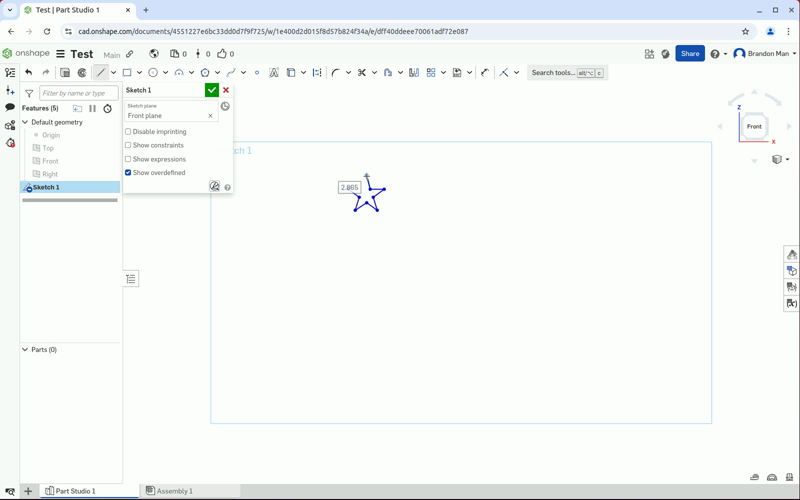
mouse_move(396, 175)
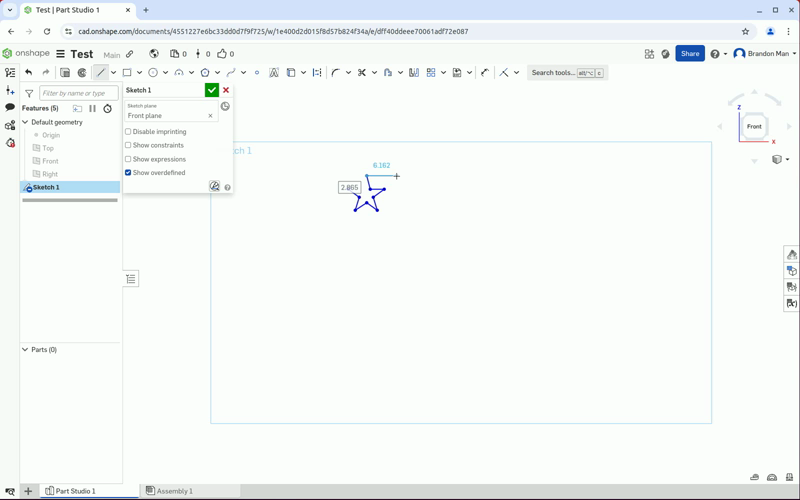
mouse_move(361, 189)
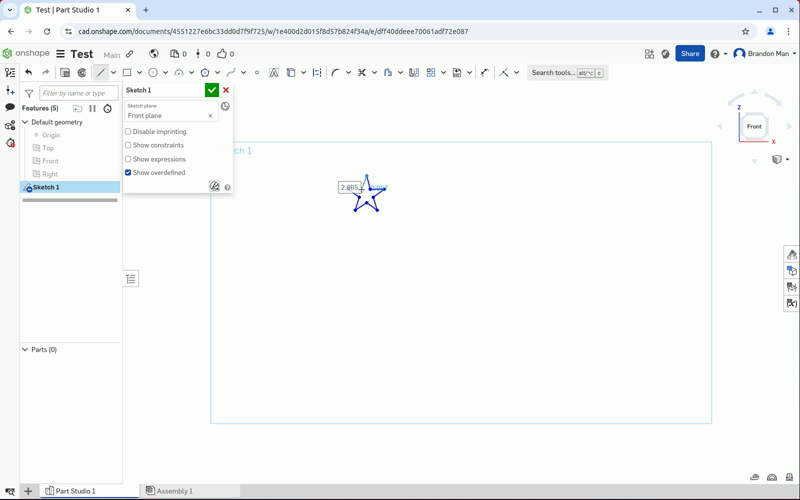
click(361, 189)
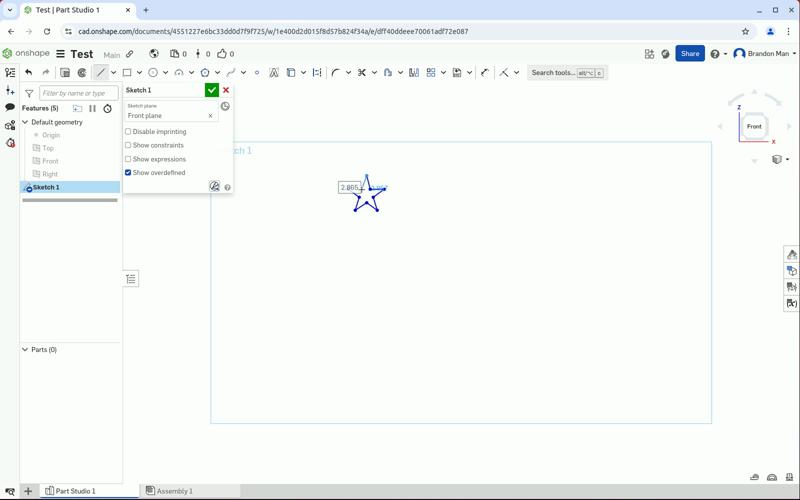
key_up(shift)
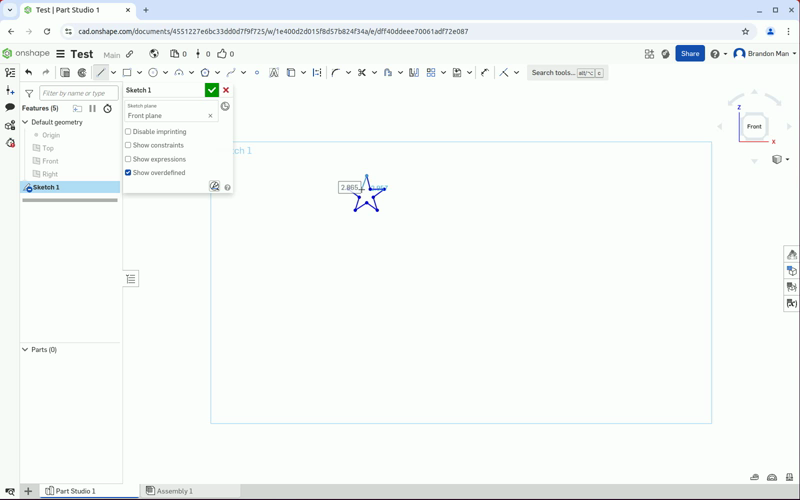
mouse_move(391, 189)
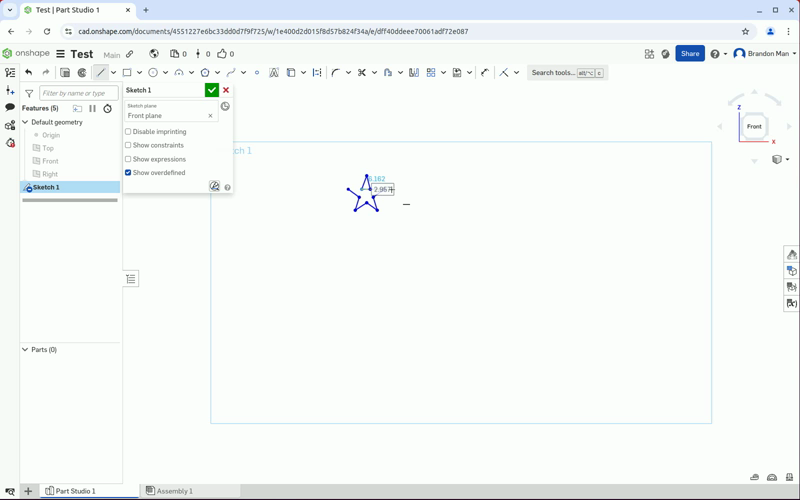
key_down(shift)
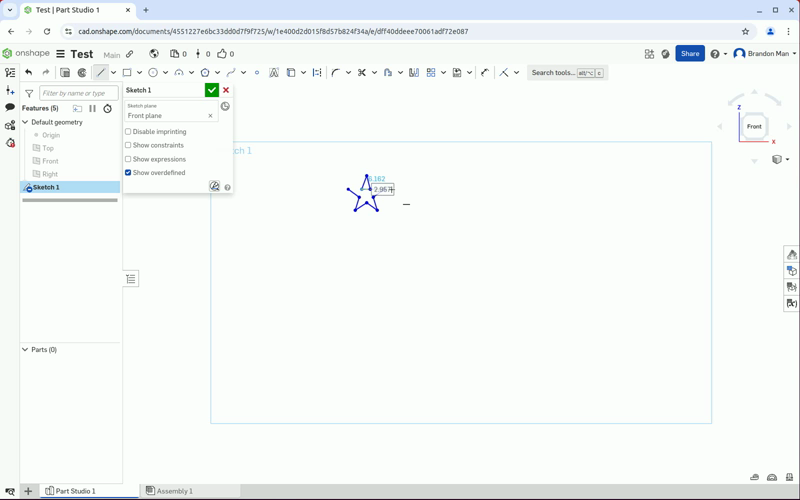
mouse_move(348, 189)
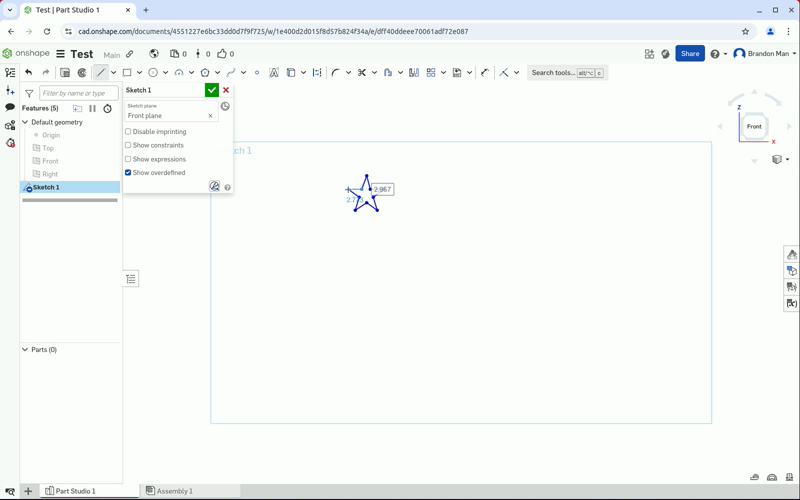
key_up(shift)
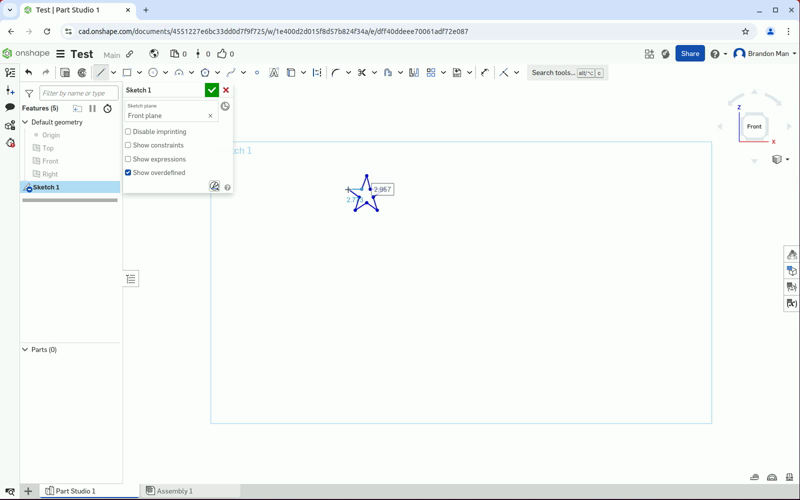
click(348, 189)
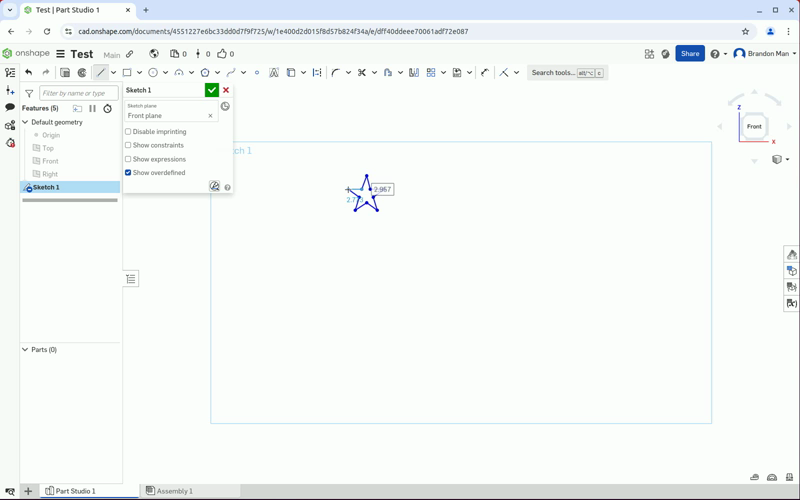
key(esc)
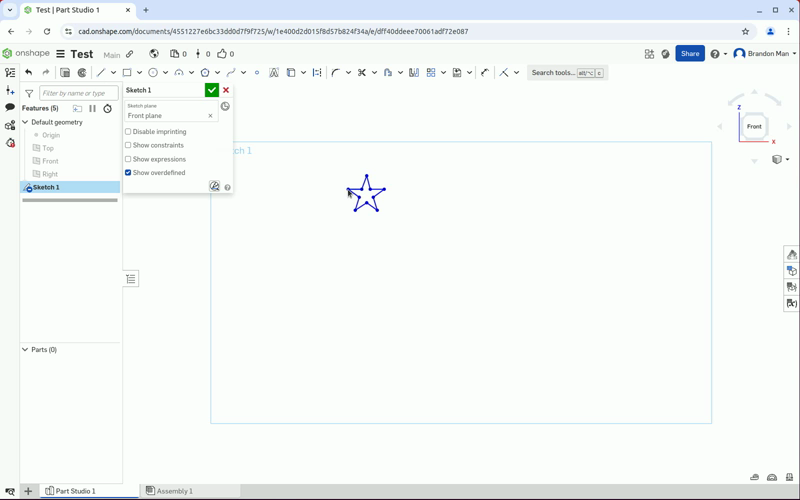
mouse_move(368, 202)
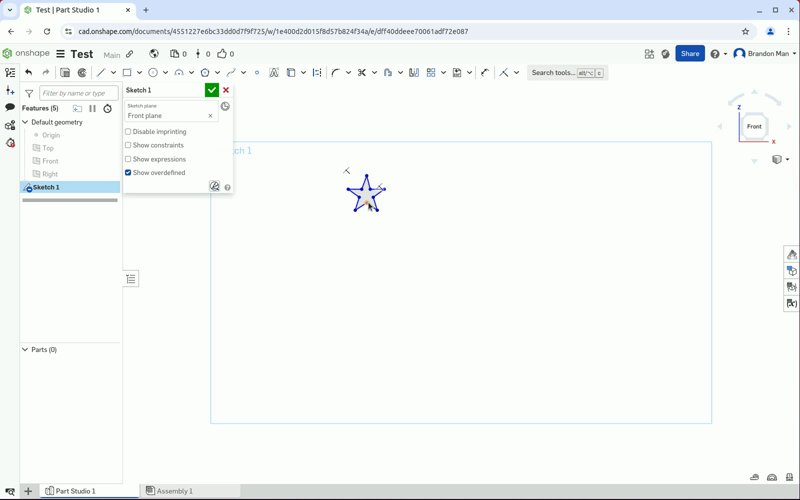
scroll(6)
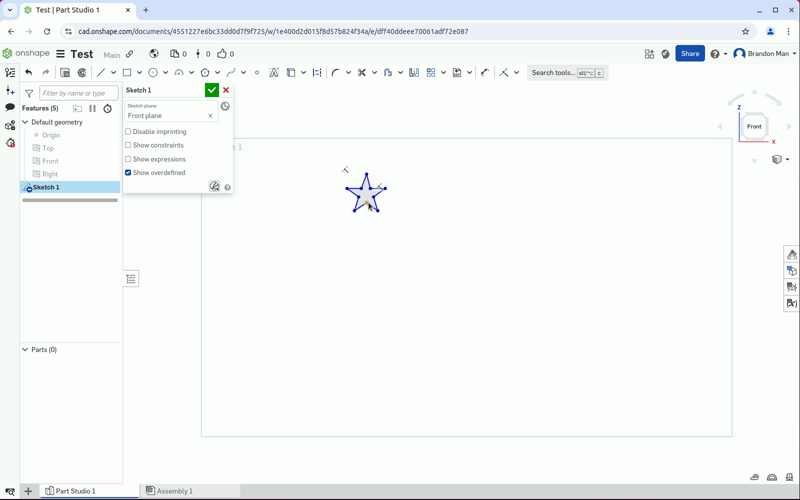
scroll(6)
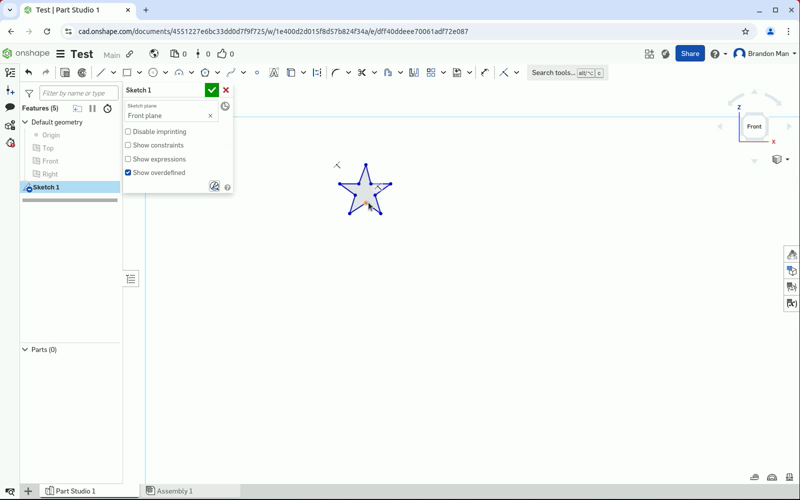
scroll(6)
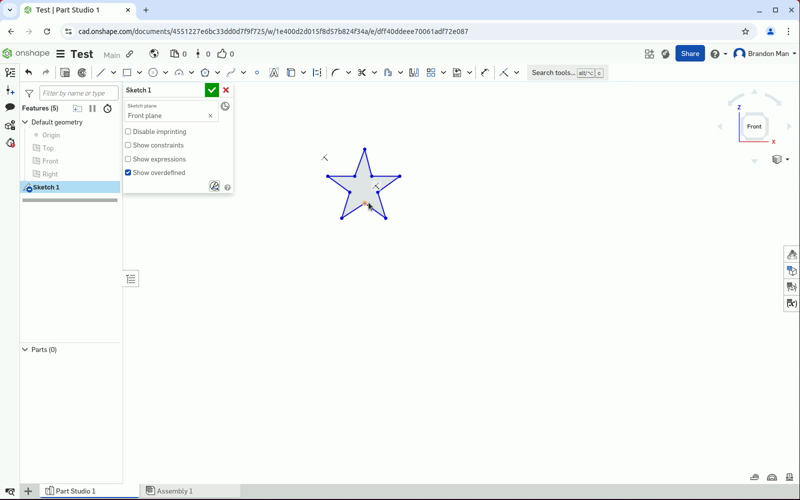
scroll(6)
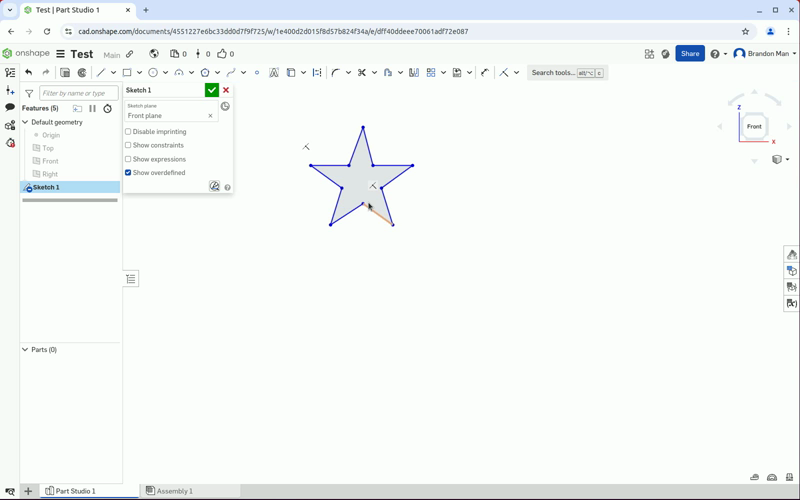
scroll(6)
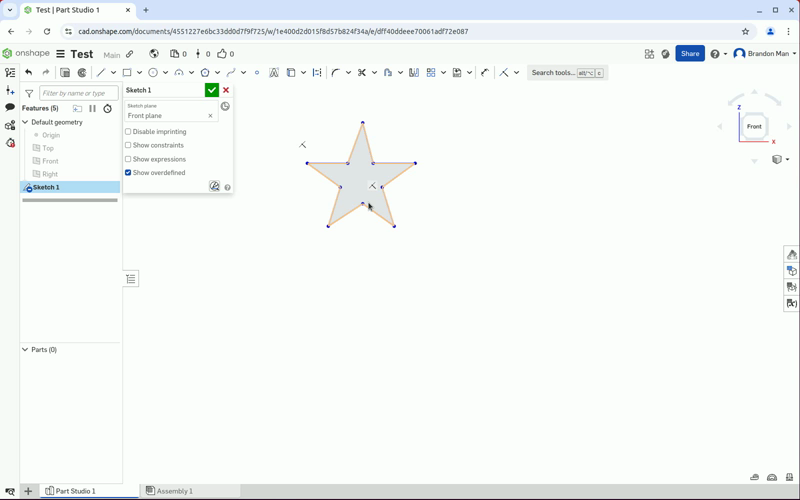
scroll(6)
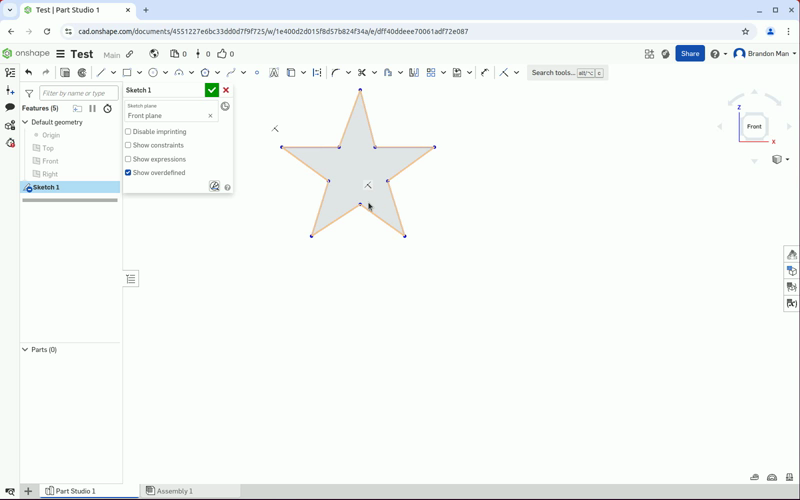
scroll(6)
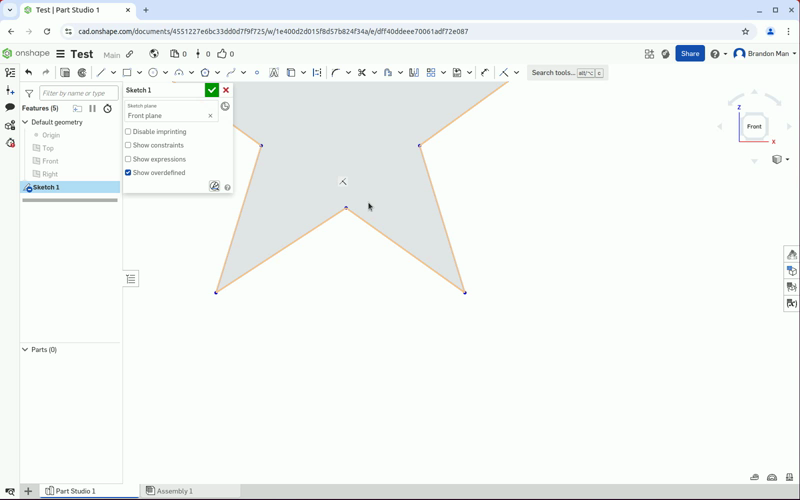
click(368, 202)
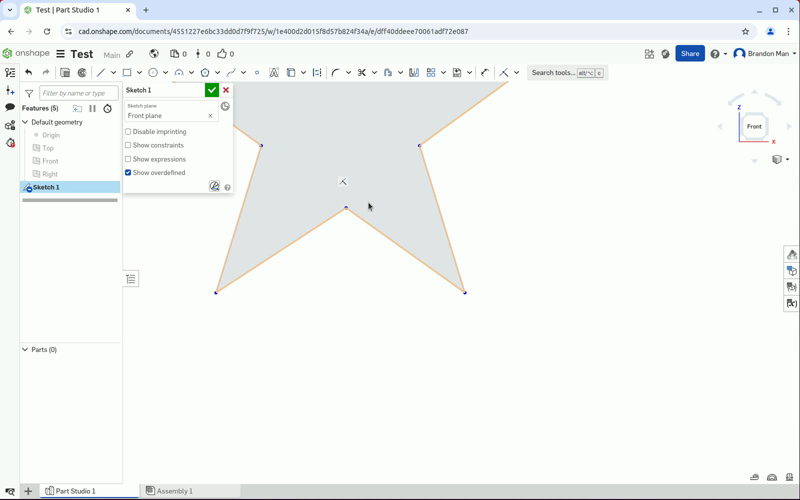
scroll(-6)
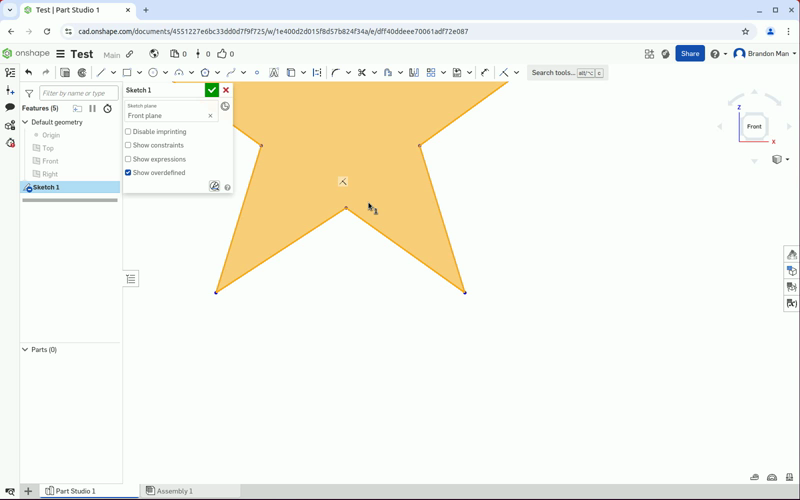
scroll(-6)
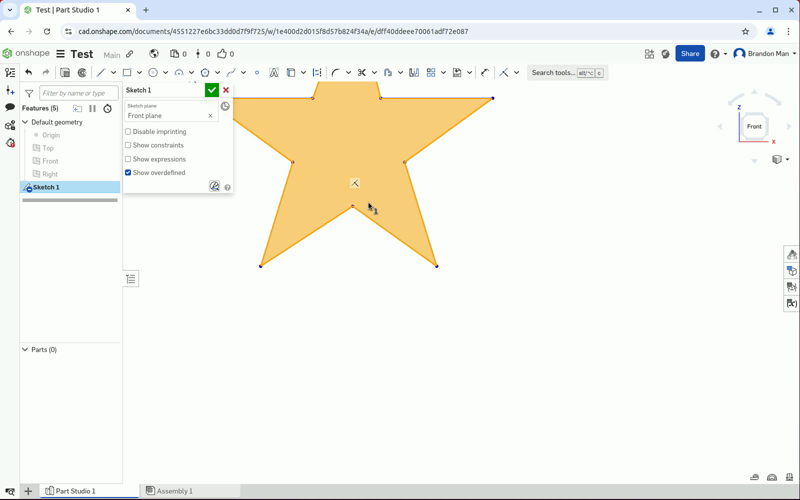
scroll(-6)
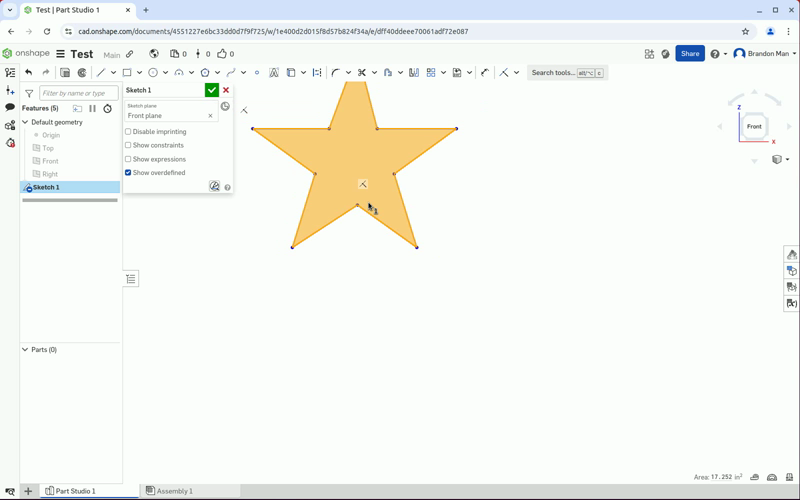
scroll(-6)
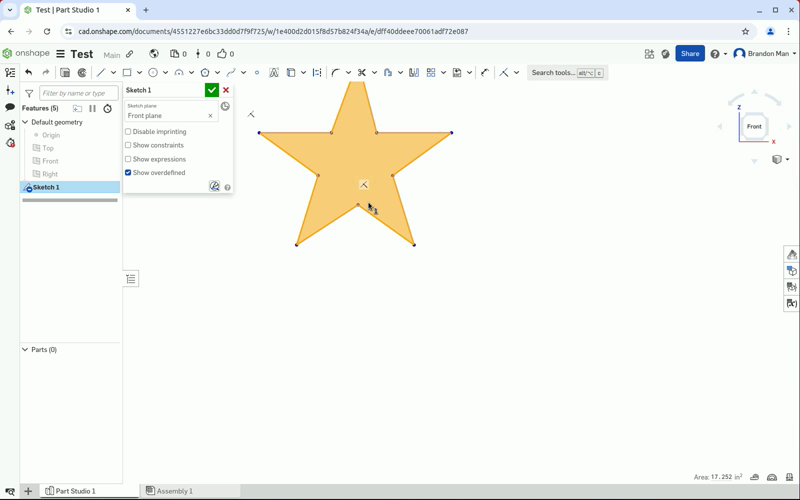
scroll(-6)
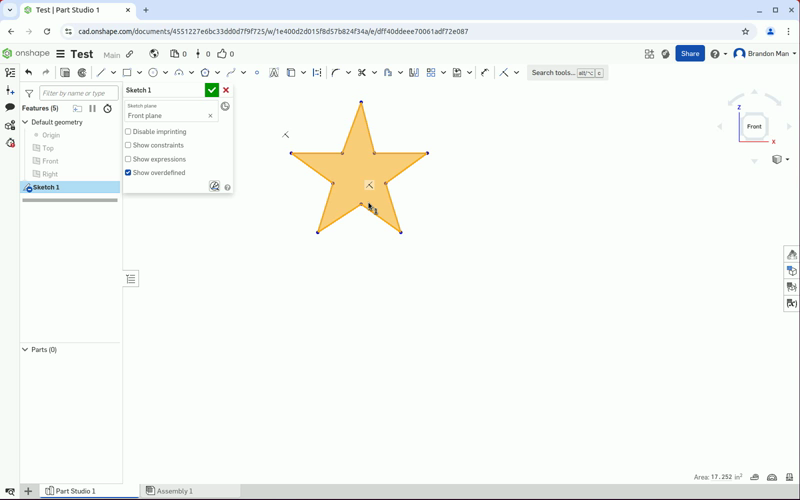
scroll(-6)
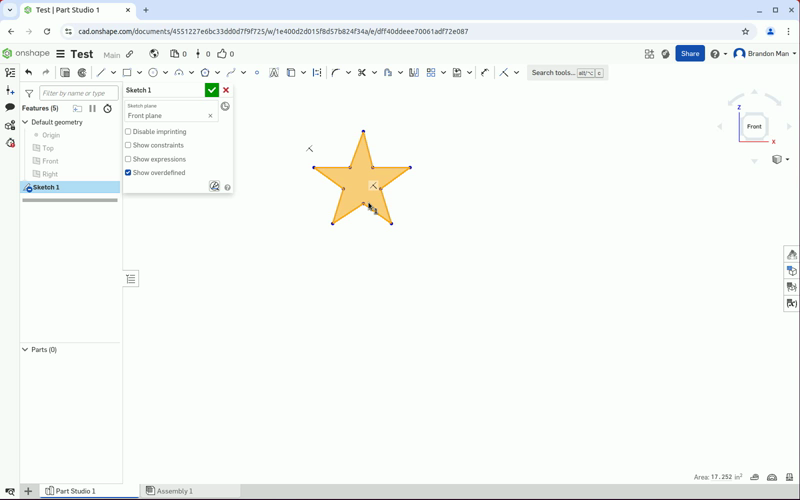
scroll(-6)
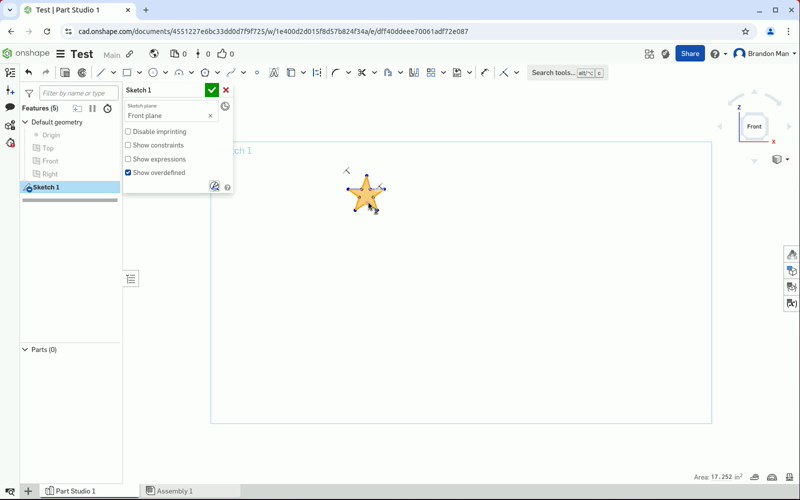
mouse_move(73, 352)
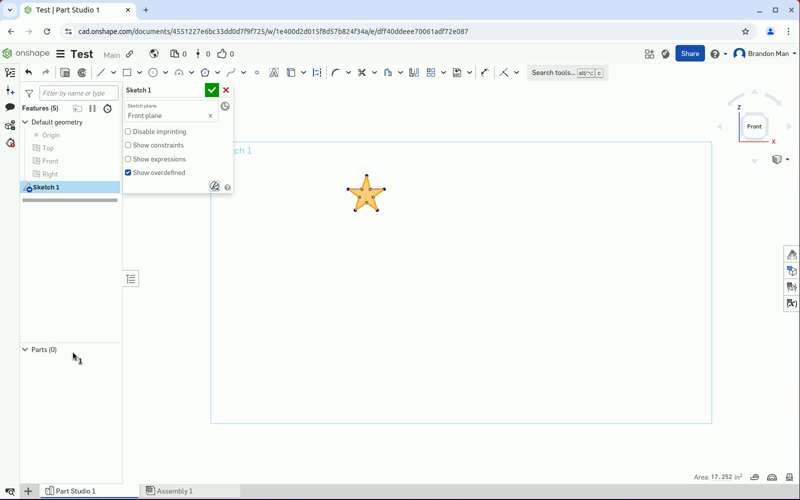
key(shift+y)
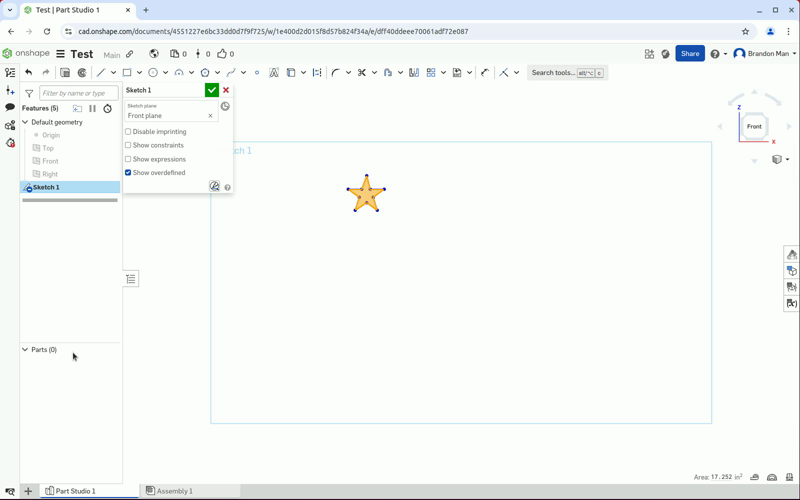
key(shift+e)
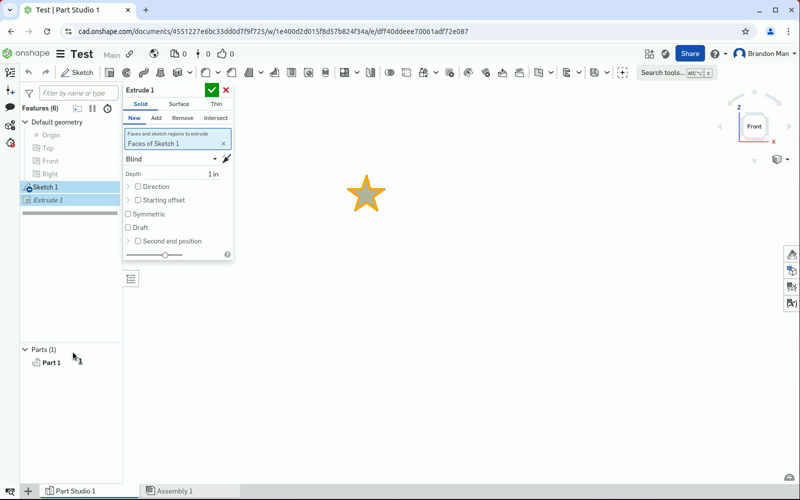
mouse_move(143, 106)
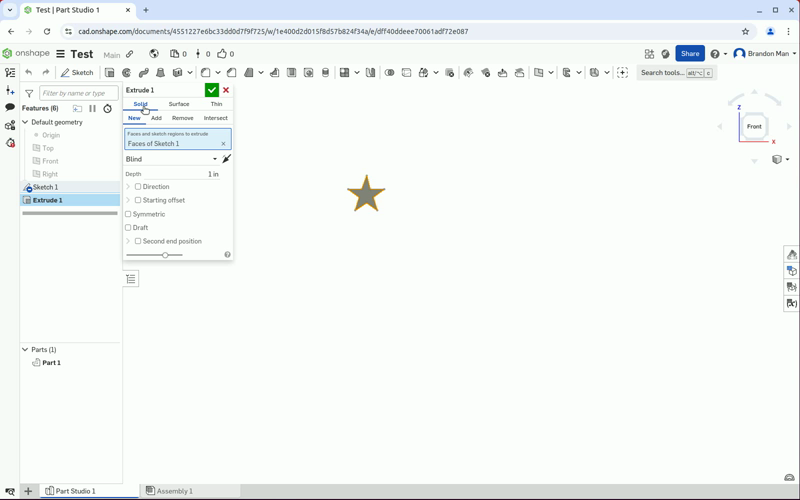
click(143, 106)
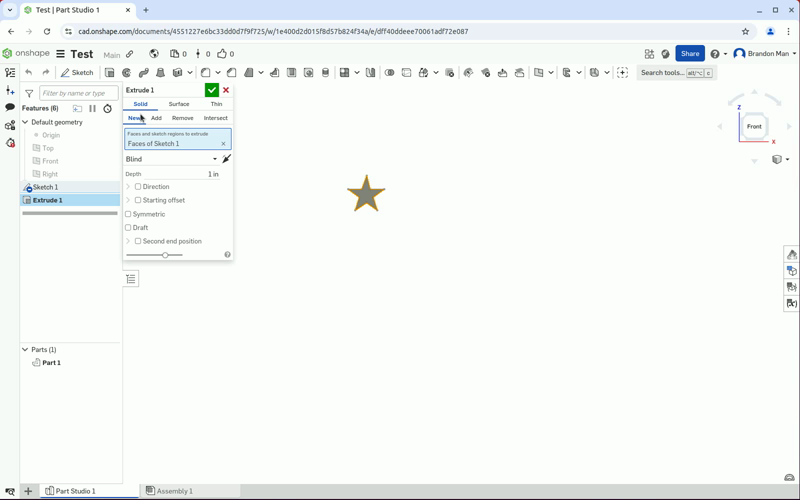
mouse_move(137, 120)
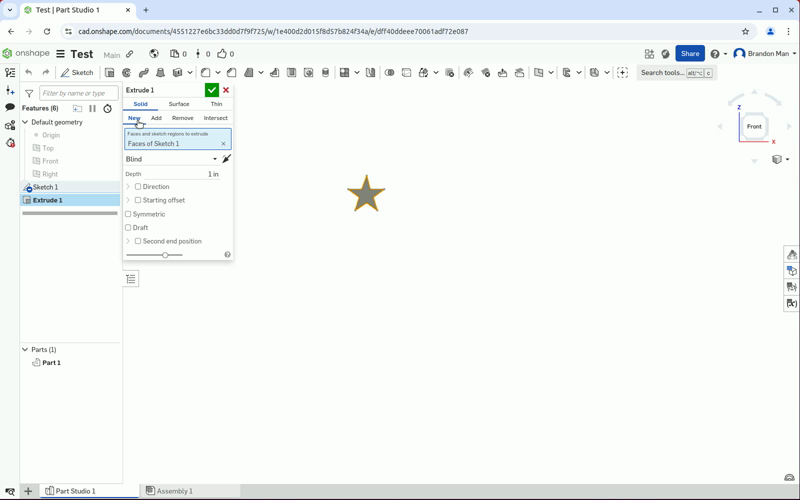
click(137, 120)
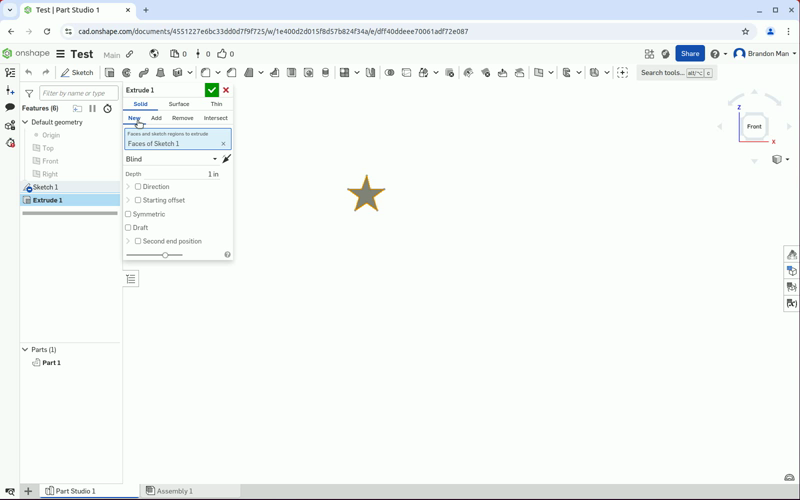
key(tab, 4)
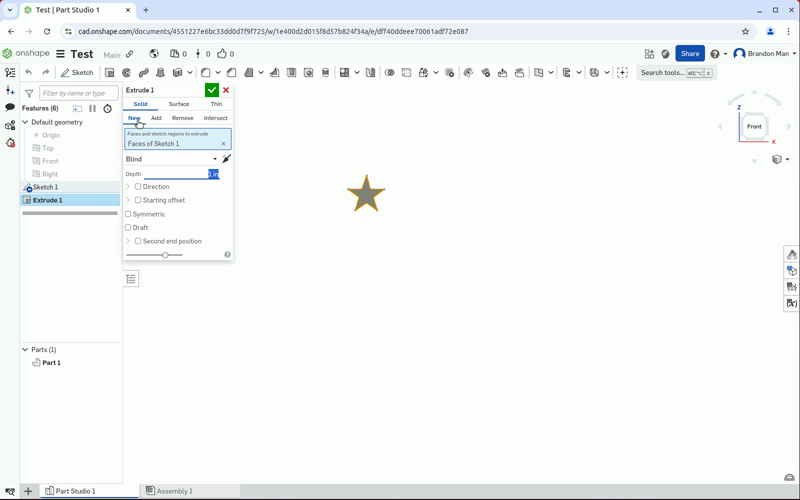
text(0.241)
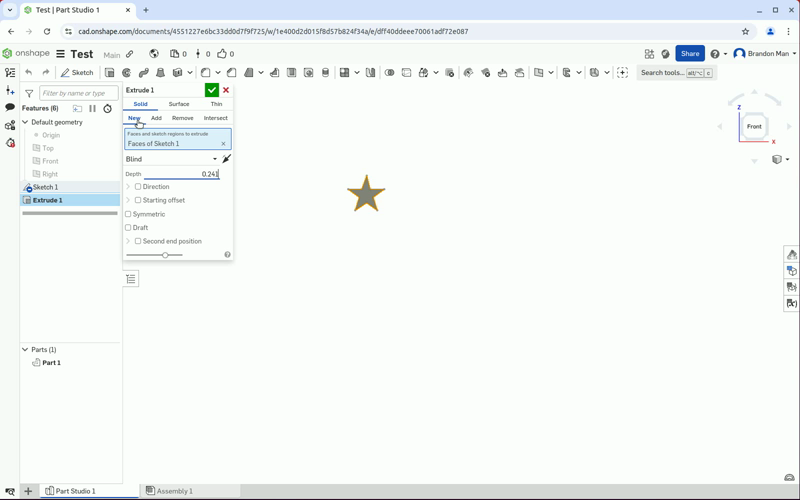
key(enter)
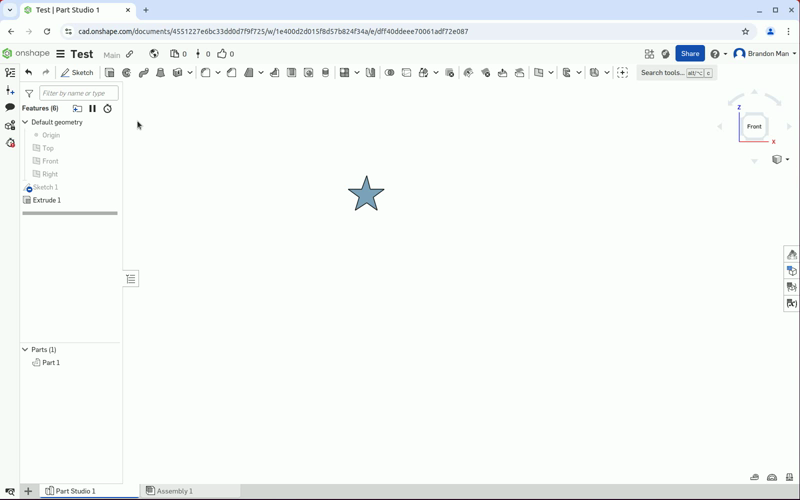
key(shift+h)
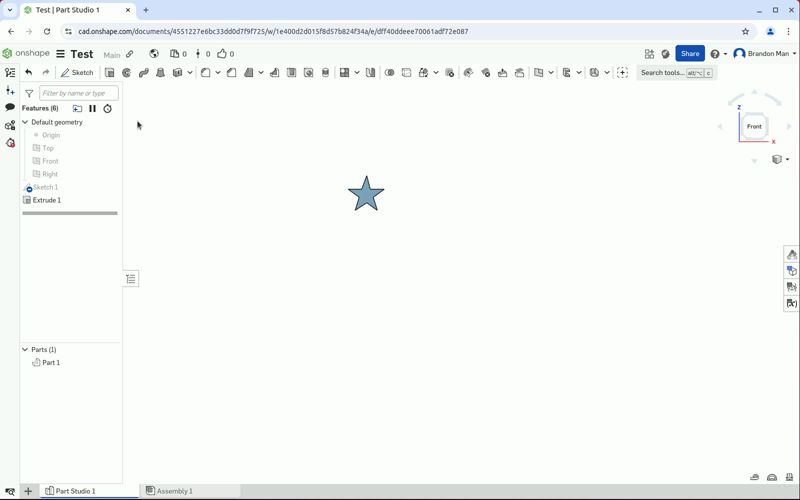
key(shift+h)
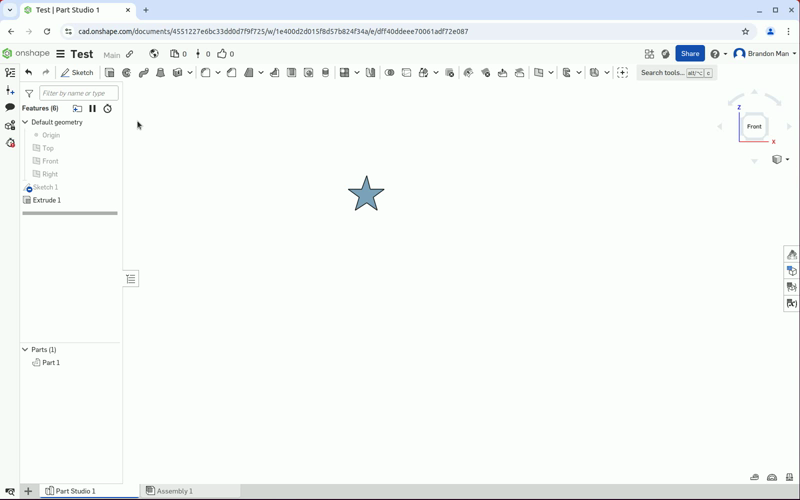
mouse_move(73, 189)
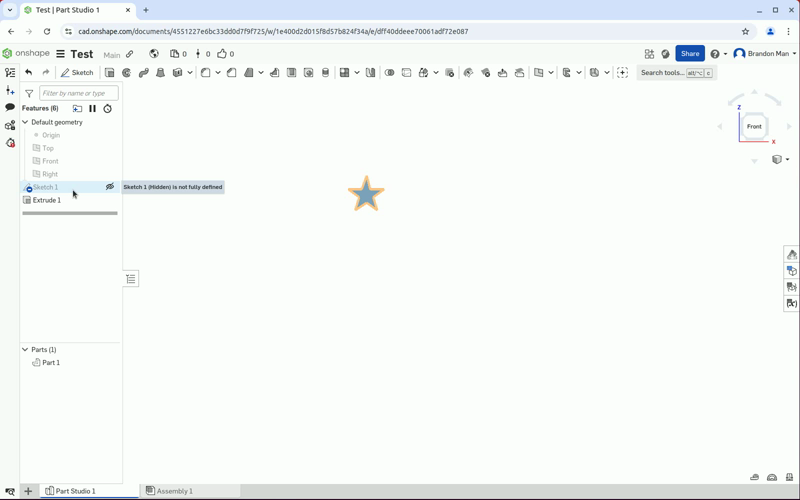
click(73, 189)
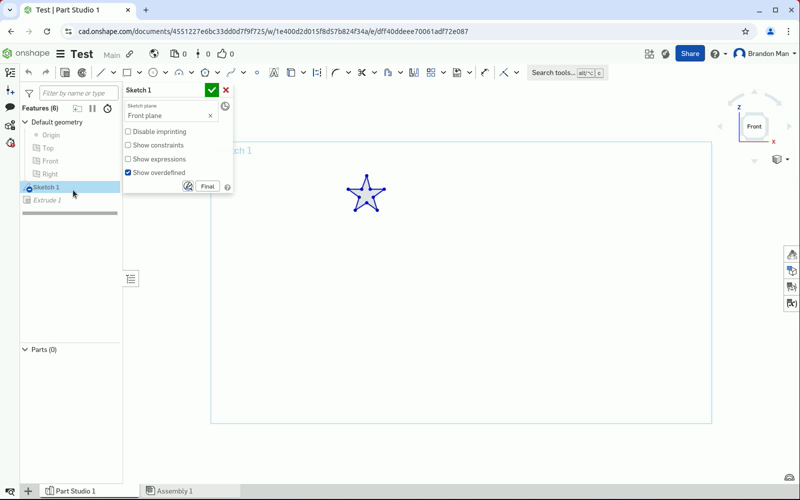
mouse_move(229, 92)
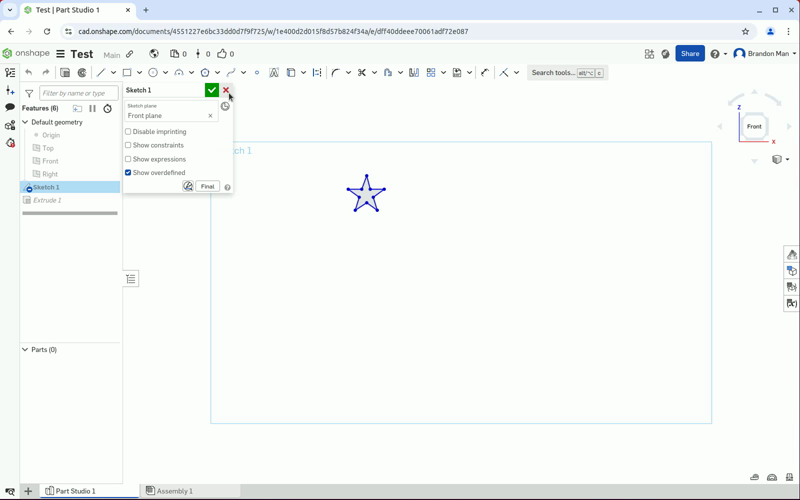
click(229, 92)
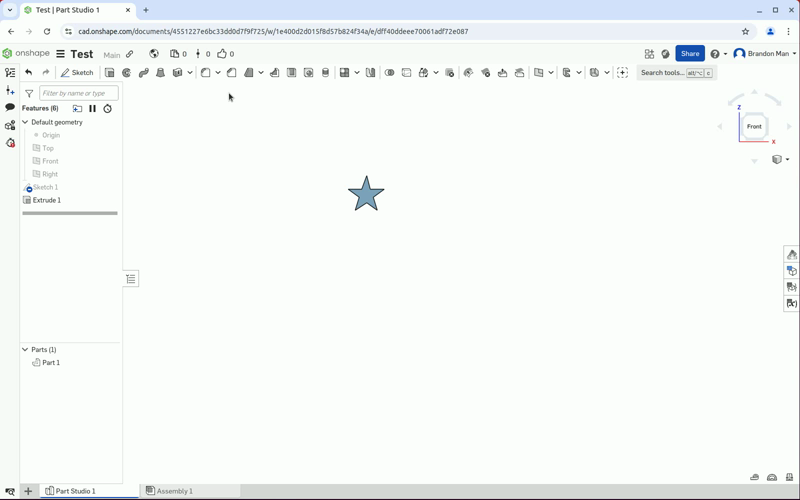
mouse_move(541, 75)
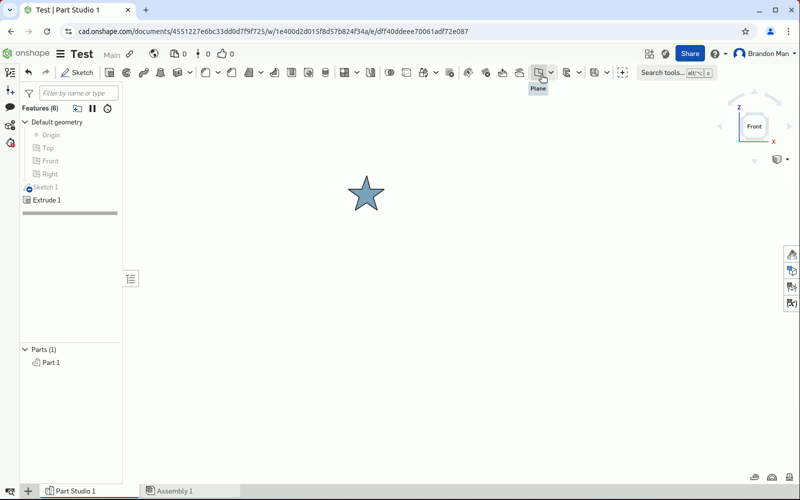
click(541, 75)
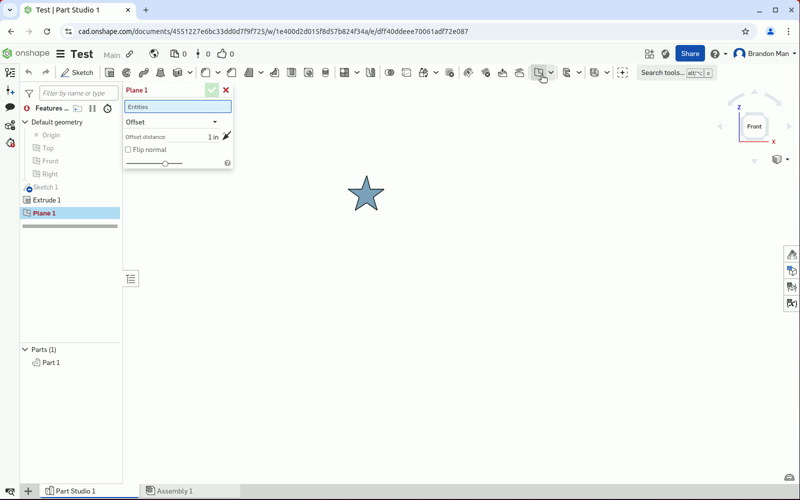
mouse_move(73, 163)
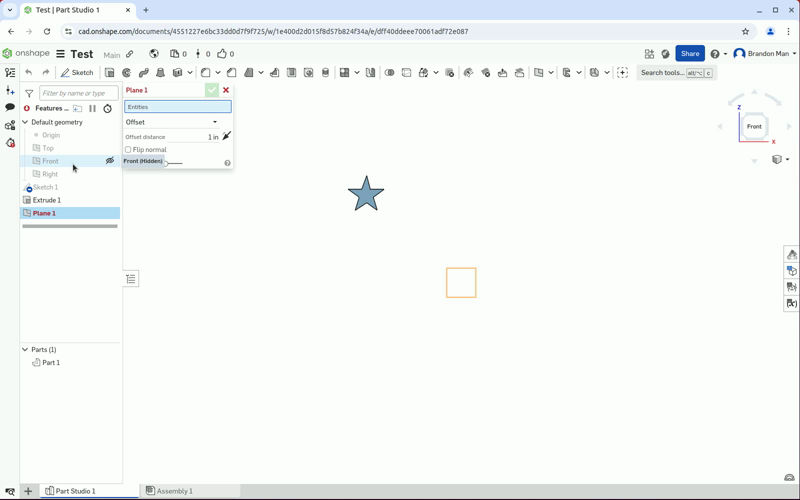
click(73, 163)
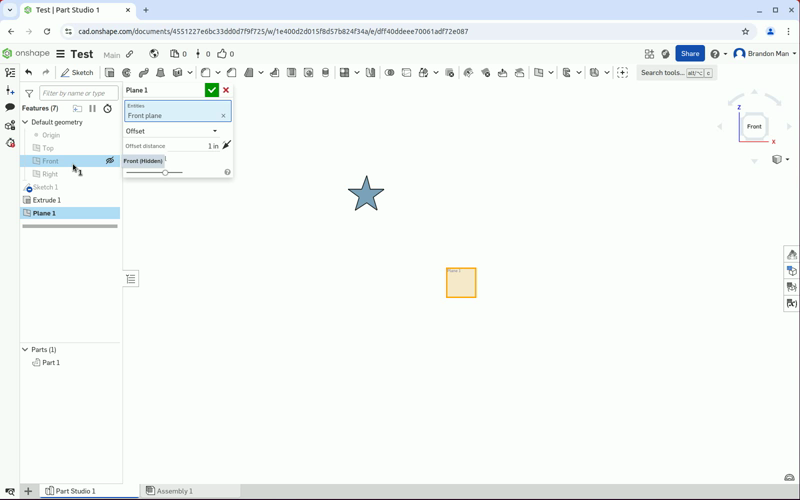
key(tab, 2)
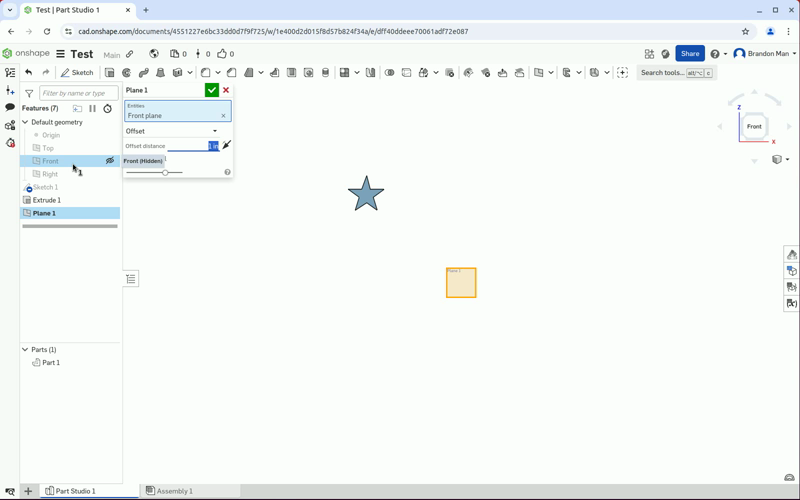
text(0.246)
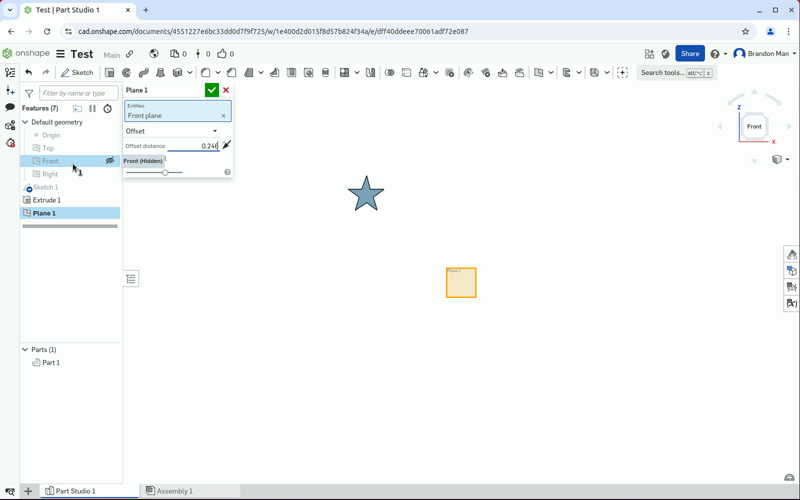
key(enter, 2)
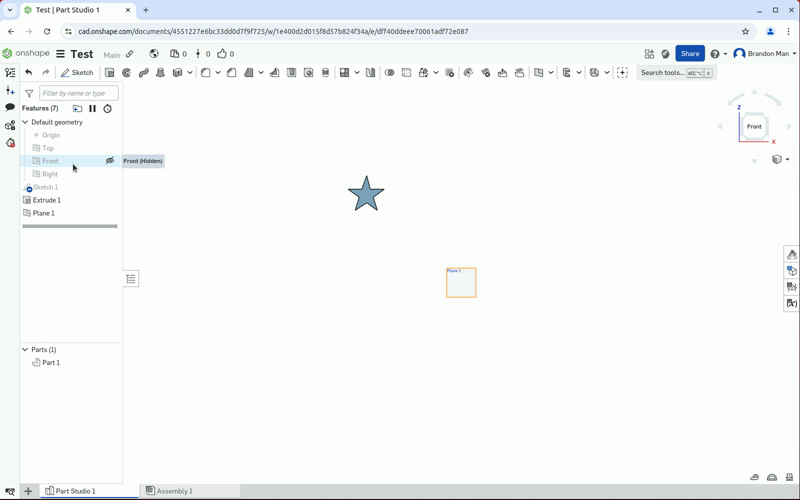
key(shift+s)
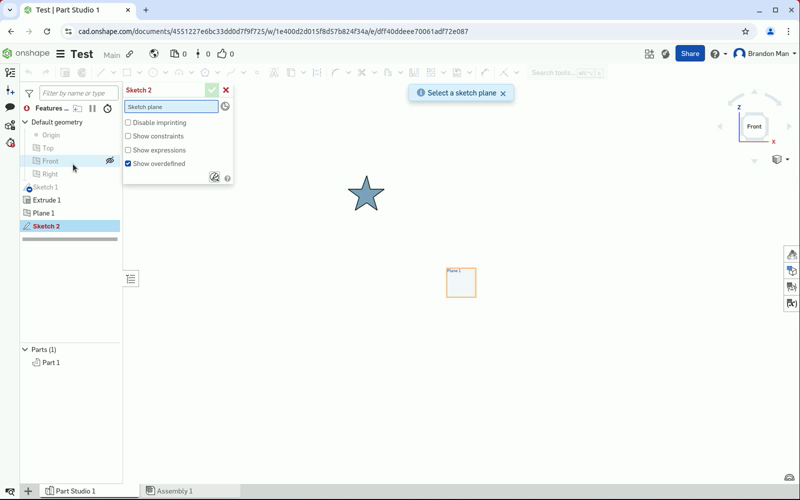
mouse_move(73, 215)
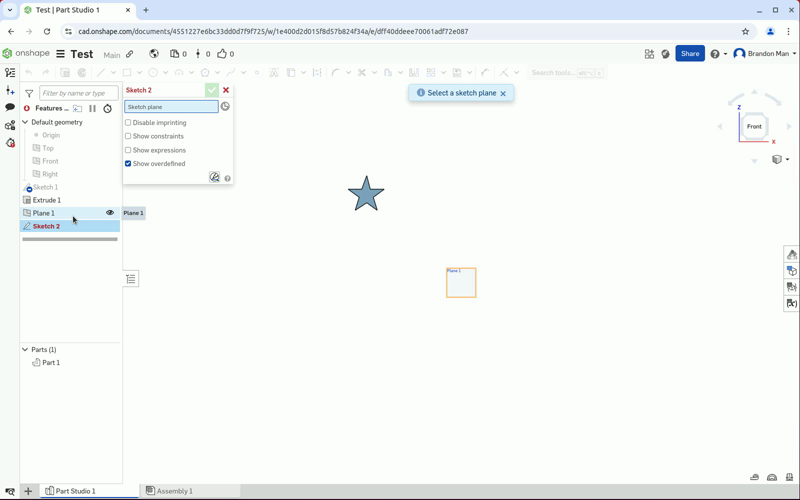
click(73, 215)
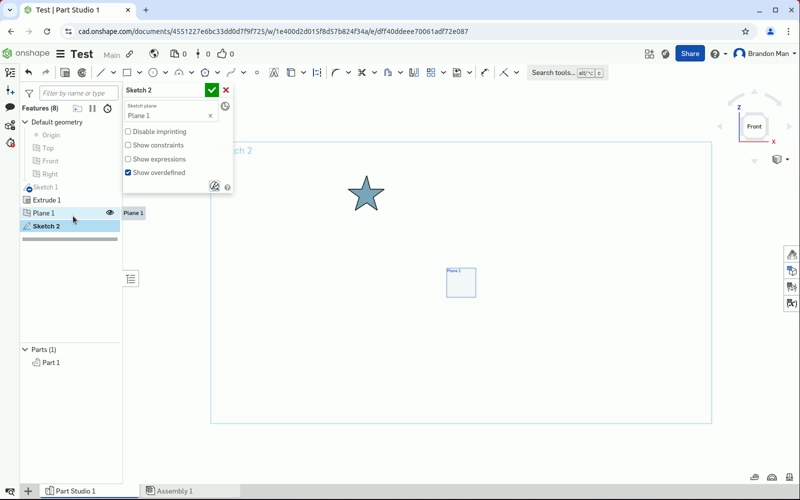
mouse_move(73, 352)
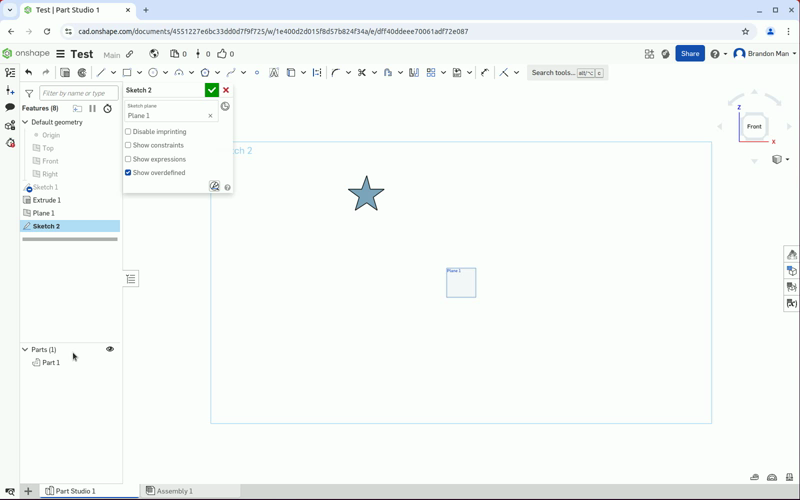
key(y)
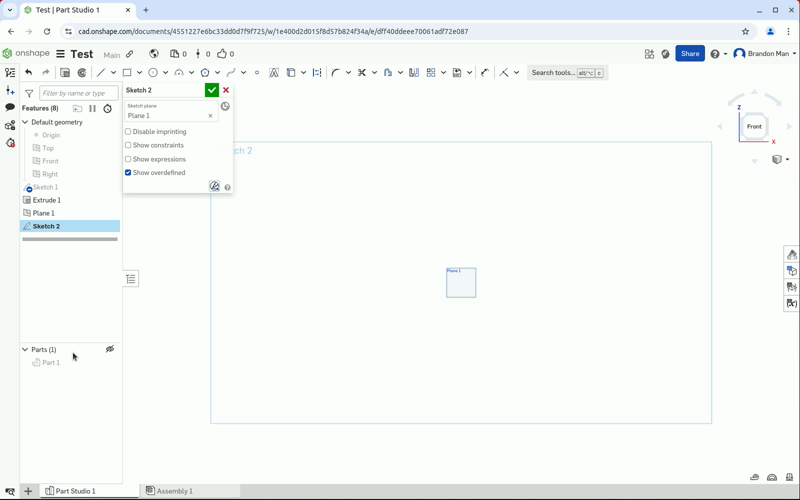
key(l)
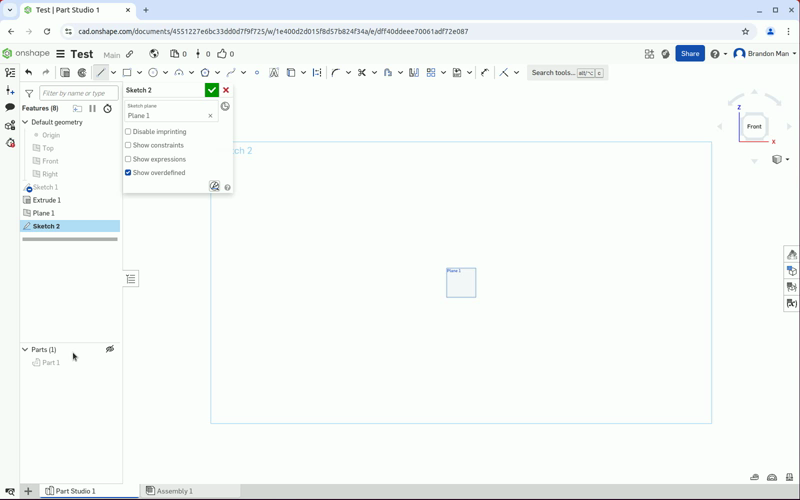
key_down(shift)
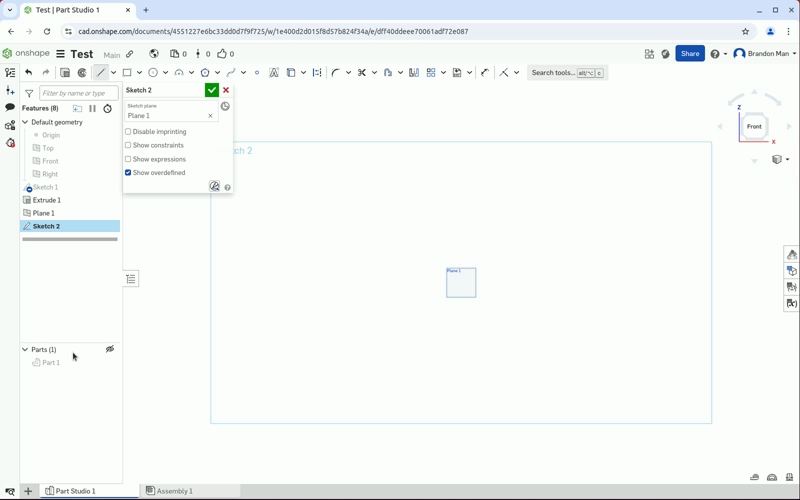
mouse_move(349, 190)
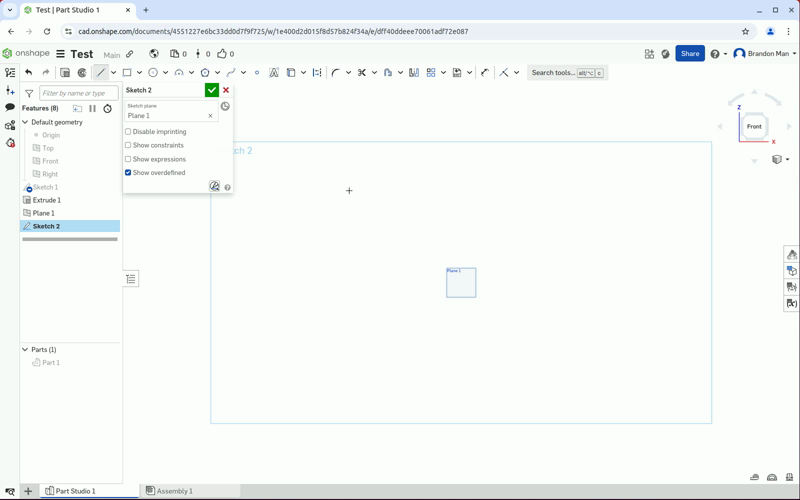
click(349, 190)
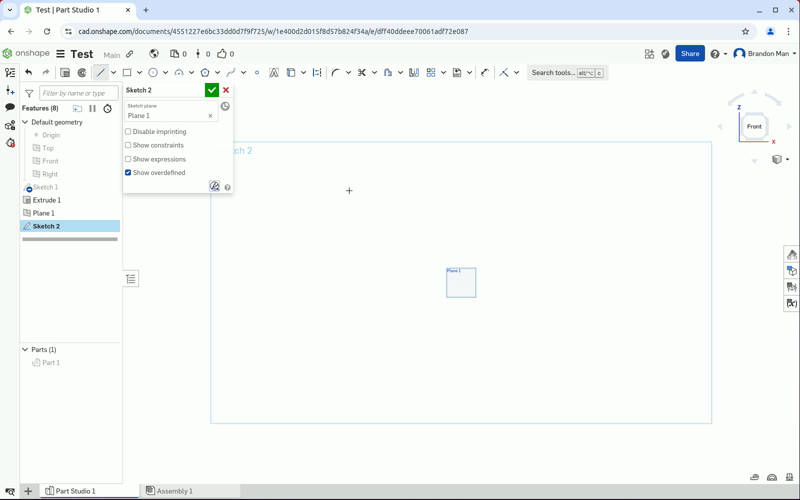
key_up(shift)
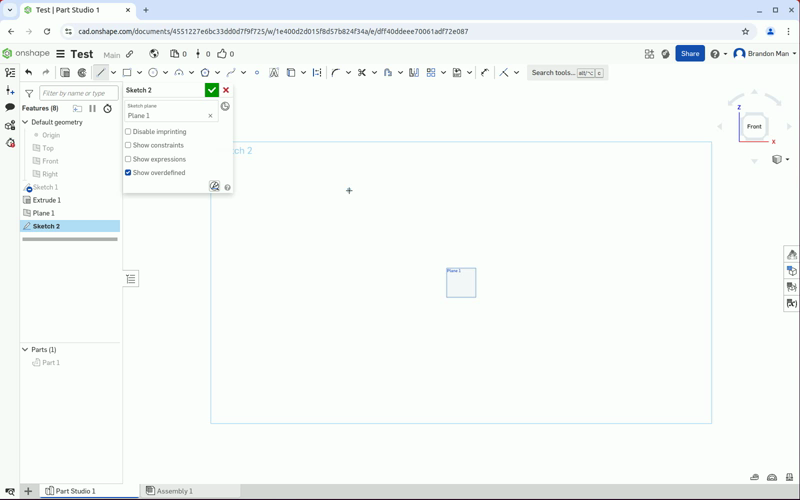
key_down(shift)
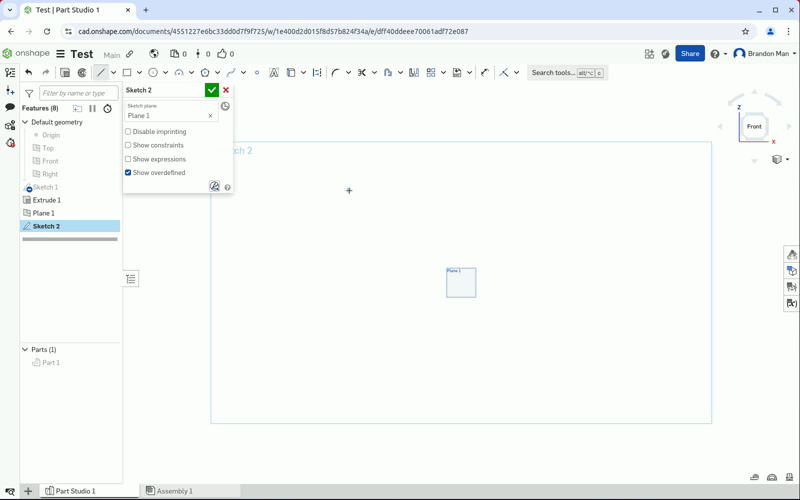
mouse_move(379, 190)
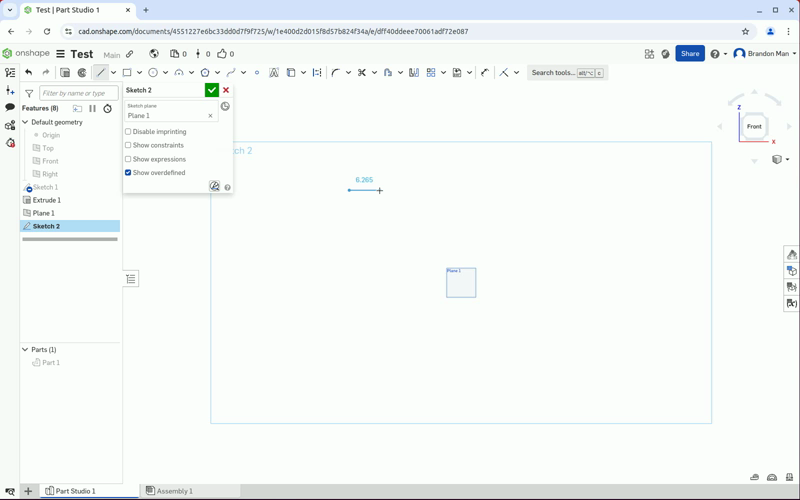
mouse_move(359, 197)
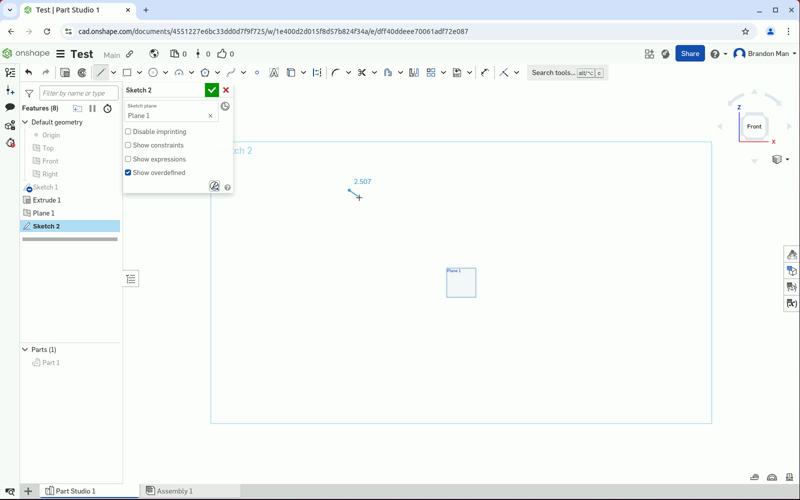
click(359, 197)
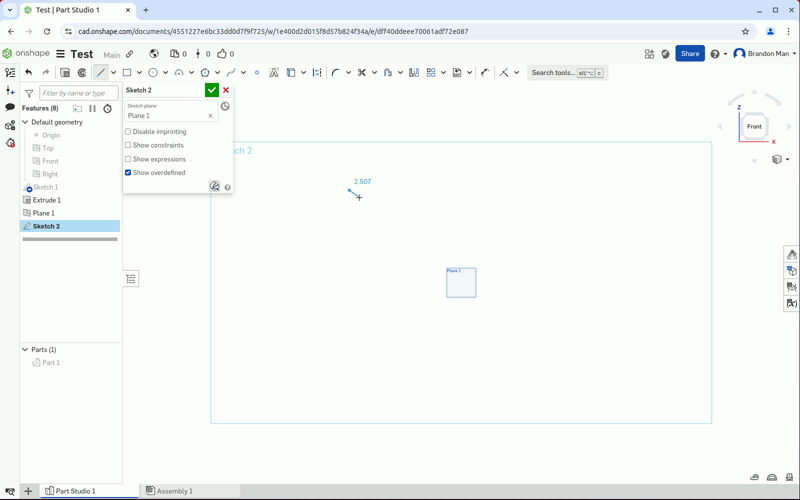
key_up(shift)
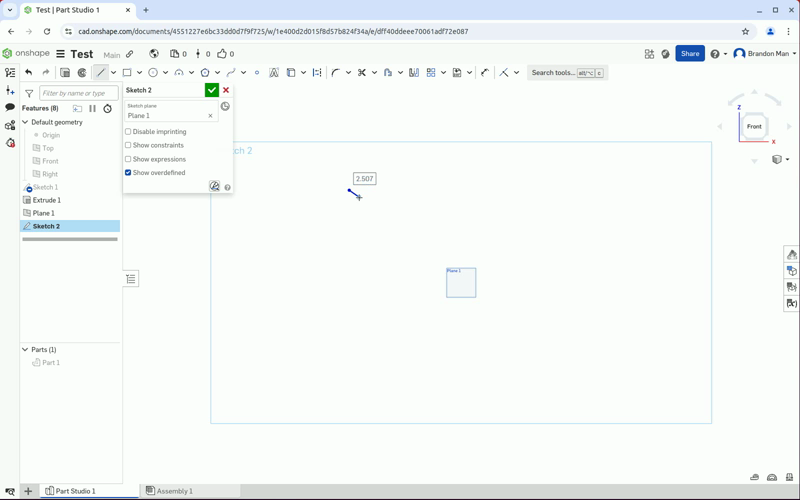
key_down(shift)
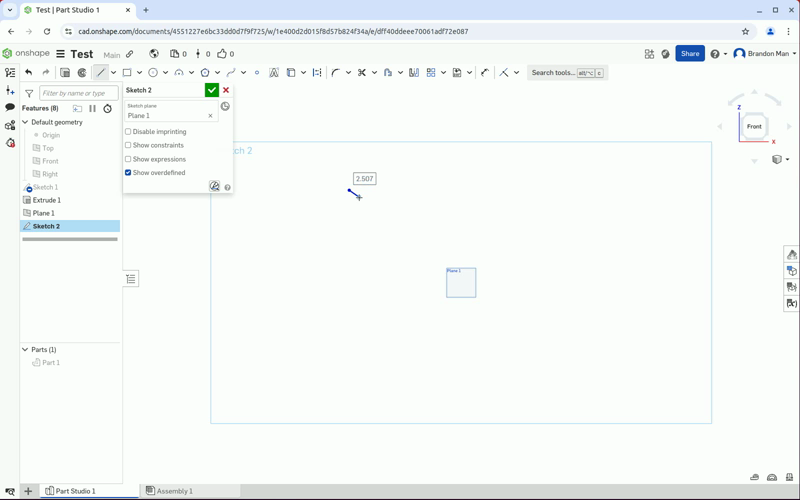
mouse_move(389, 197)
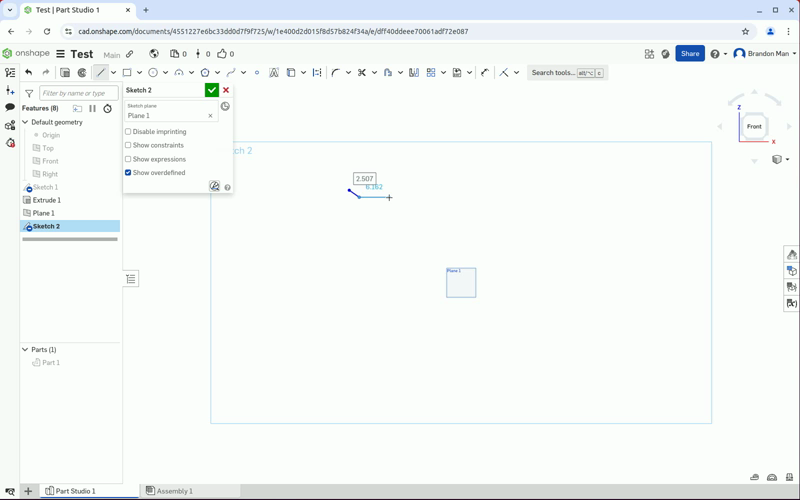
mouse_move(355, 209)
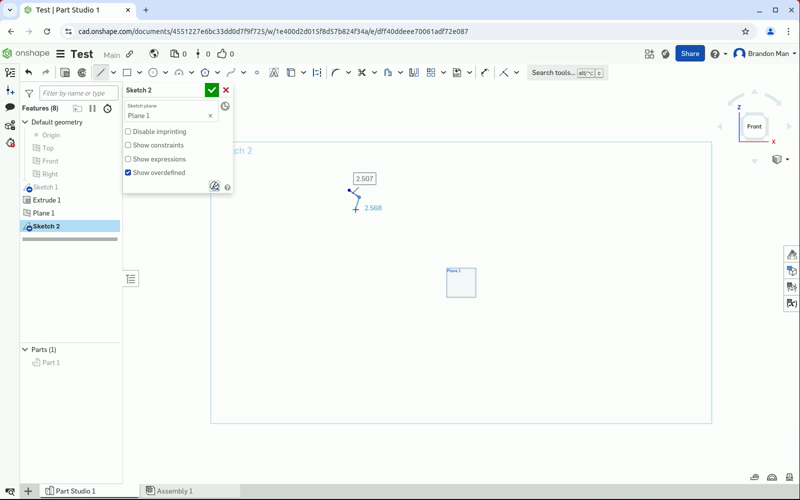
click(355, 209)
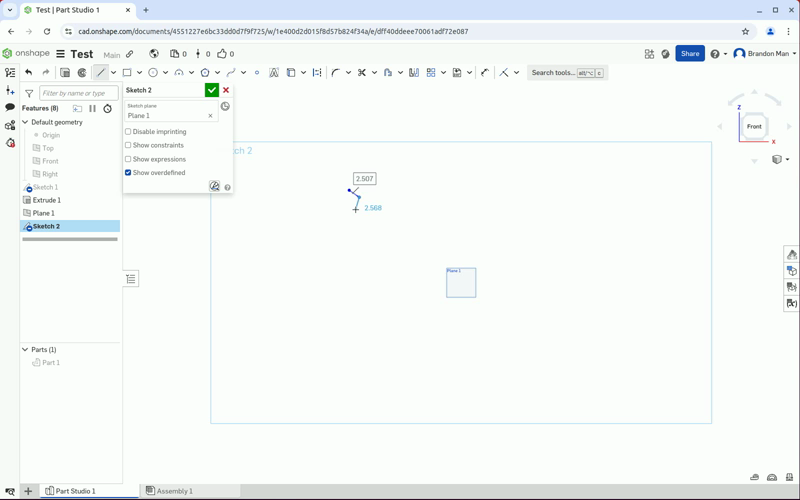
key_up(shift)
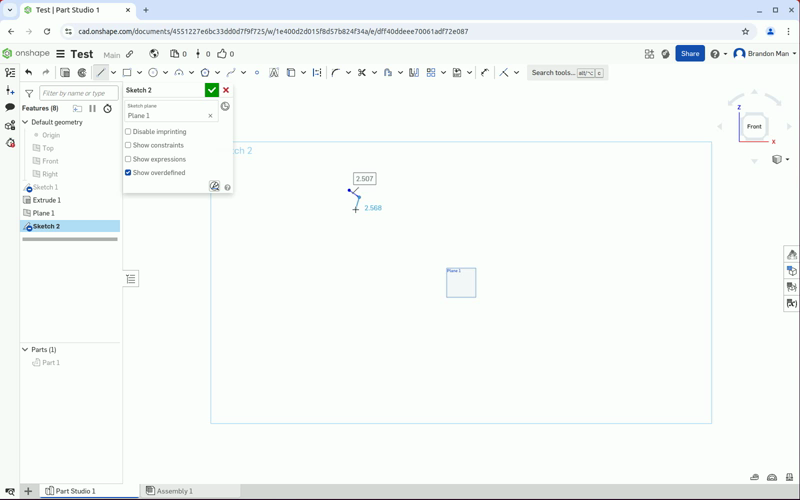
key_down(shift)
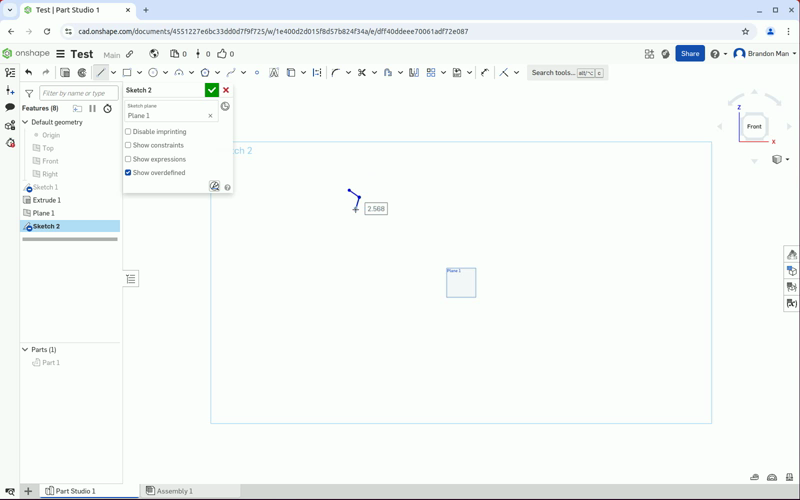
mouse_move(385, 209)
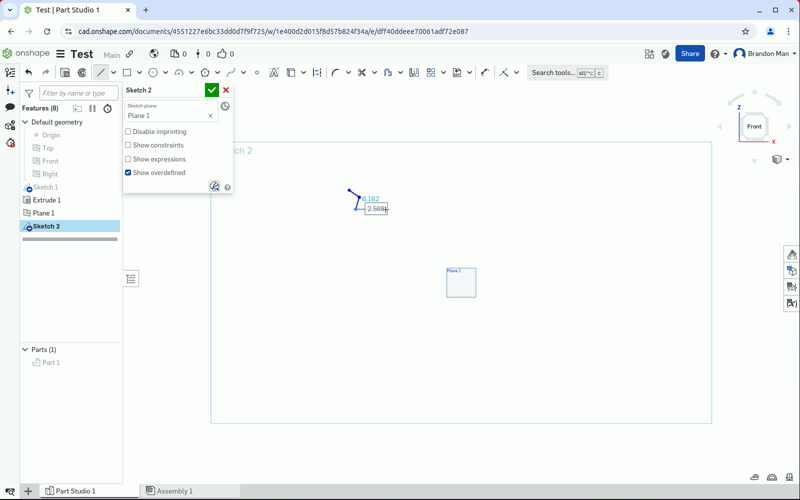
mouse_move(365, 202)
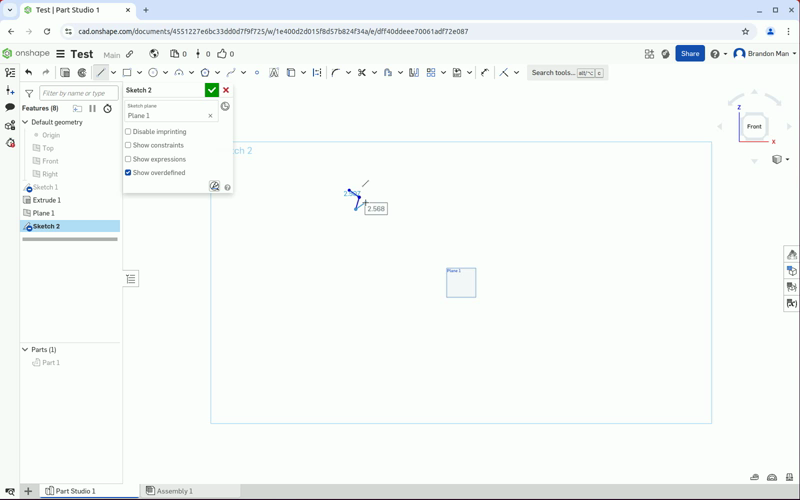
click(365, 202)
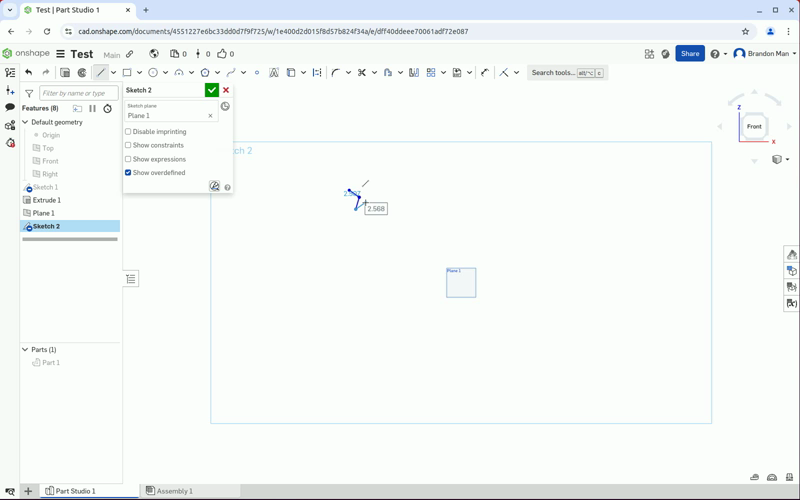
key_up(shift)
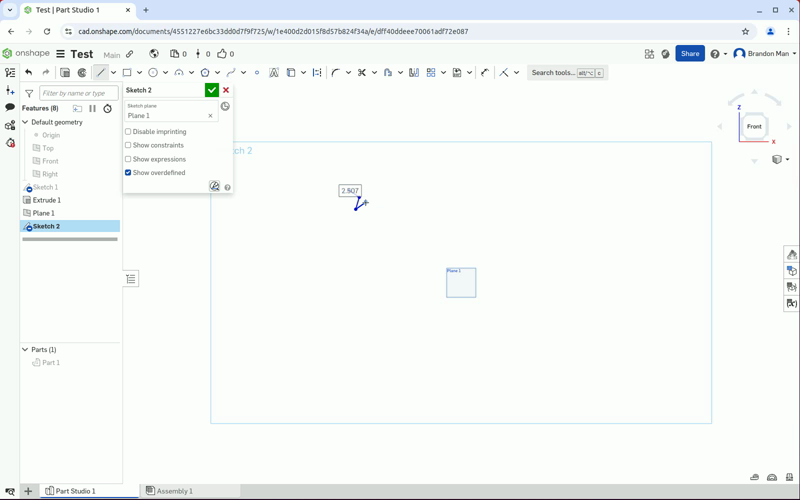
key_down(shift)
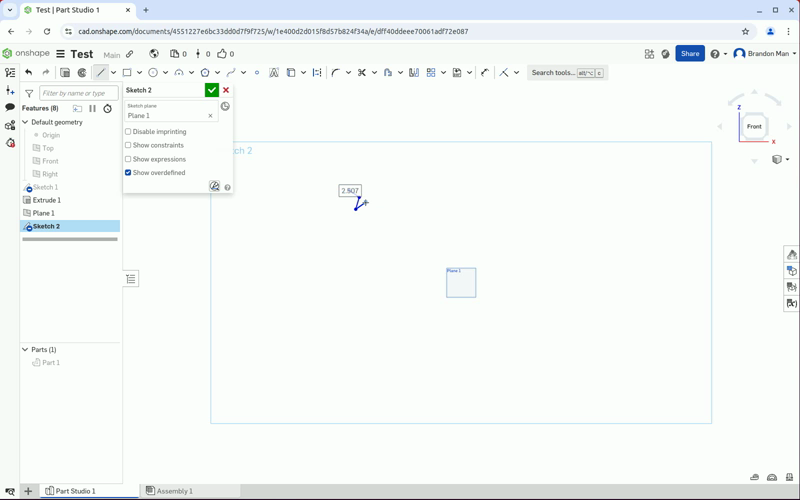
mouse_move(395, 202)
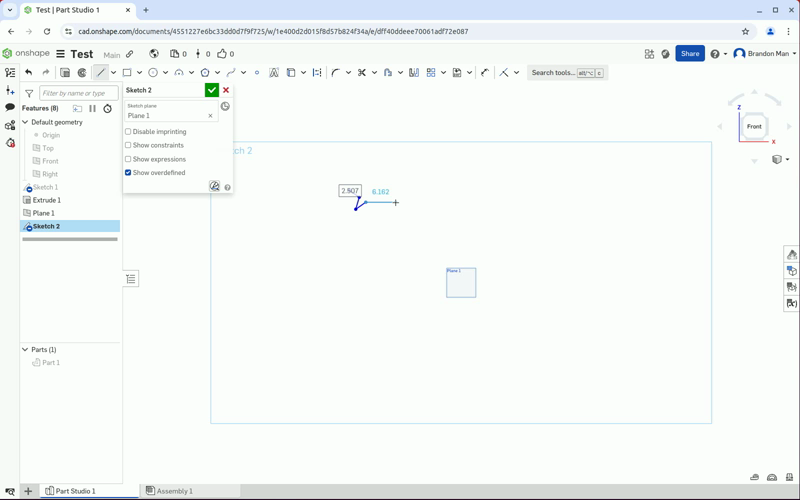
mouse_move(375, 209)
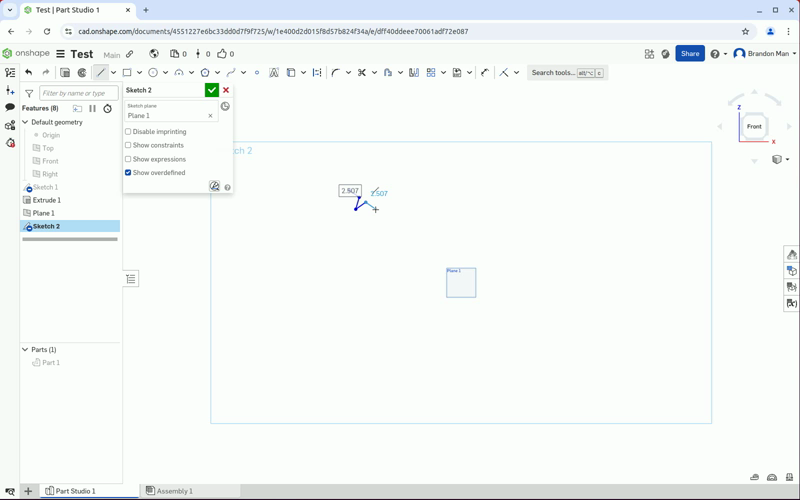
click(375, 209)
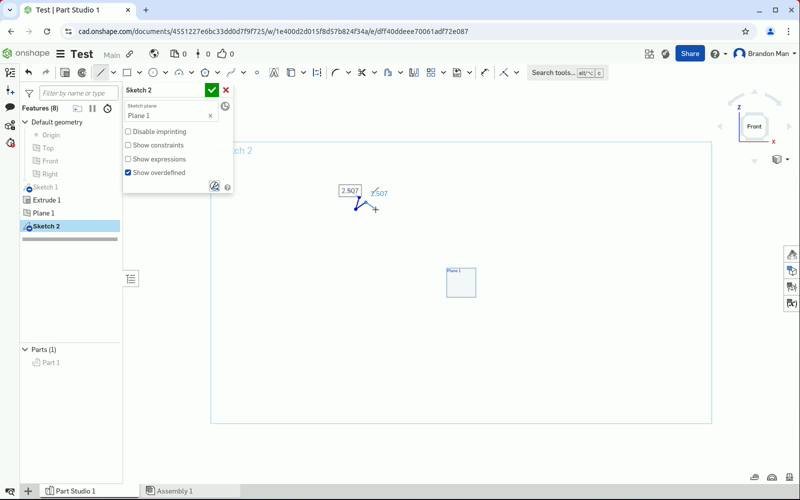
key_up(shift)
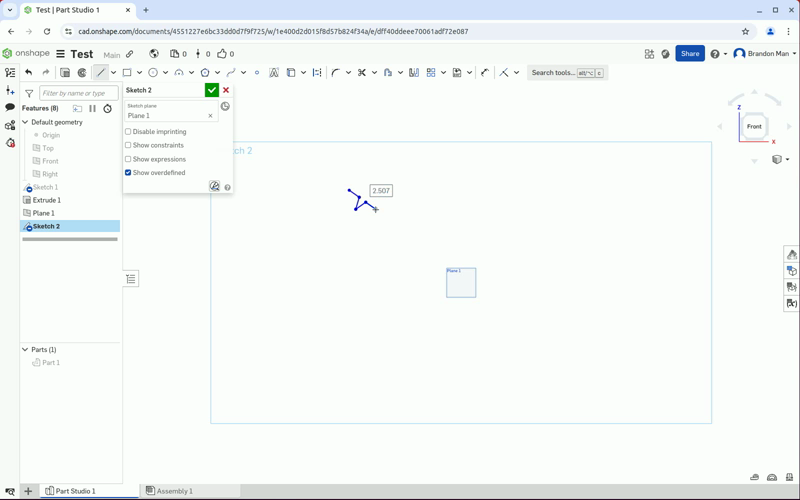
key_down(shift)
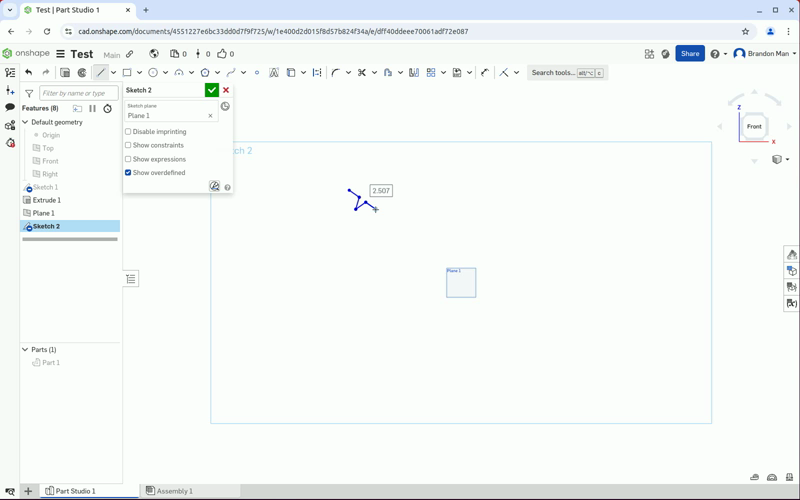
mouse_move(405, 209)
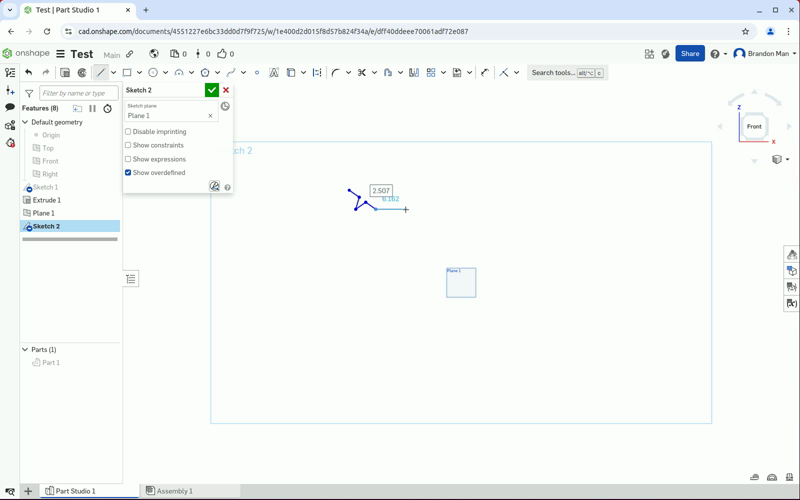
mouse_move(371, 197)
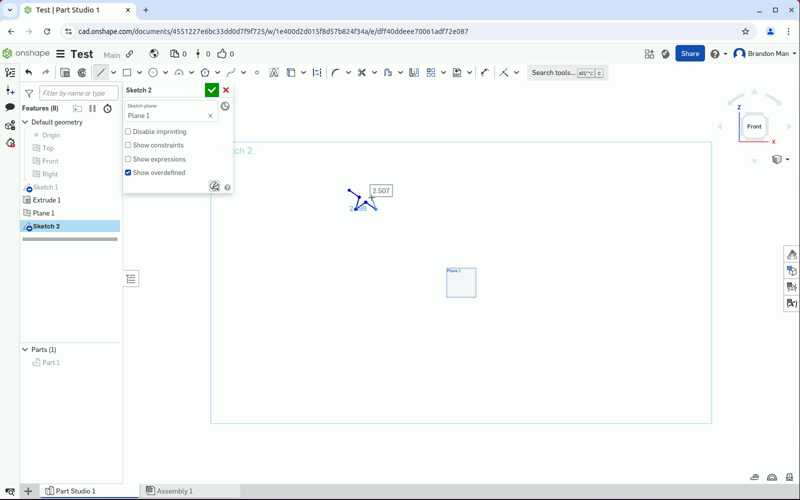
click(371, 197)
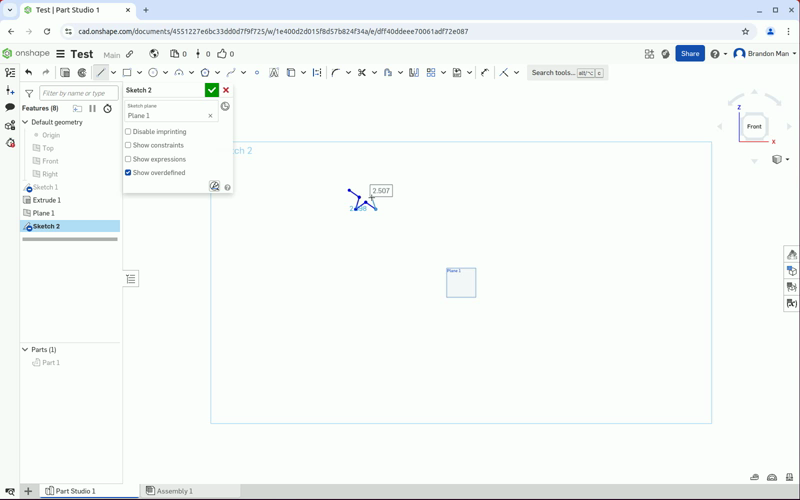
key_up(shift)
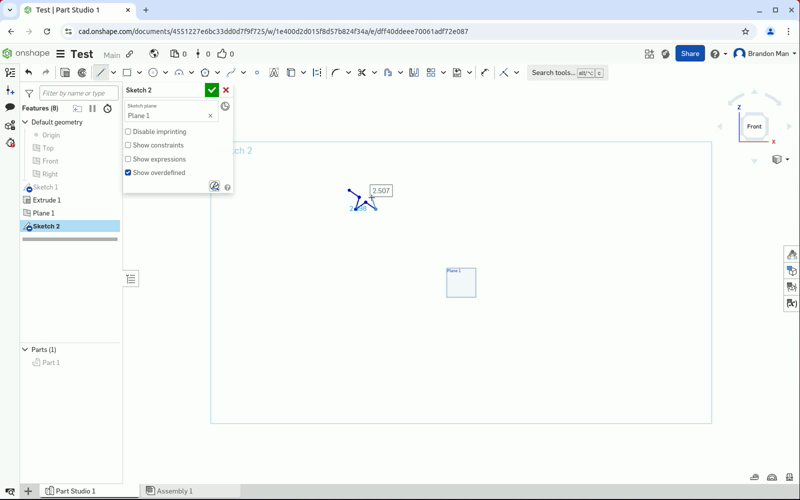
key_down(shift)
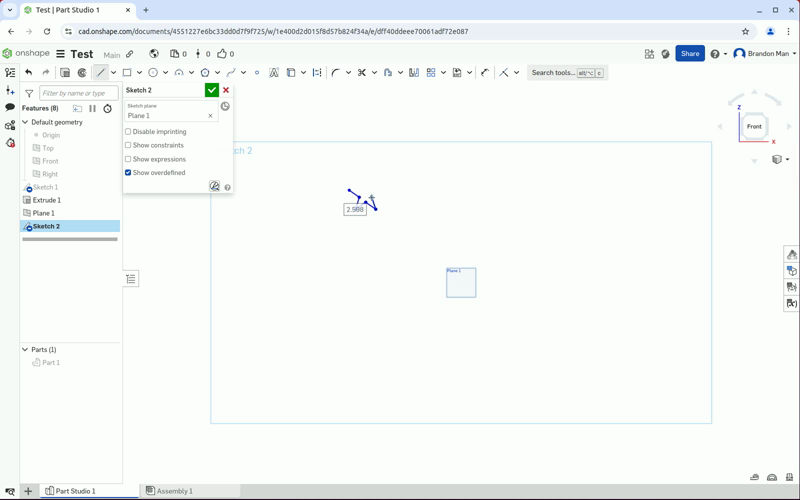
mouse_move(401, 197)
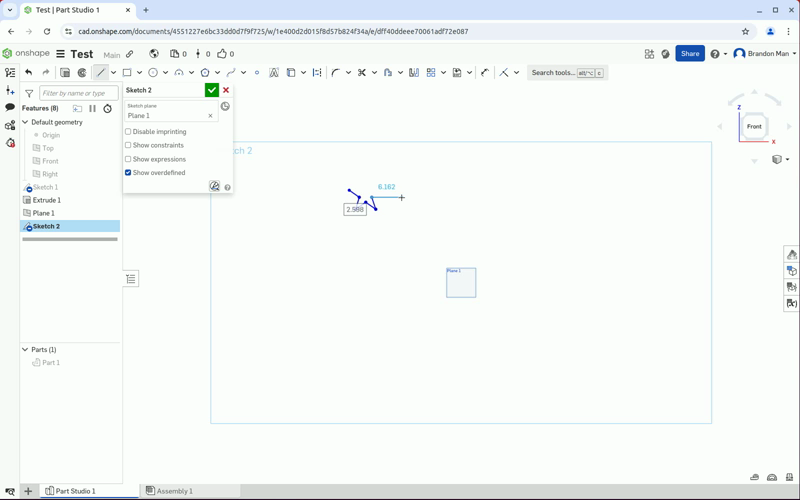
mouse_move(381, 190)
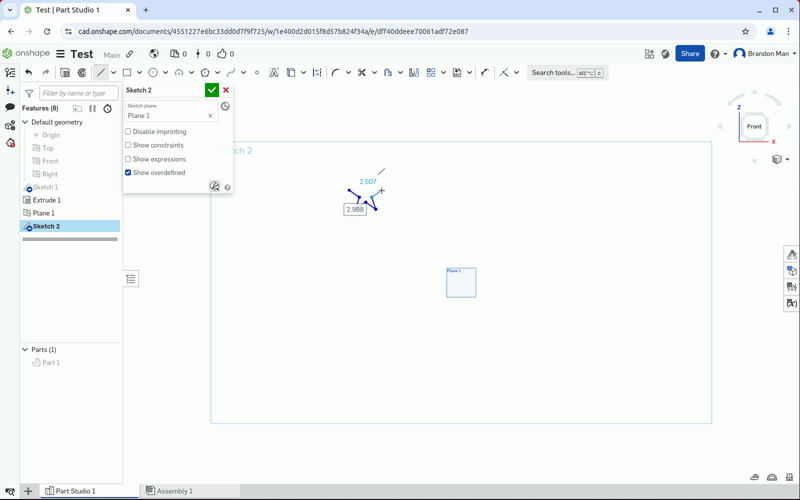
click(381, 190)
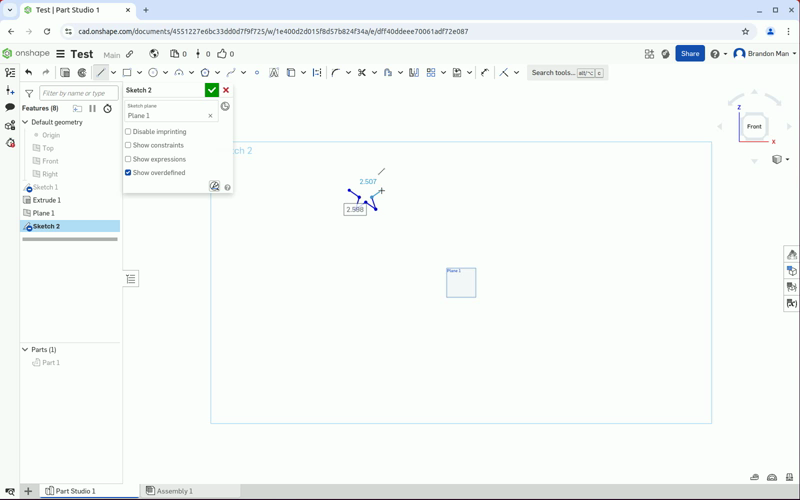
key_up(shift)
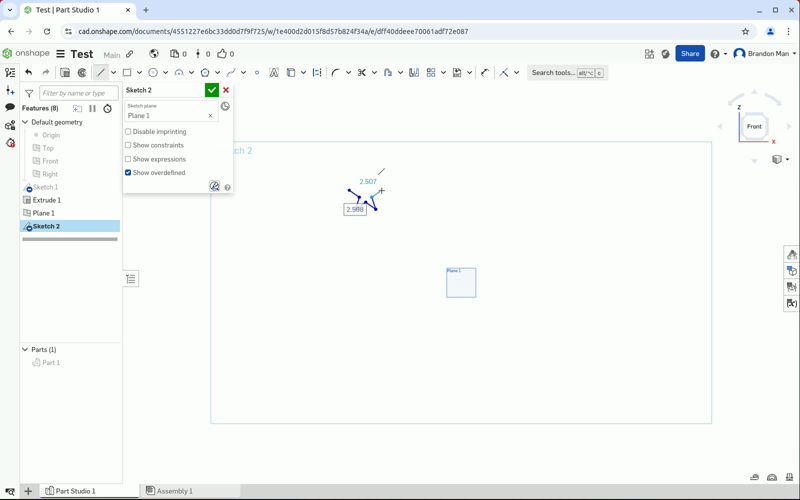
key_down(shift)
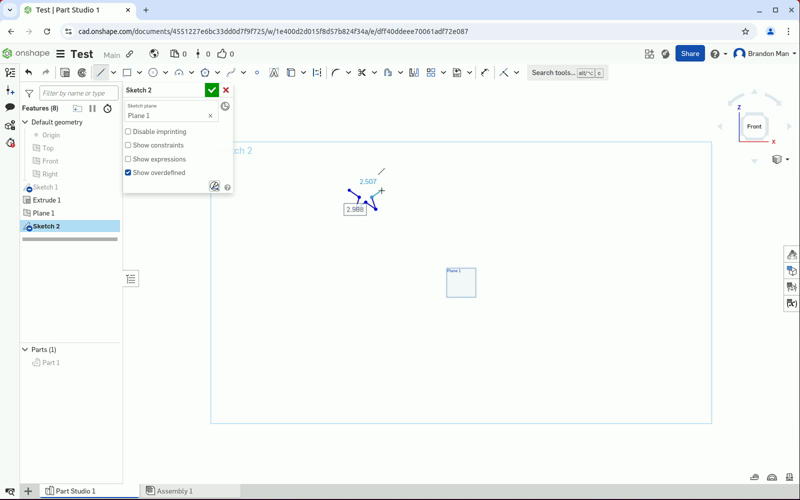
mouse_move(411, 190)
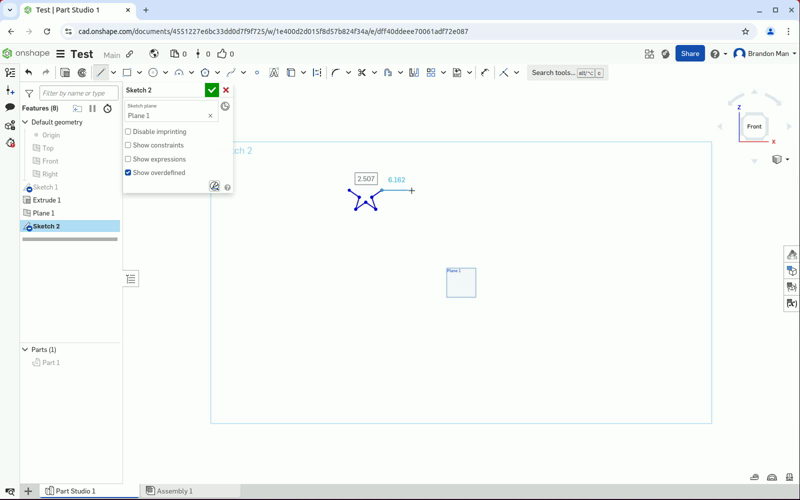
mouse_move(369, 190)
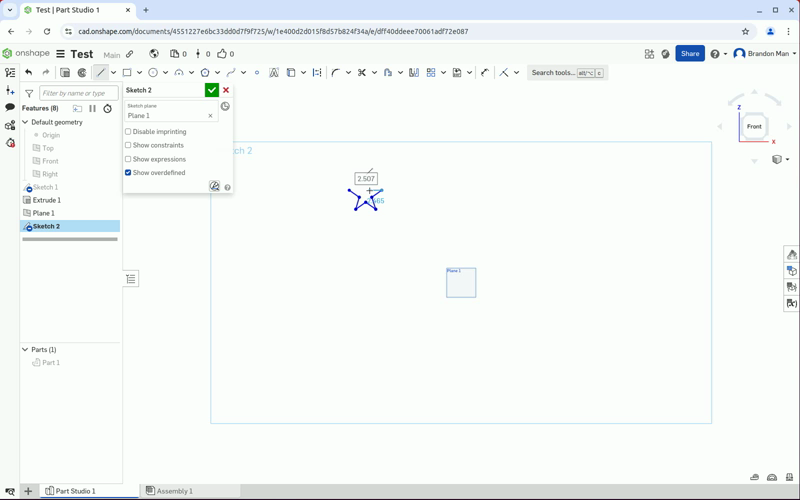
click(369, 190)
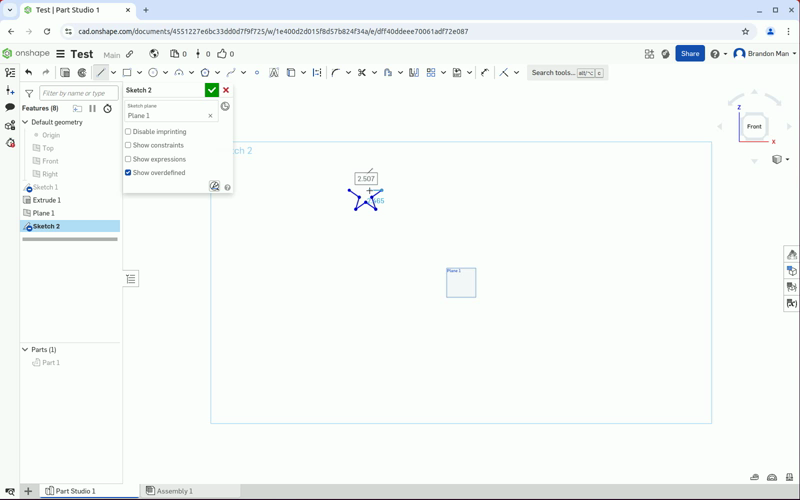
key_up(shift)
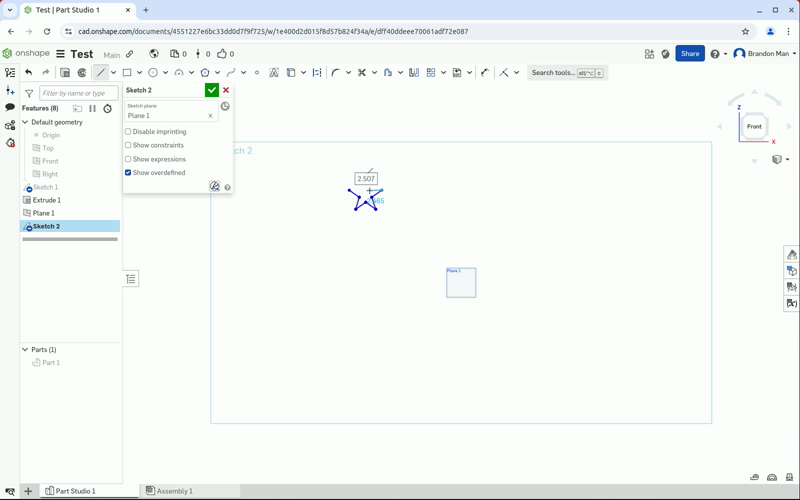
key_down(shift)
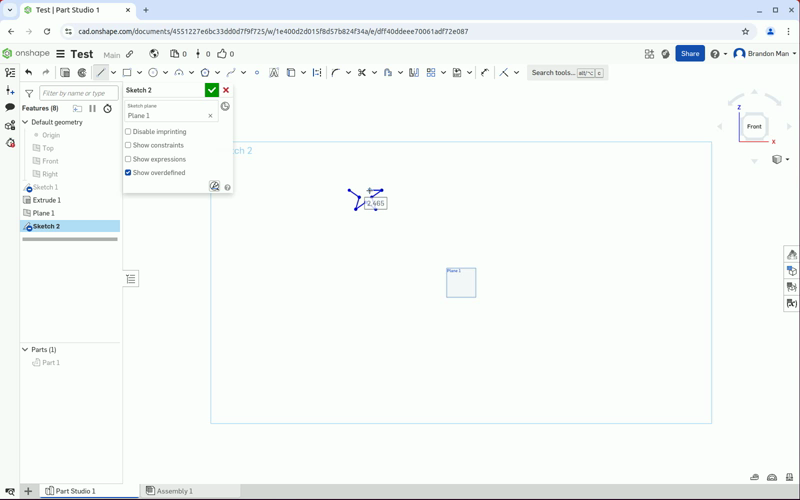
mouse_move(399, 190)
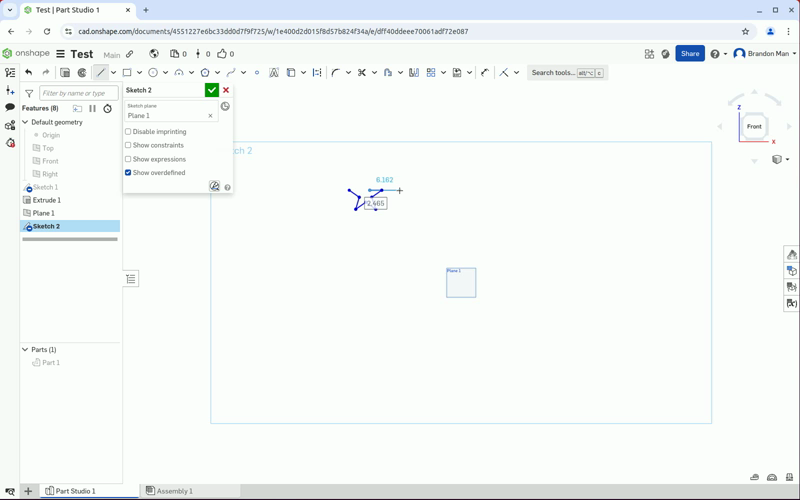
mouse_move(365, 178)
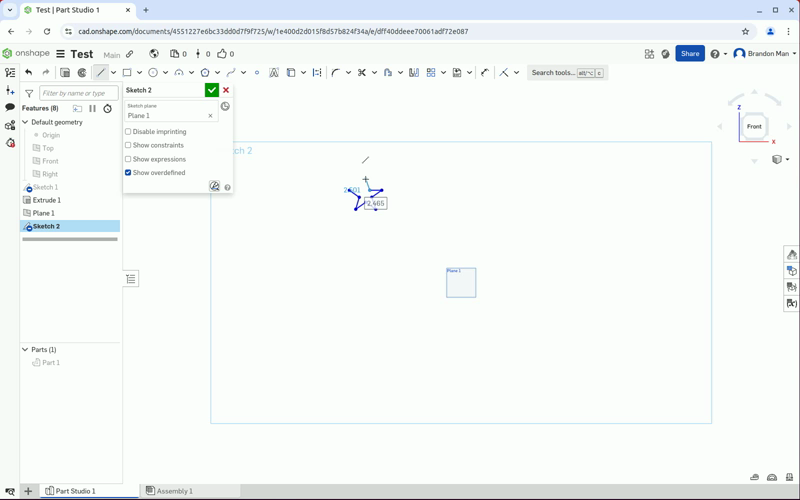
click(365, 178)
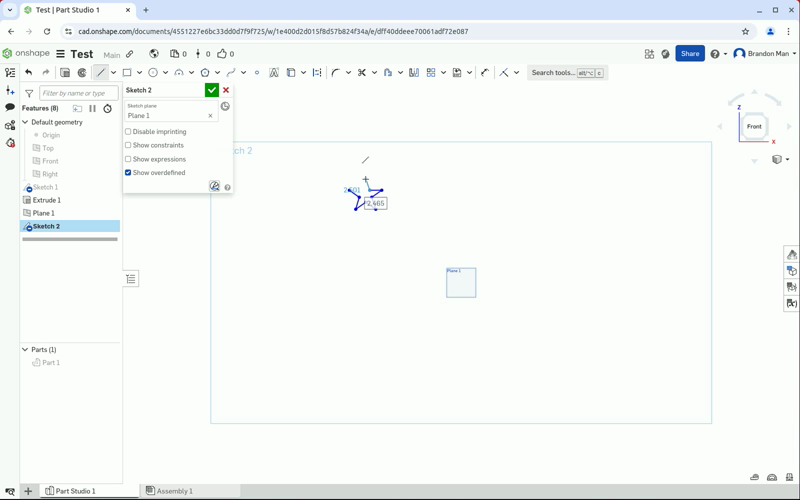
key_up(shift)
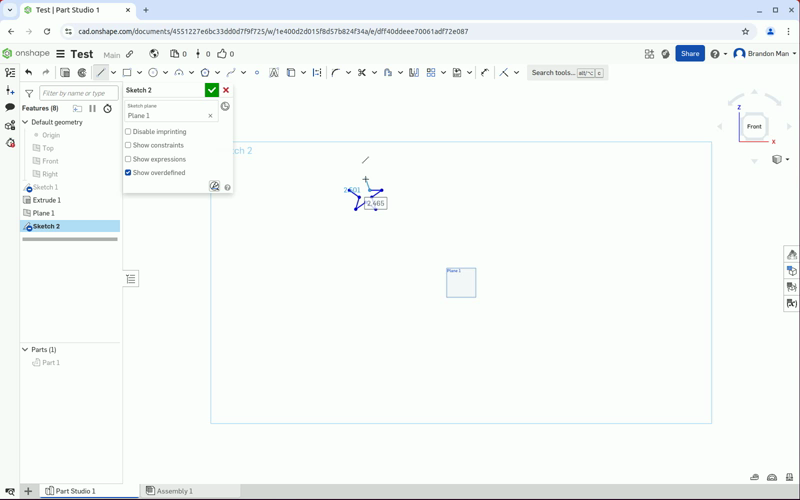
key_down(shift)
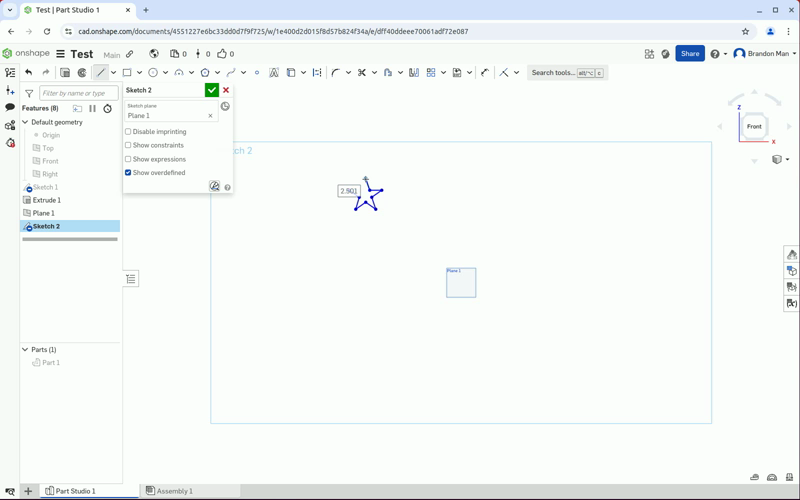
mouse_move(395, 178)
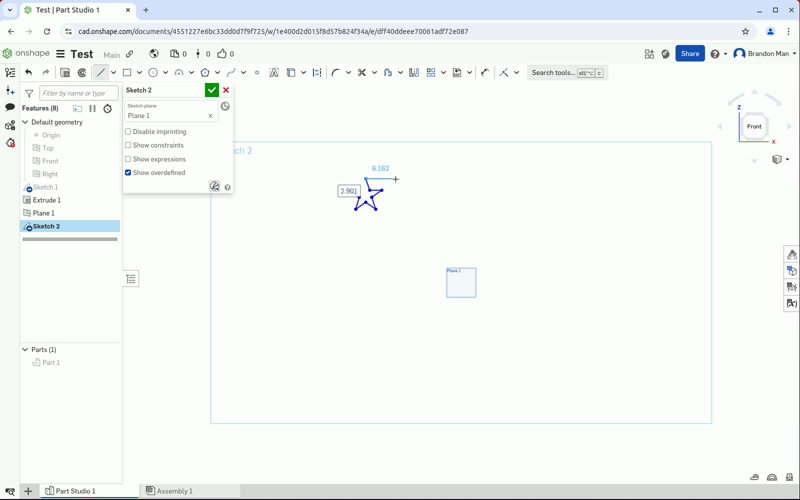
mouse_move(361, 190)
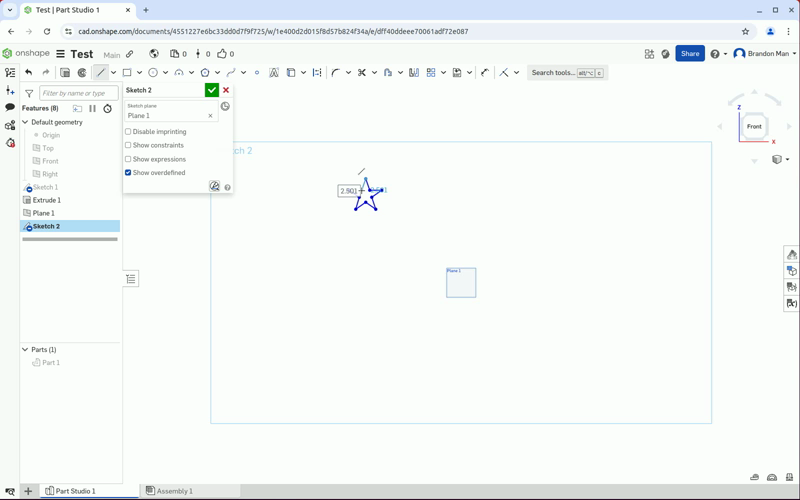
click(361, 190)
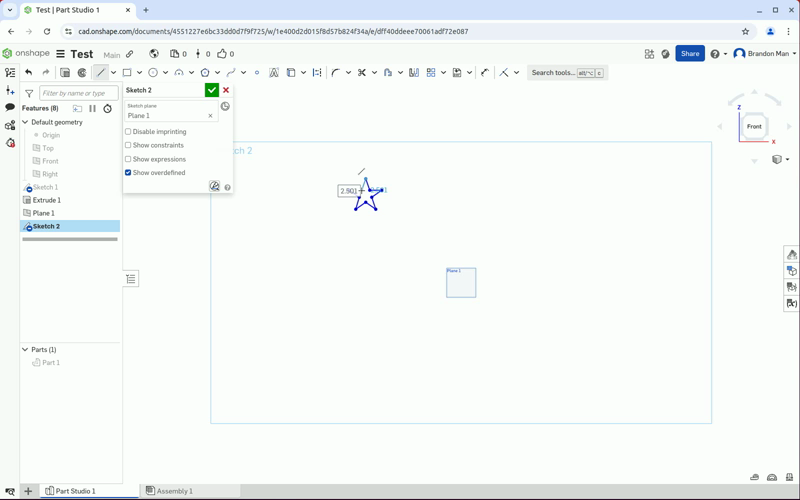
key_up(shift)
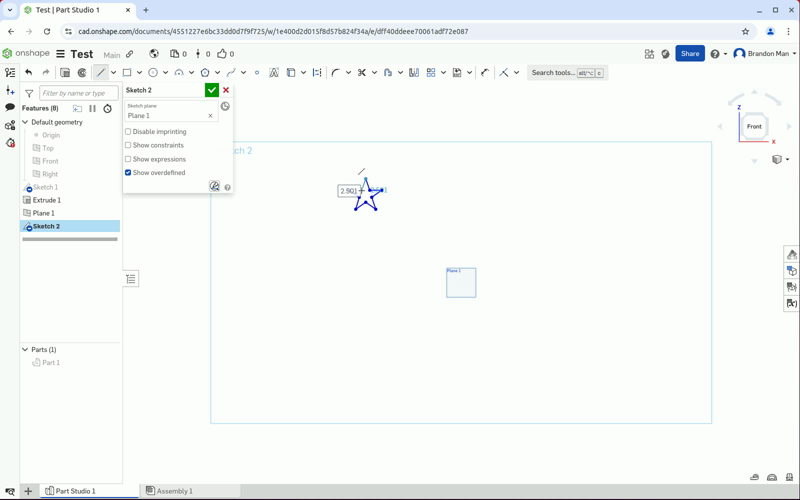
mouse_move(391, 190)
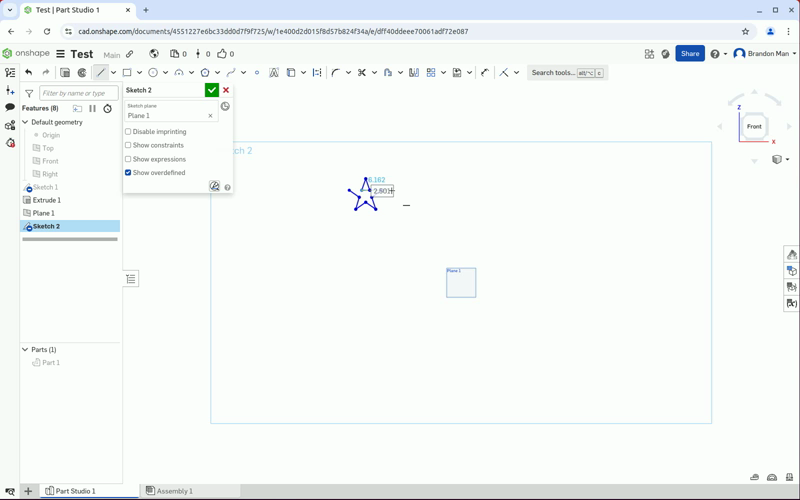
key_down(shift)
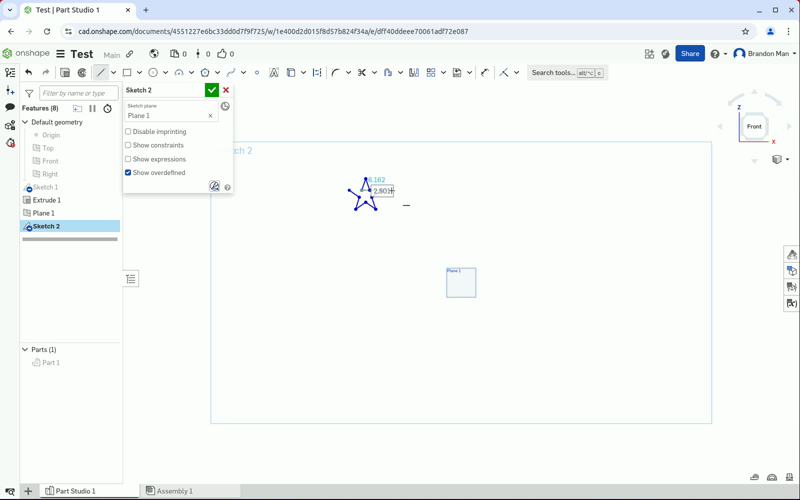
mouse_move(349, 190)
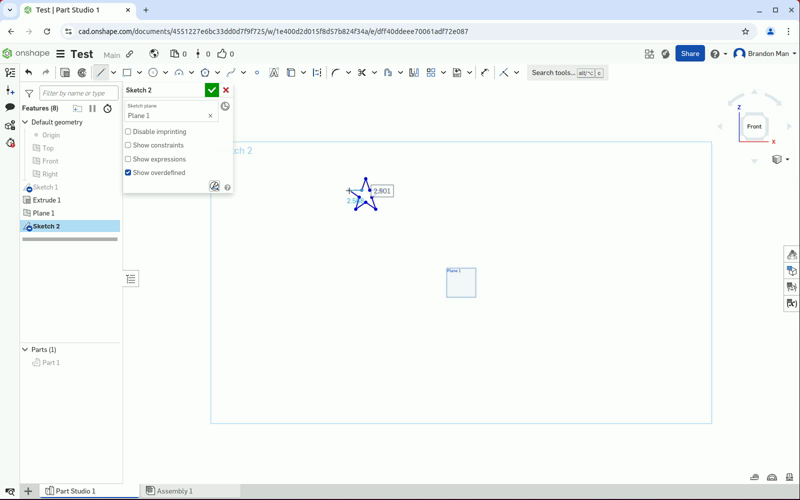
key_up(shift)
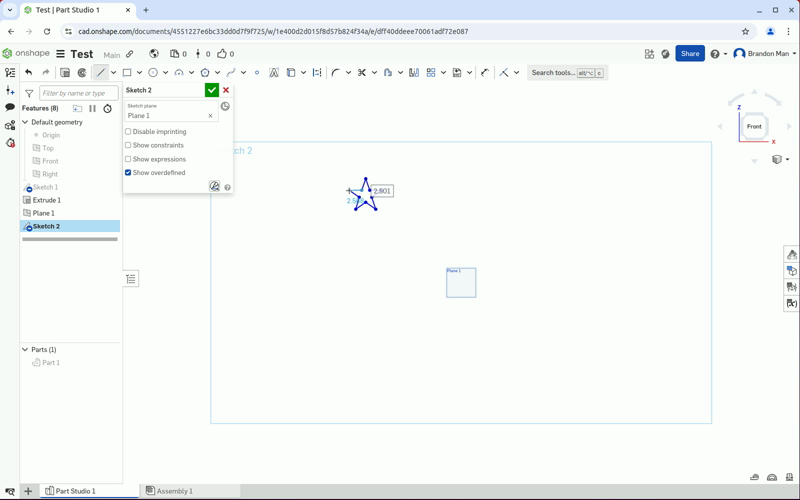
click(349, 190)
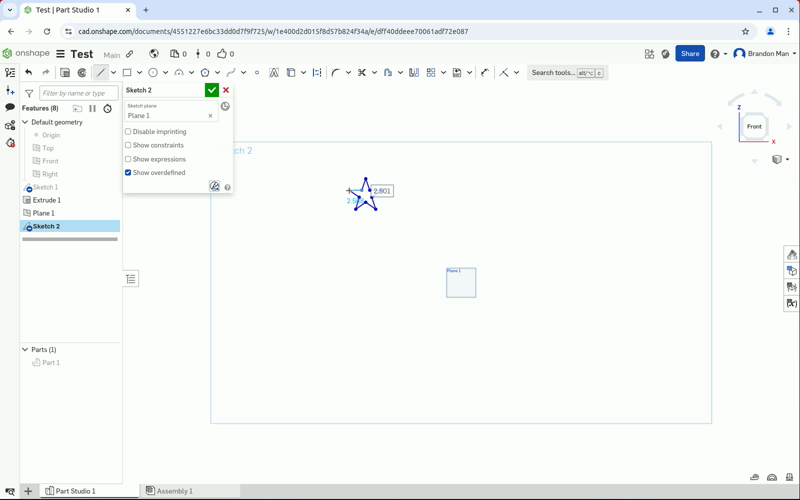
key(esc)
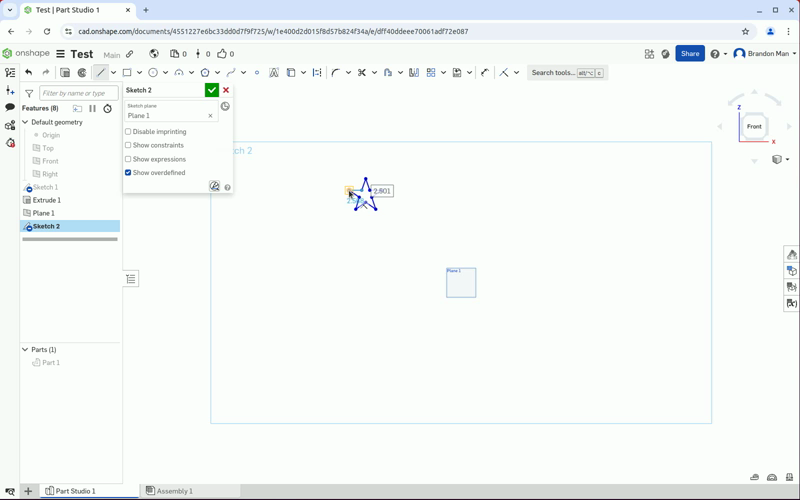
mouse_move(359, 201)
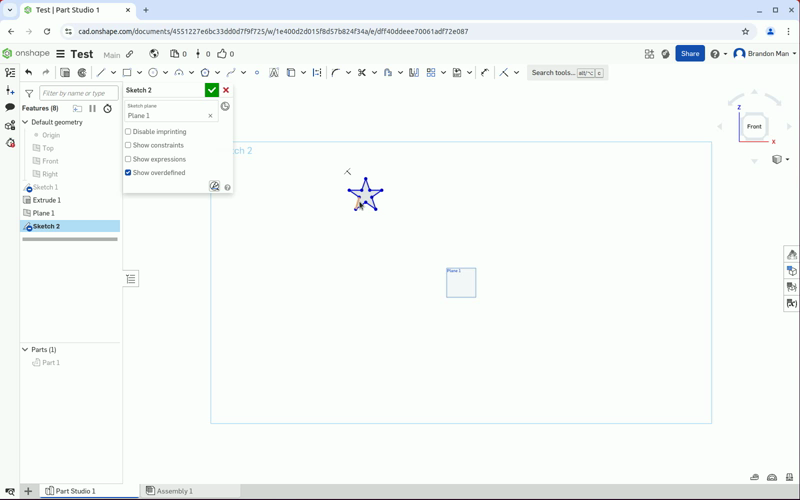
scroll(6)
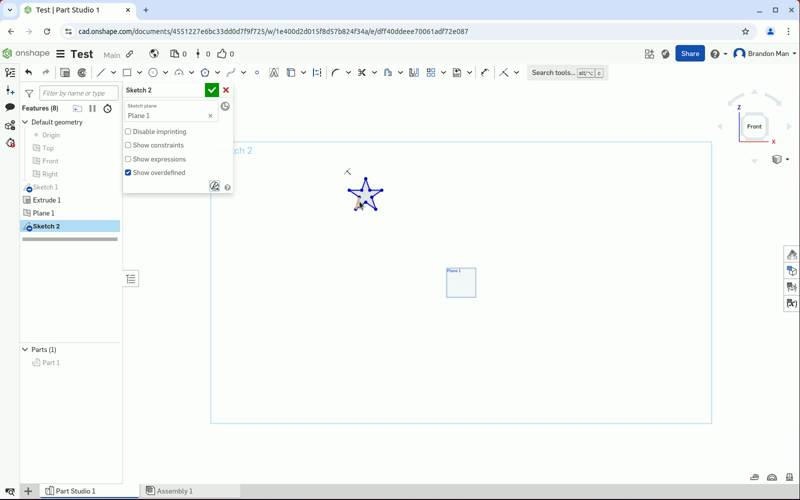
scroll(6)
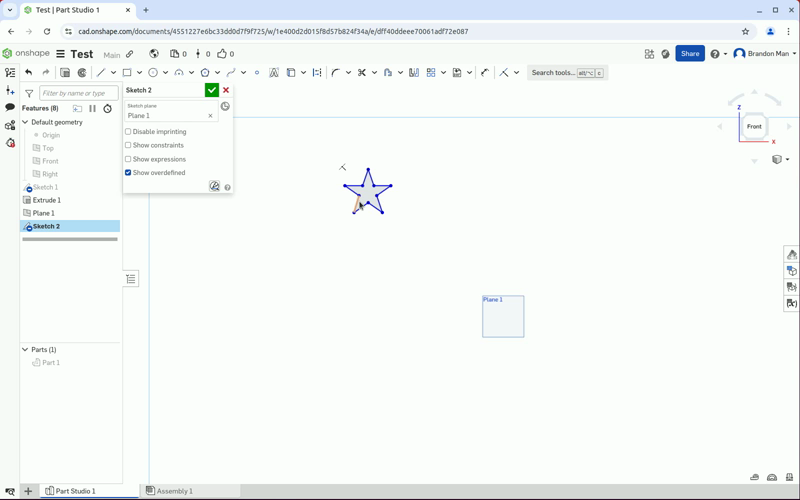
scroll(6)
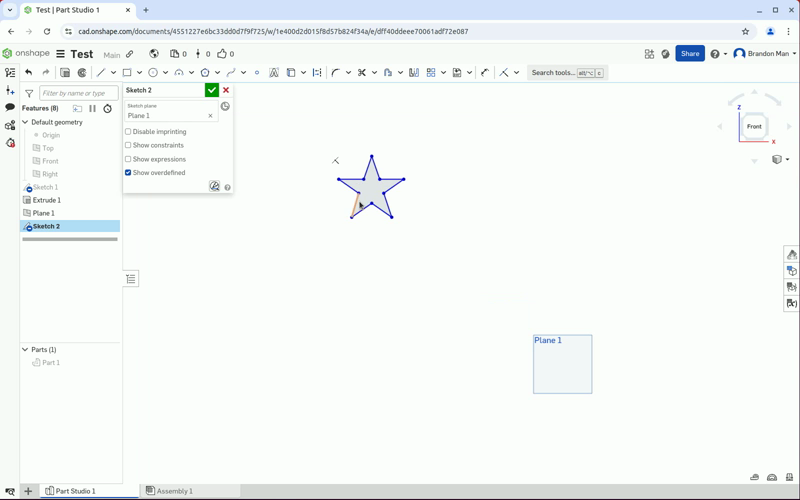
scroll(6)
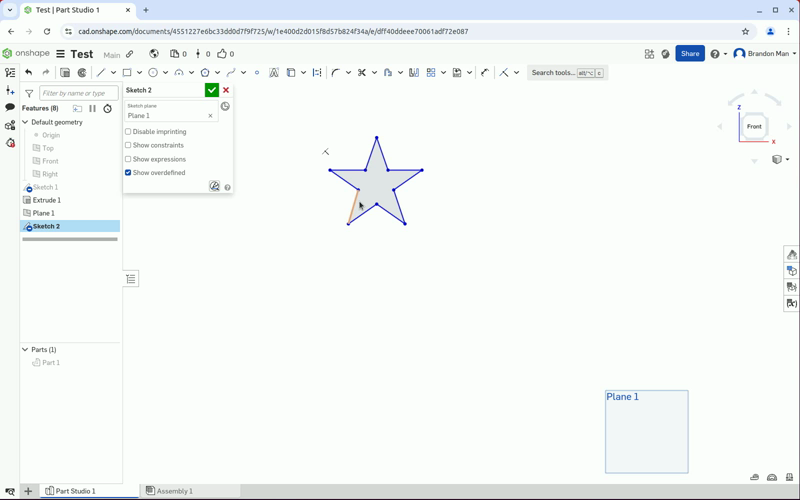
scroll(6)
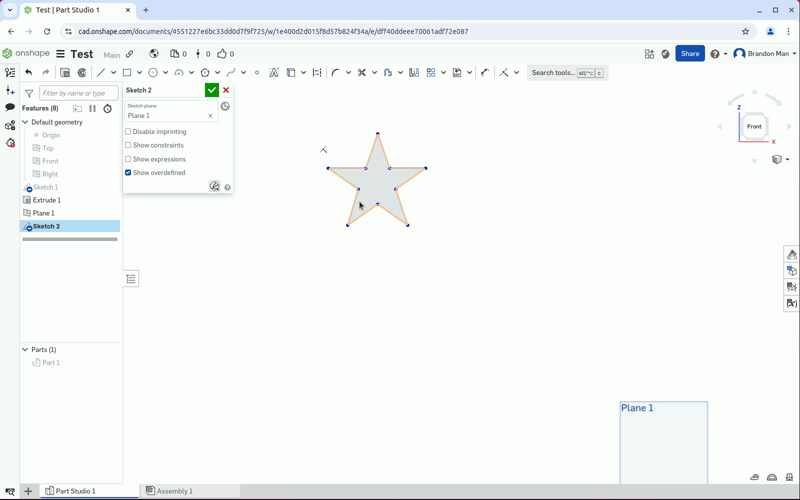
scroll(6)
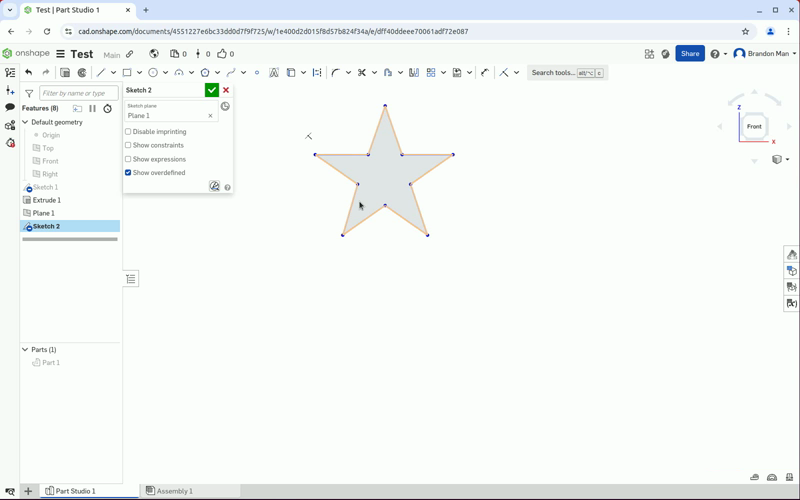
scroll(6)
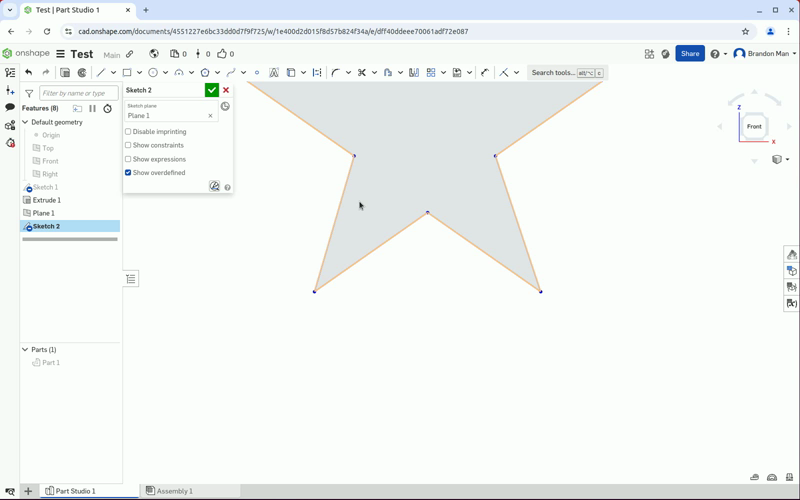
click(359, 201)
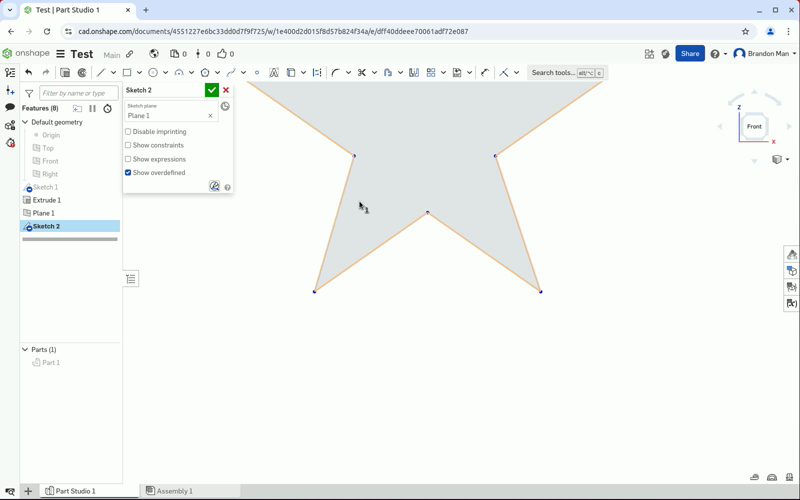
scroll(-6)
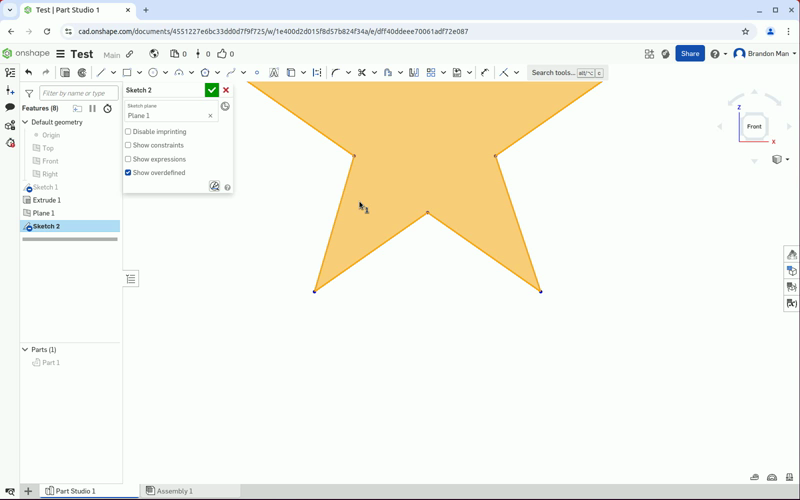
scroll(-6)
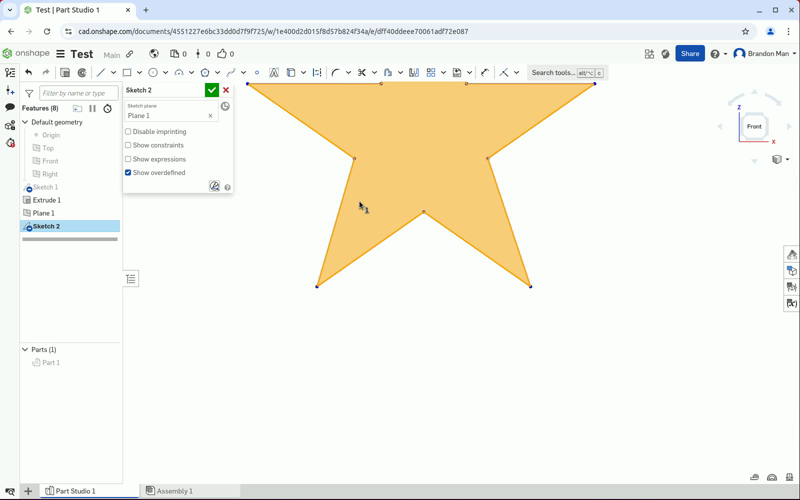
scroll(-6)
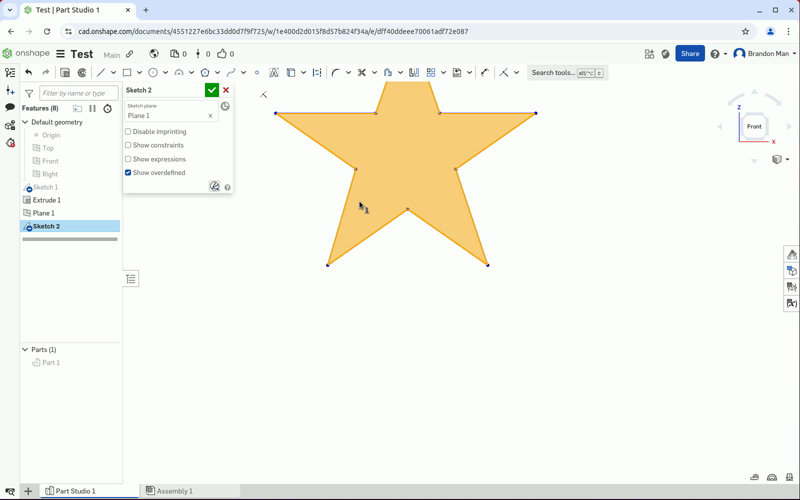
scroll(-6)
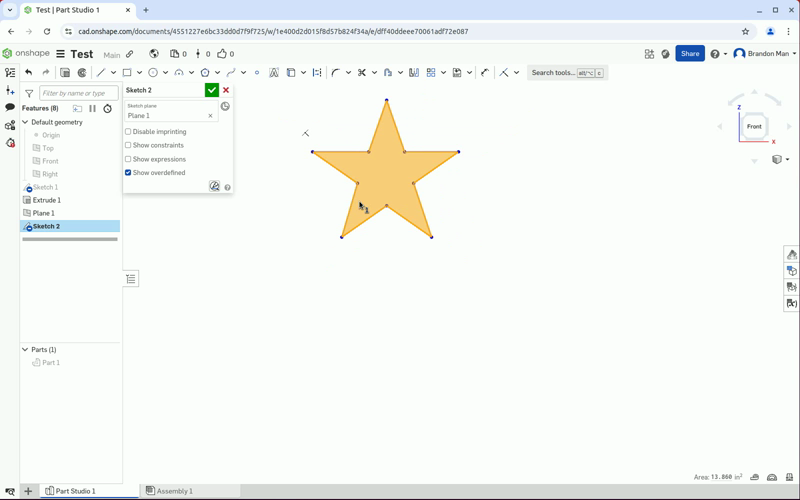
scroll(-6)
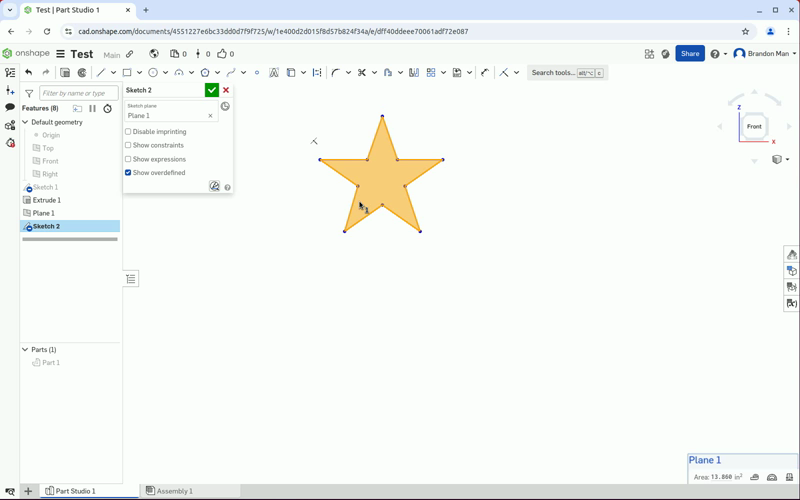
scroll(-6)
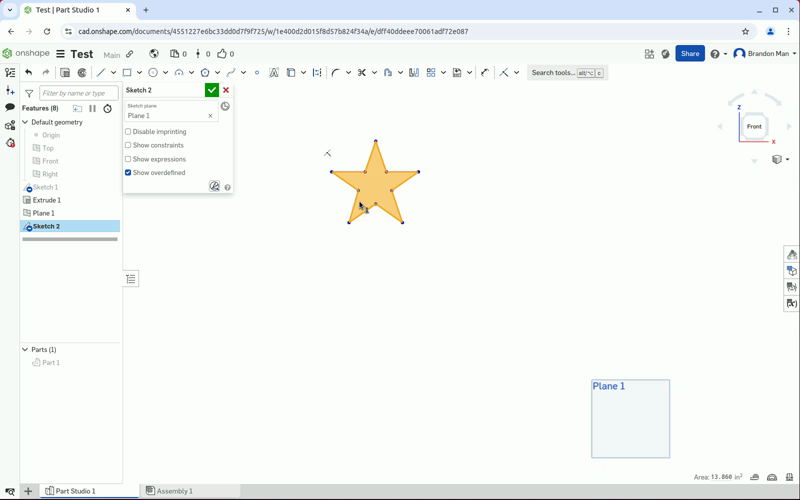
scroll(-6)
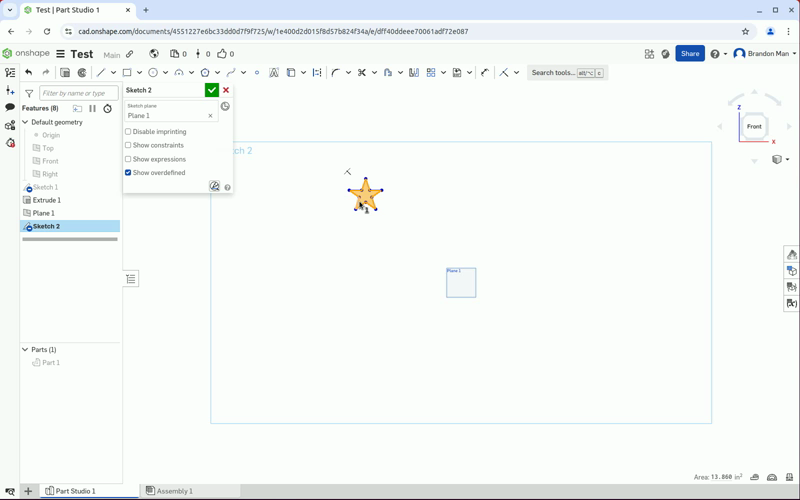
mouse_move(73, 352)
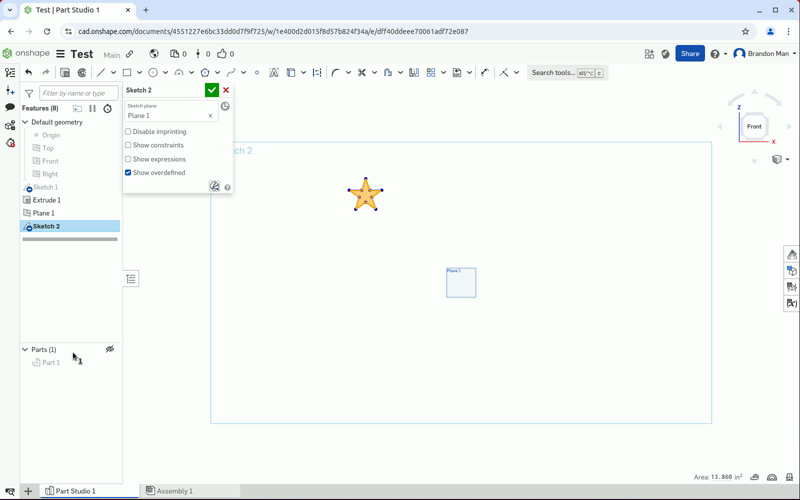
key(shift+y)
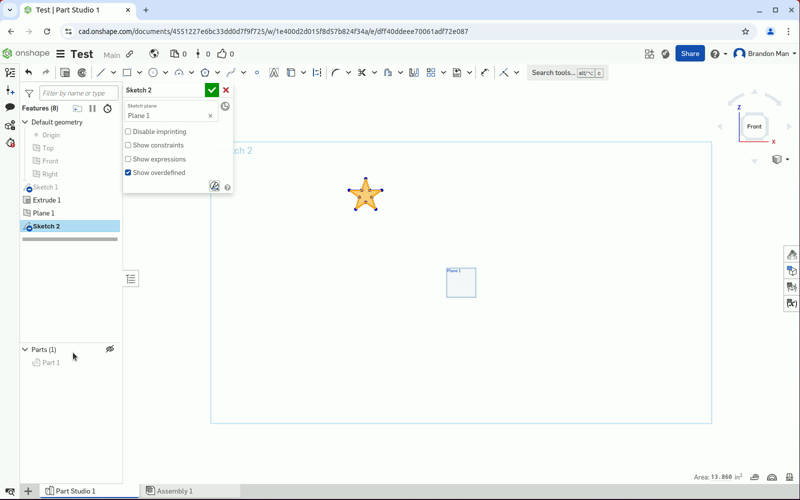
key(shift+e)
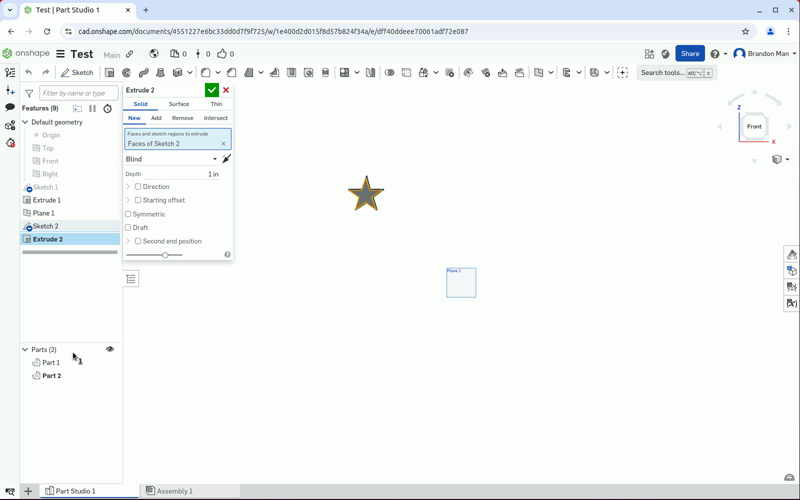
mouse_move(143, 106)
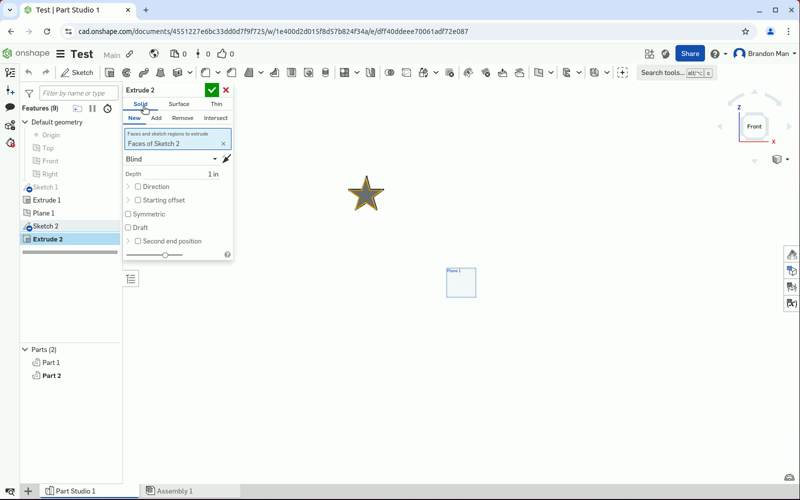
click(143, 106)
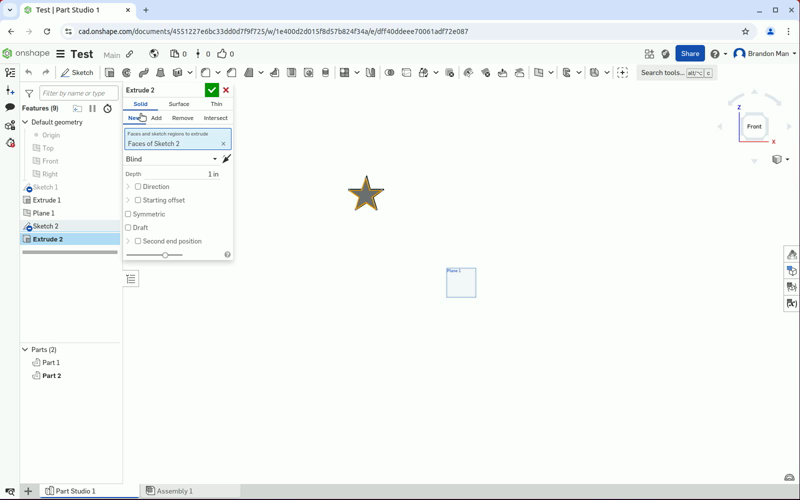
mouse_move(137, 120)
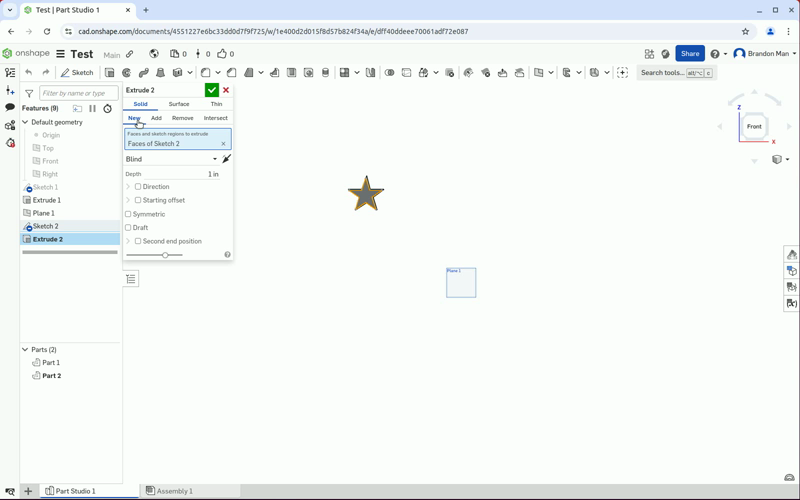
click(137, 120)
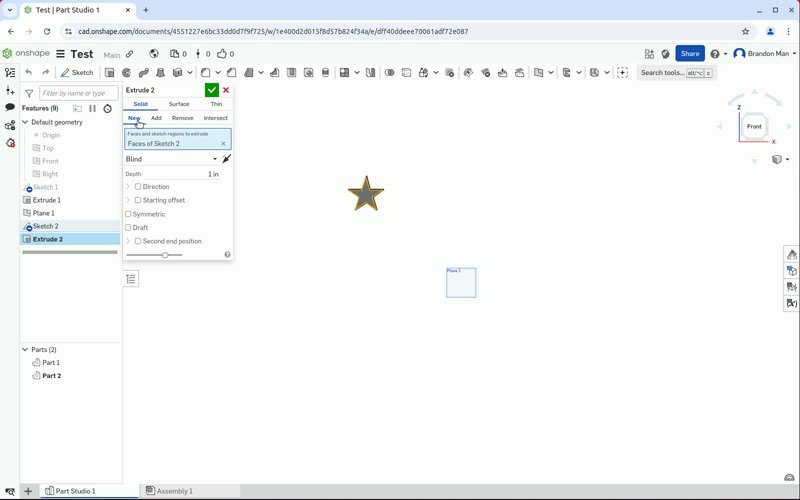
key(tab, 4)
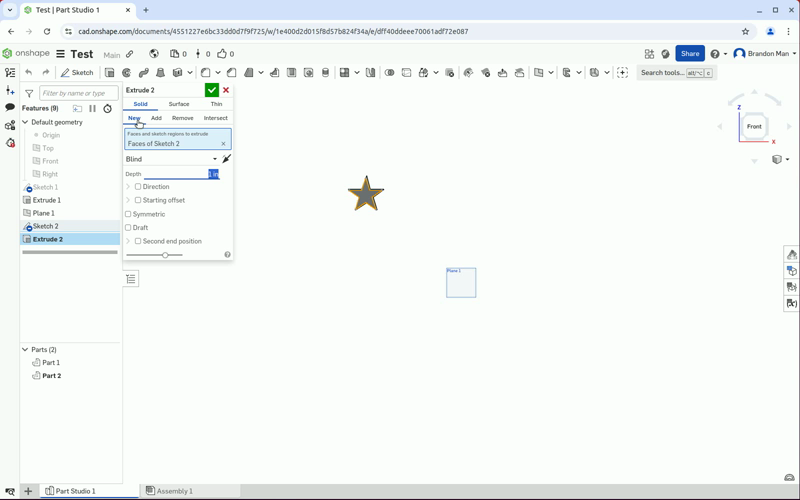
text(0.241)
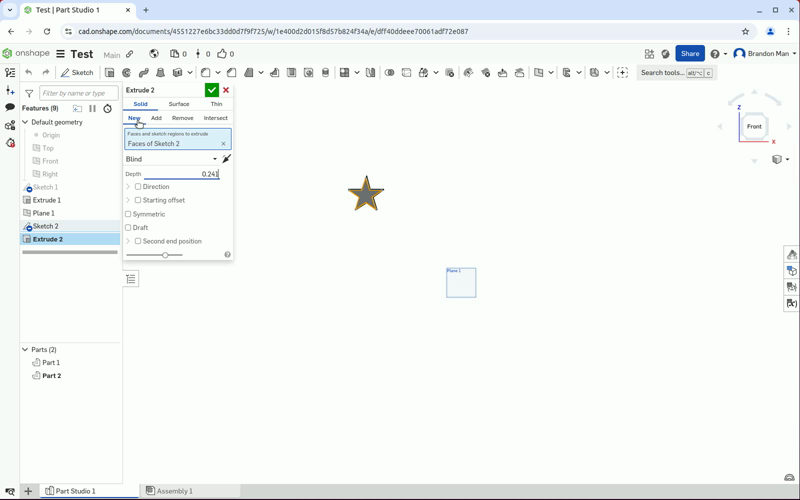
key(enter)
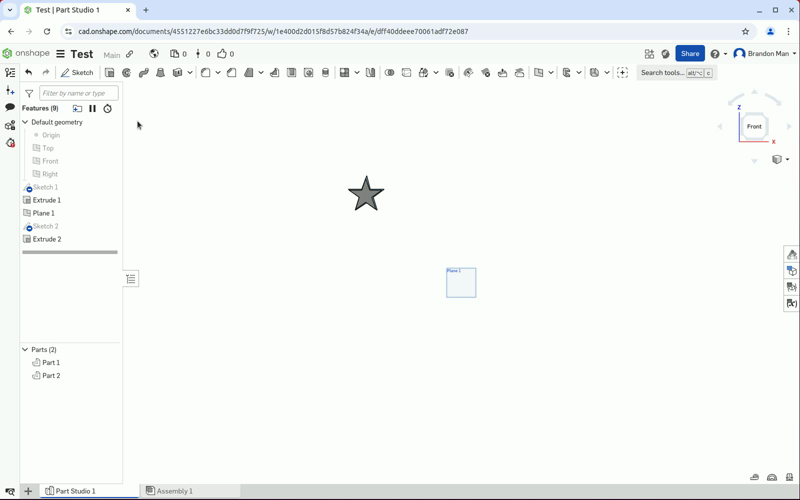
key(shift+h)
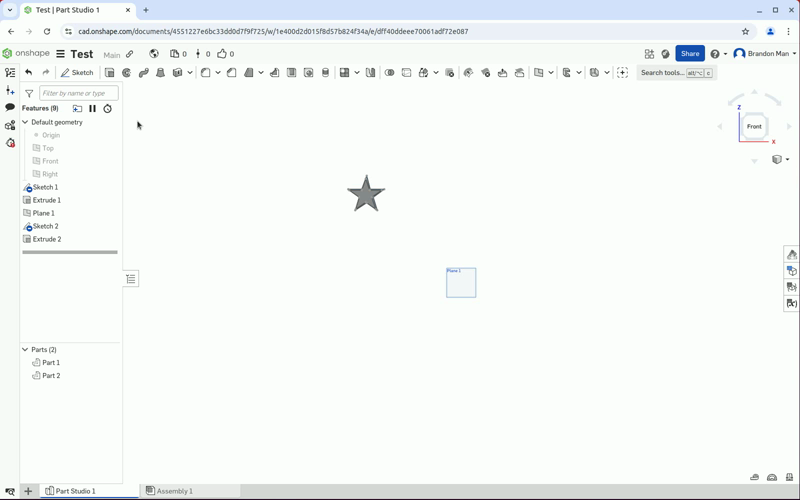
key(shift+h)
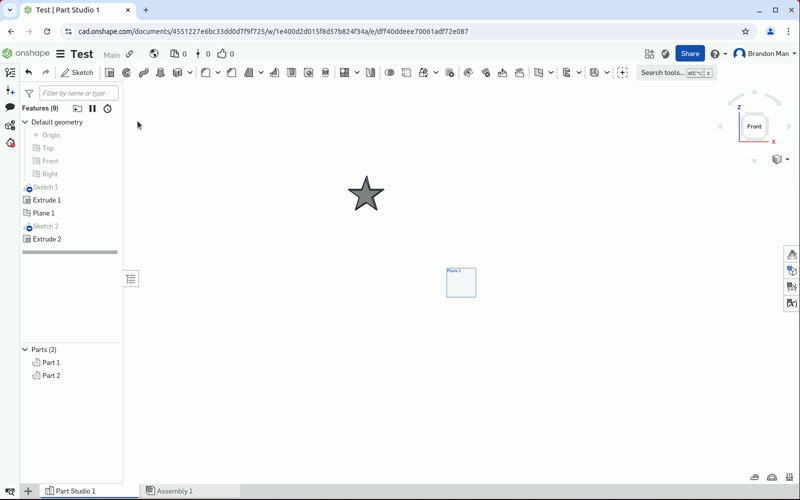
mouse_move(73, 189)
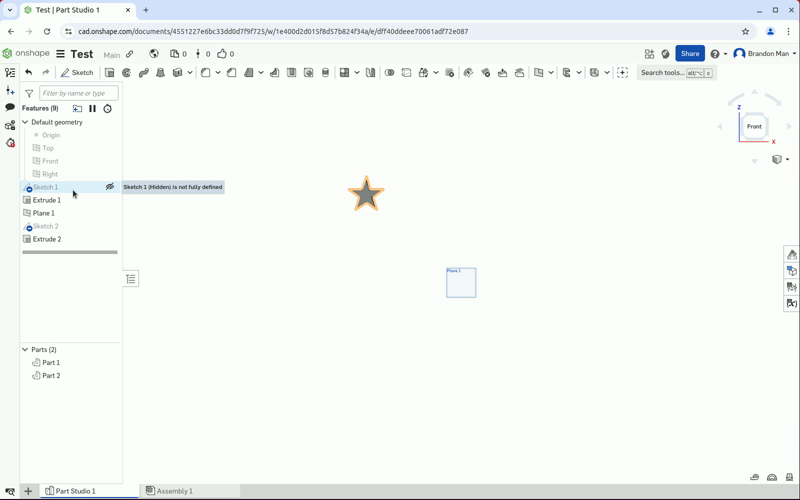
click(73, 189)
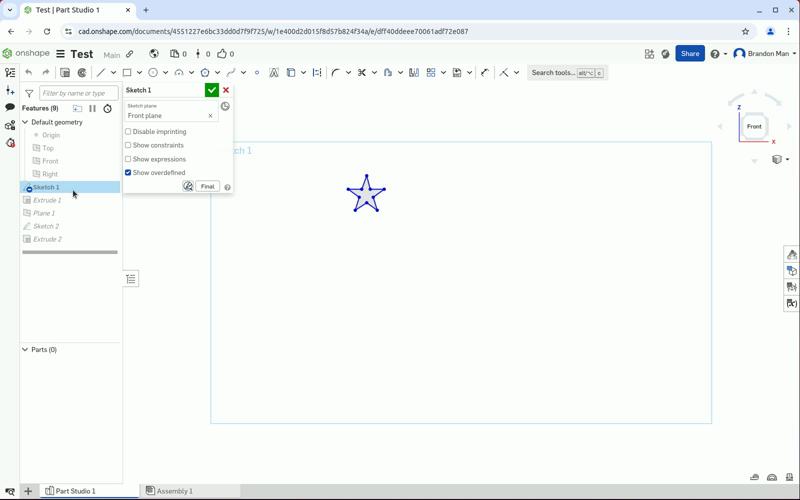
mouse_move(229, 92)
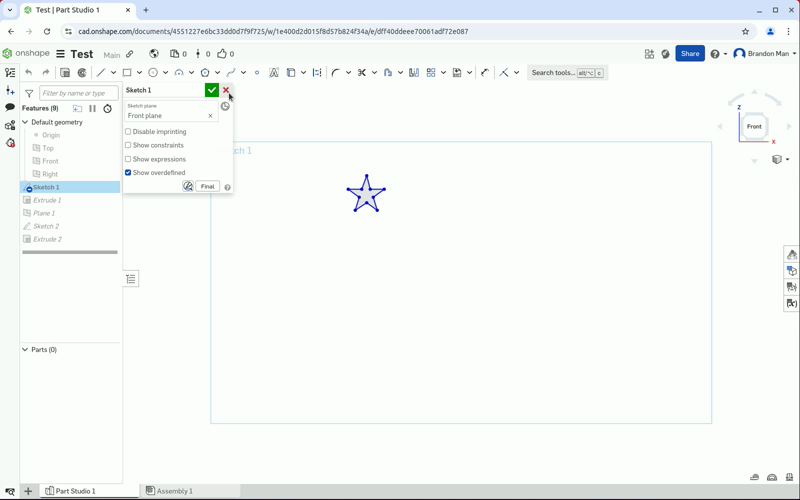
click(229, 92)
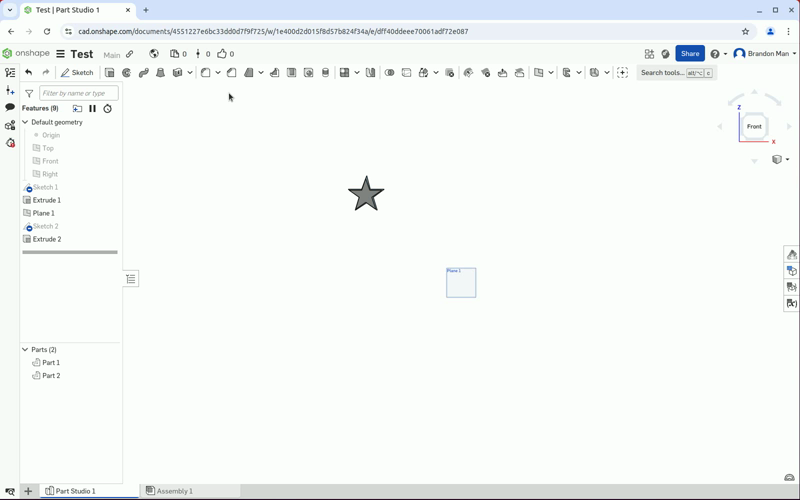
mouse_move(541, 75)
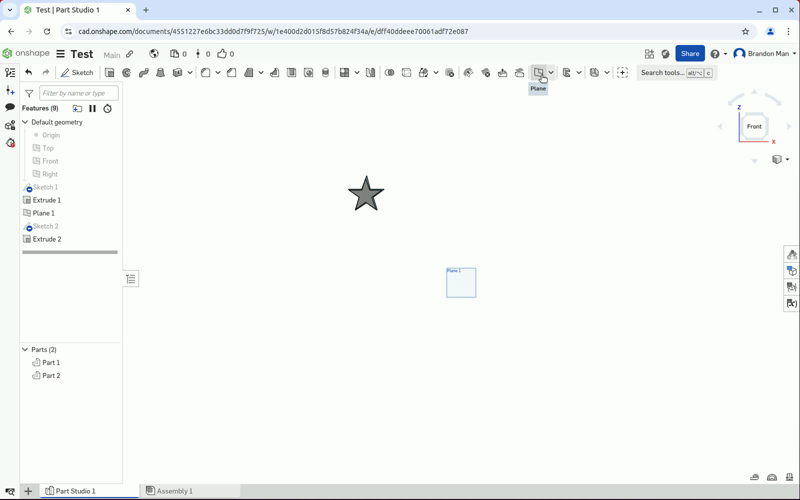
click(541, 75)
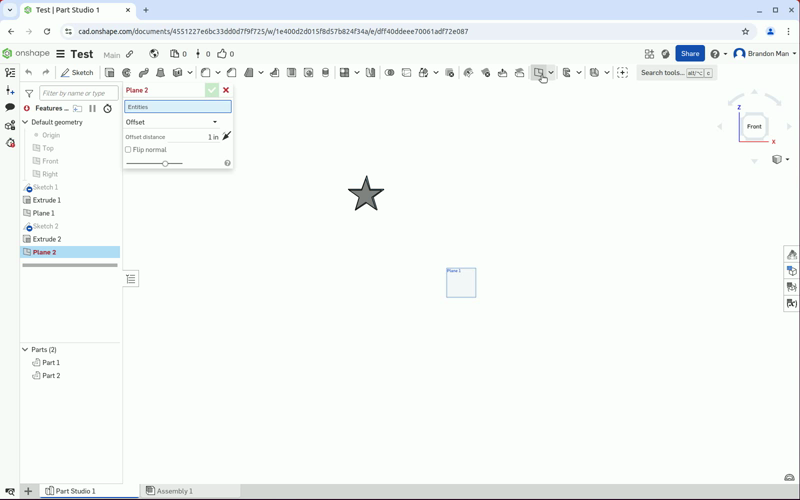
mouse_move(73, 163)
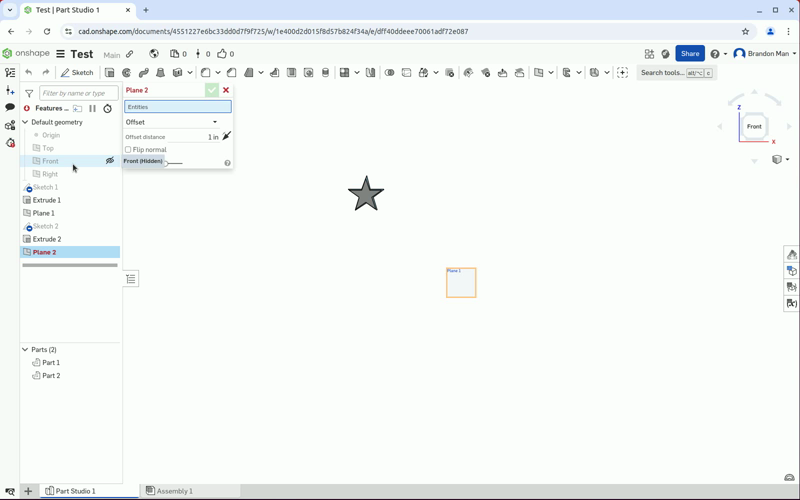
click(73, 163)
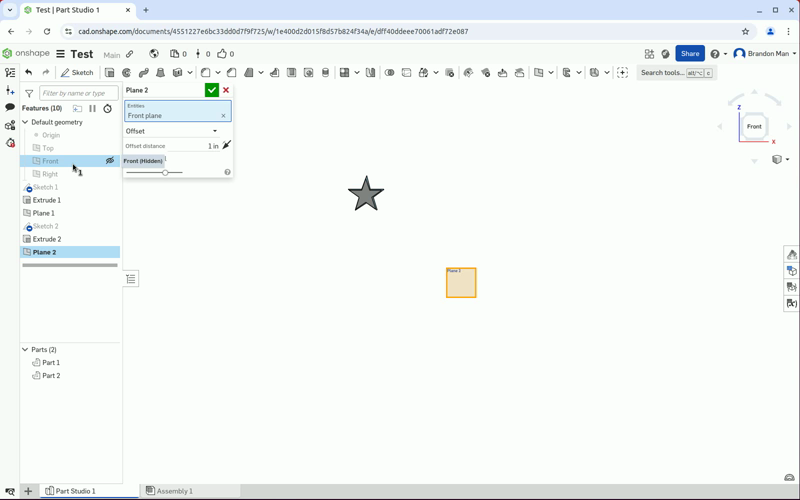
key(tab, 2)
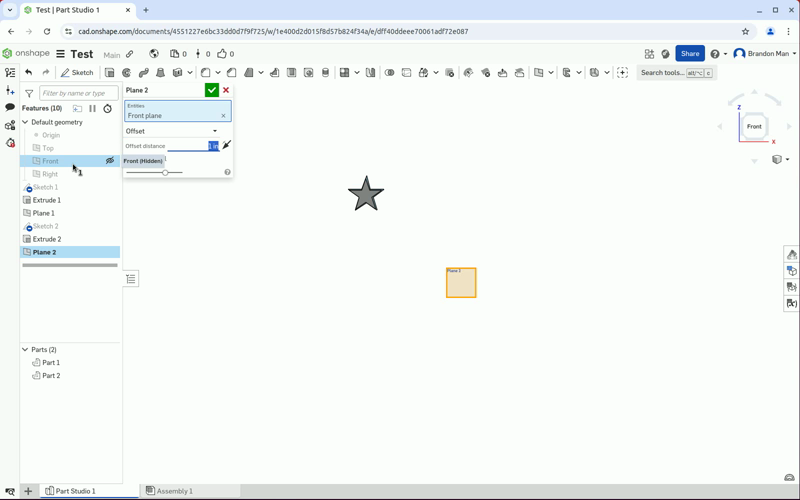
text(0.493)
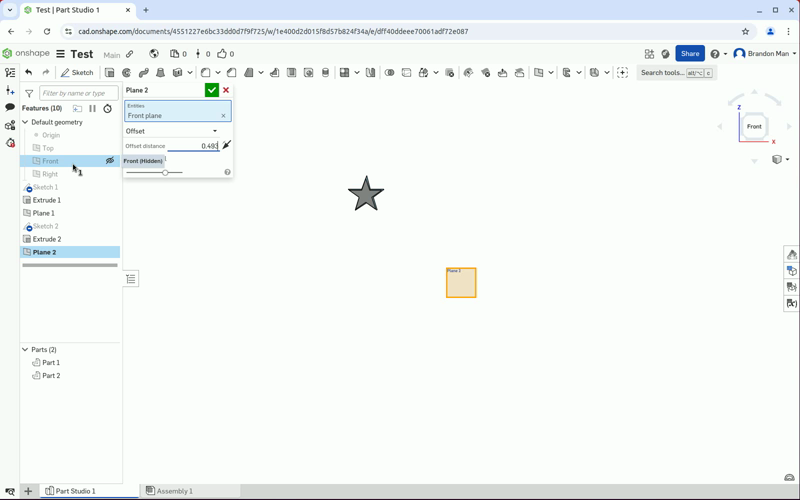
key(enter, 2)
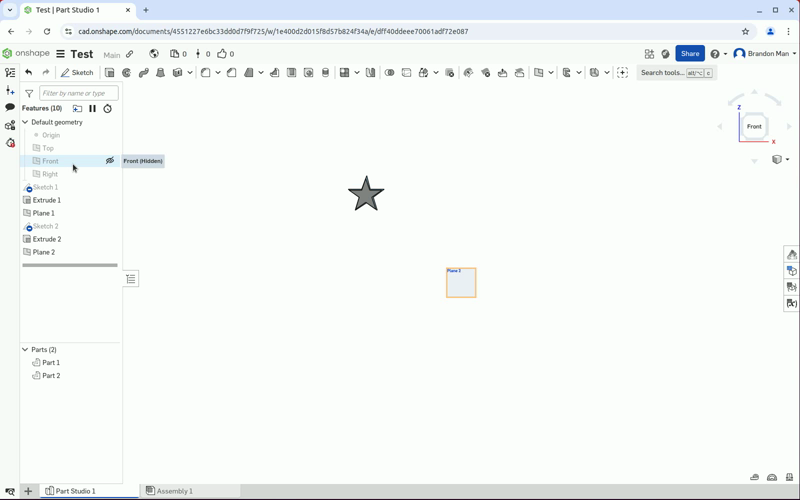
key(shift+s)
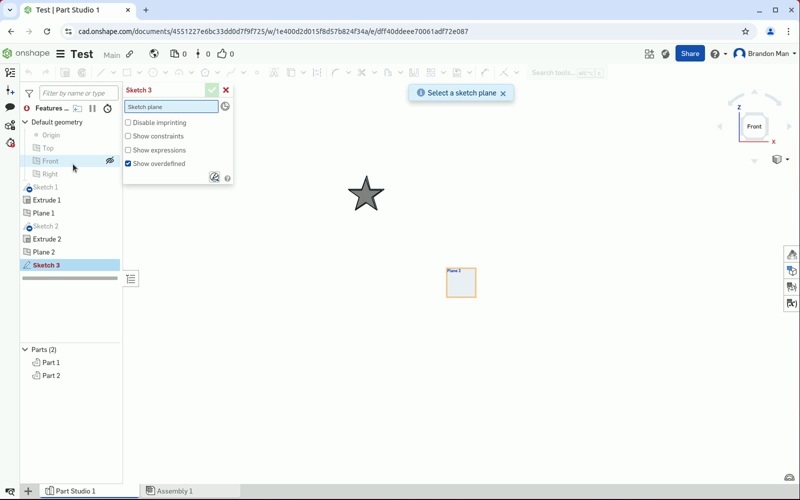
mouse_move(73, 254)
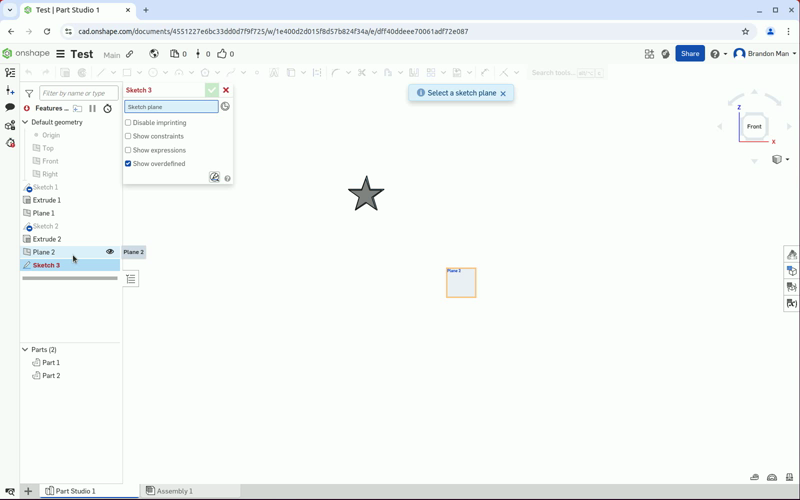
click(73, 254)
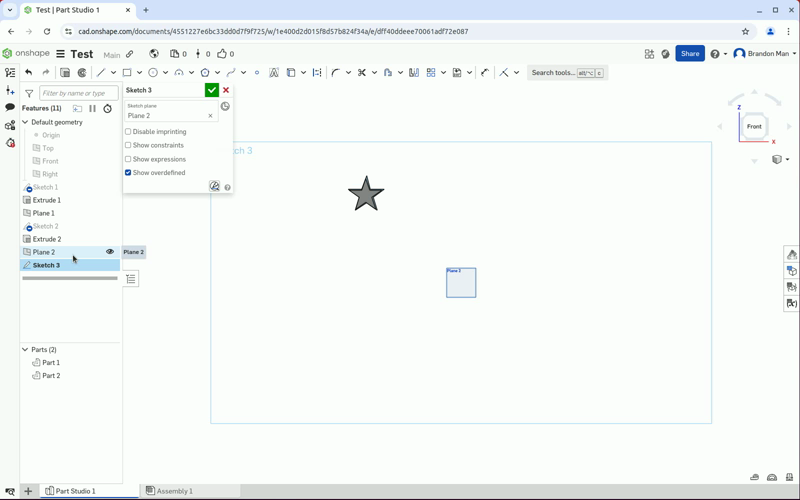
mouse_move(73, 352)
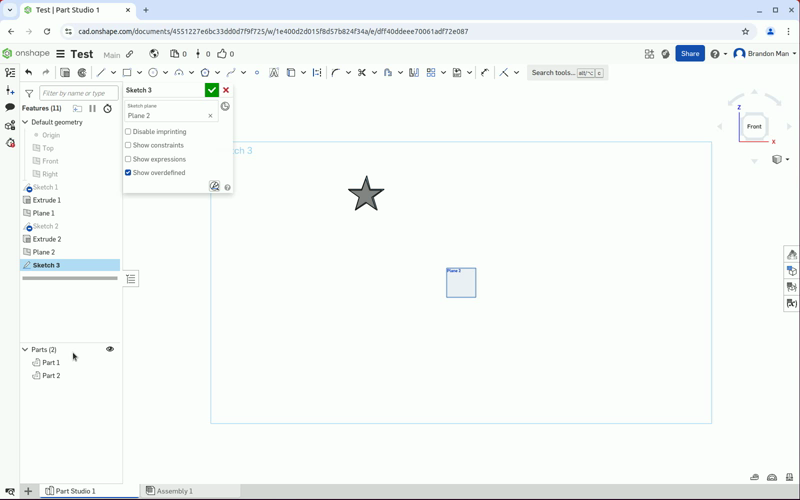
key(y)
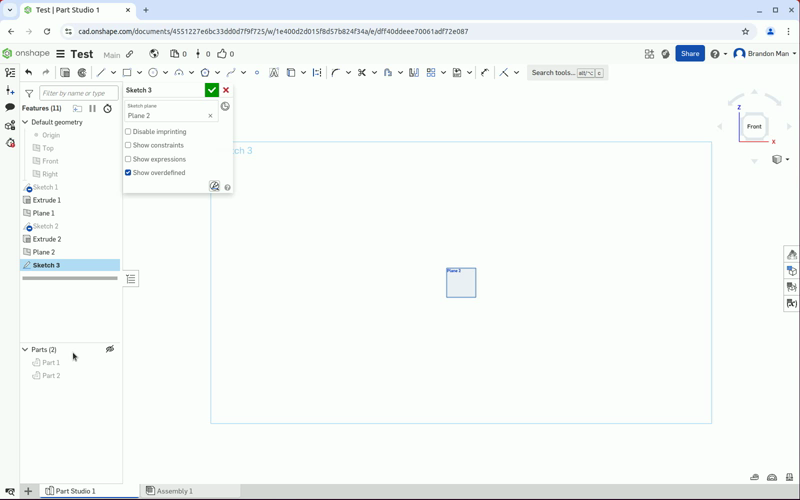
key(l)
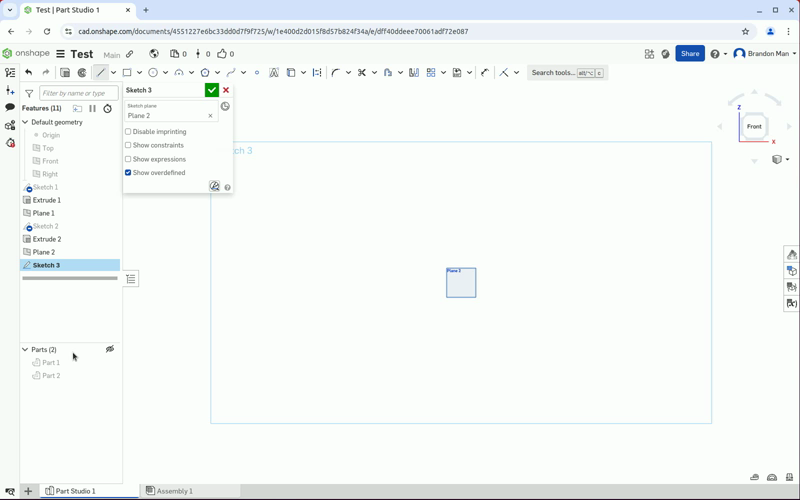
key_down(shift)
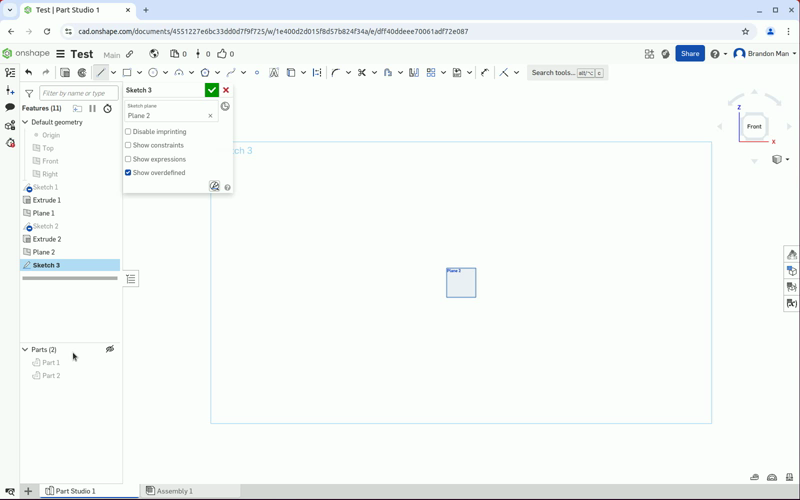
mouse_move(351, 190)
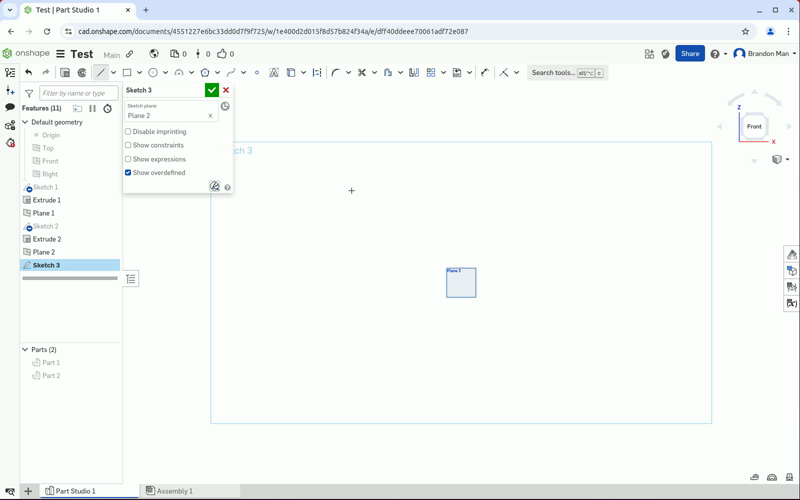
click(351, 190)
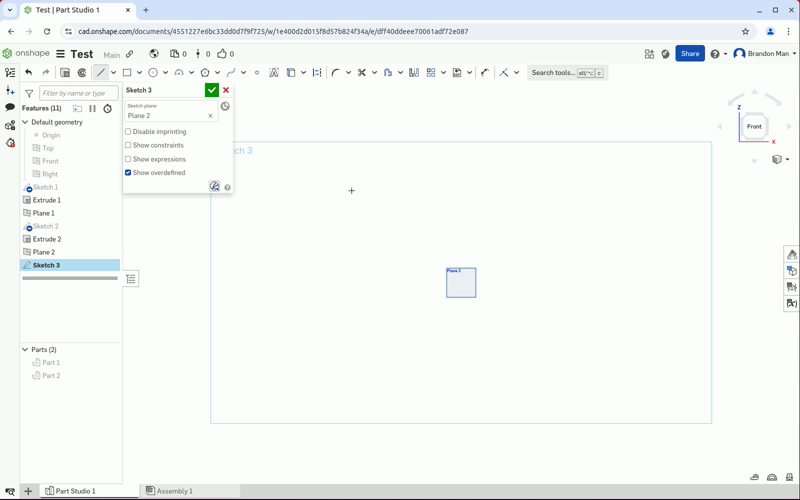
key_up(shift)
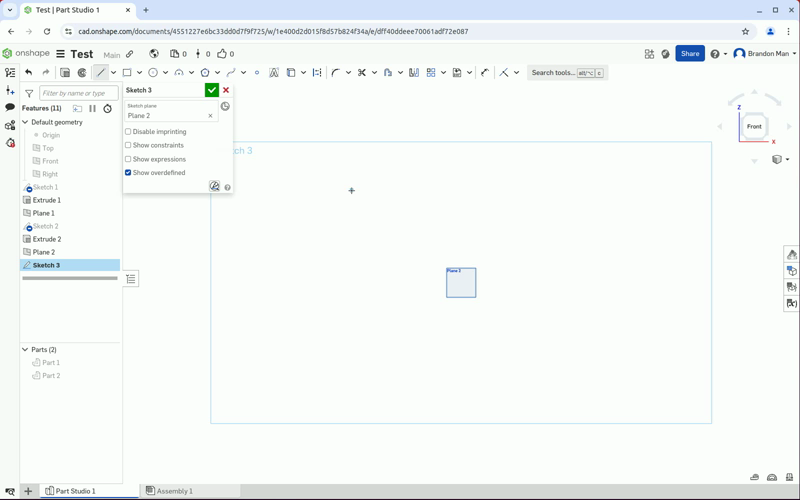
key_down(shift)
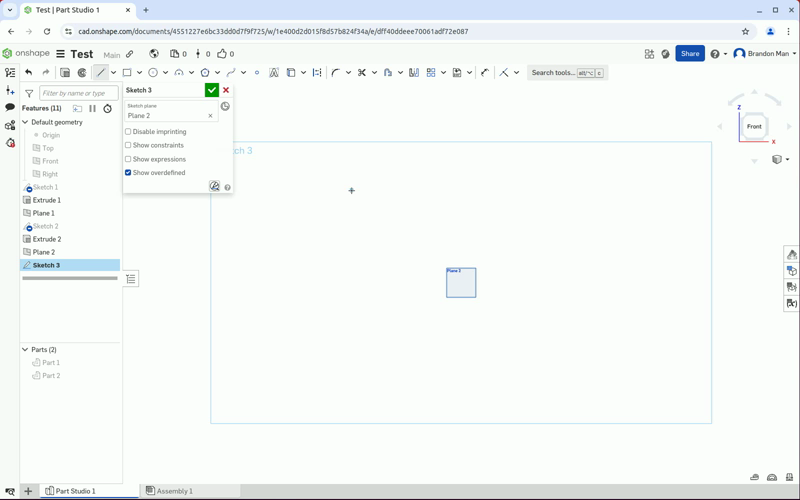
mouse_move(381, 190)
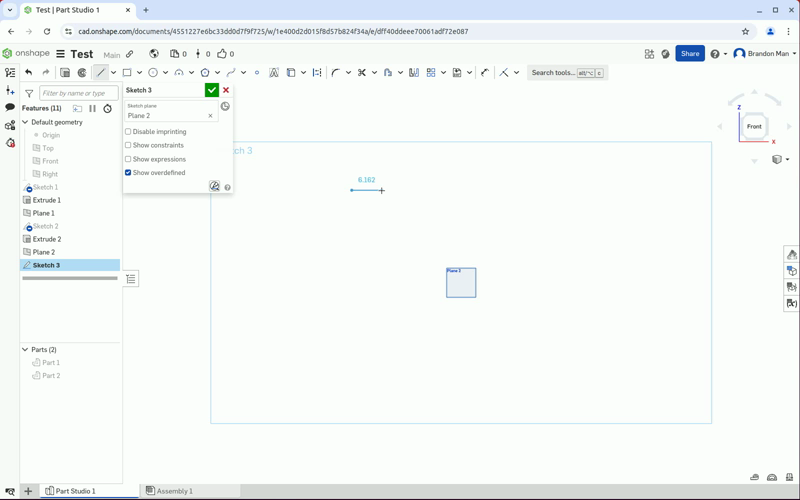
mouse_move(360, 196)
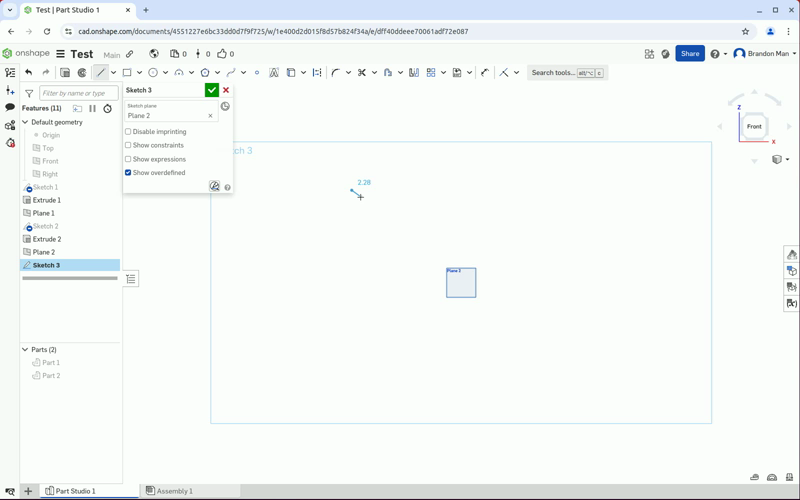
click(360, 196)
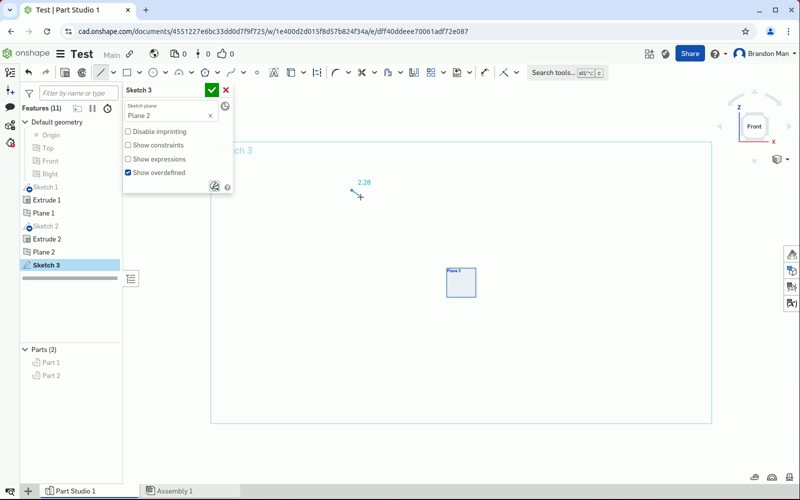
key_up(shift)
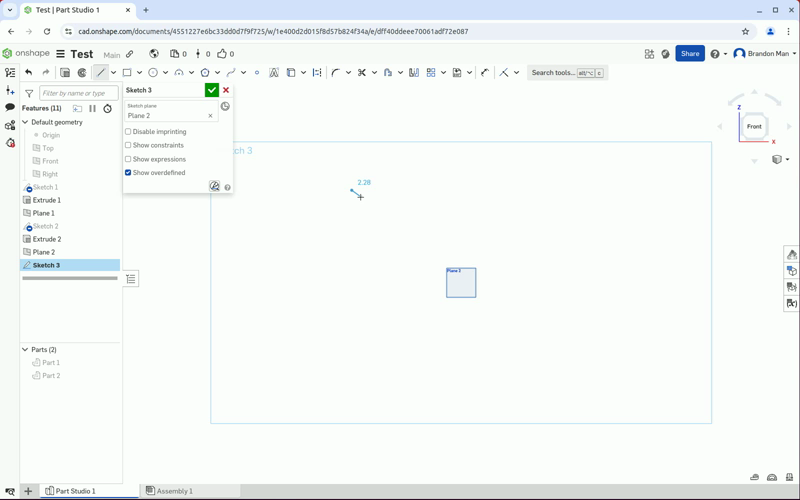
key_down(shift)
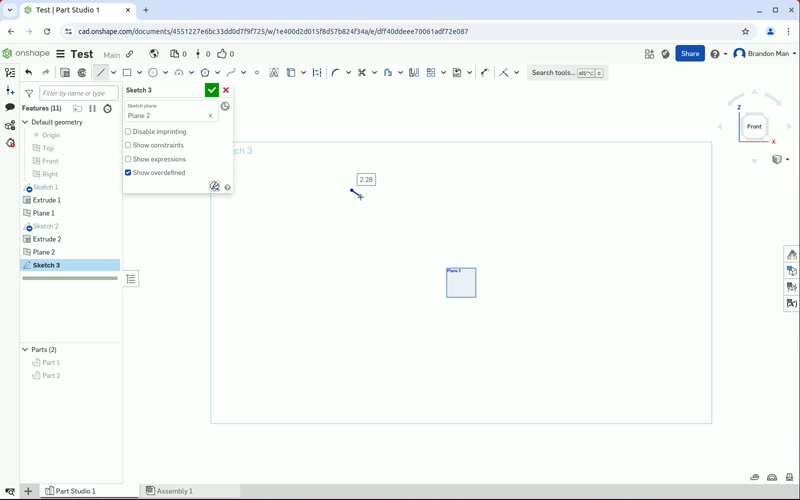
mouse_move(390, 196)
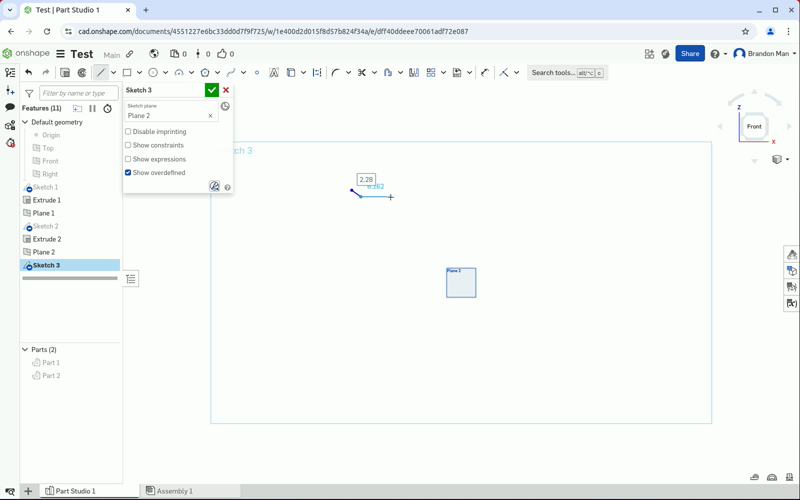
mouse_move(357, 207)
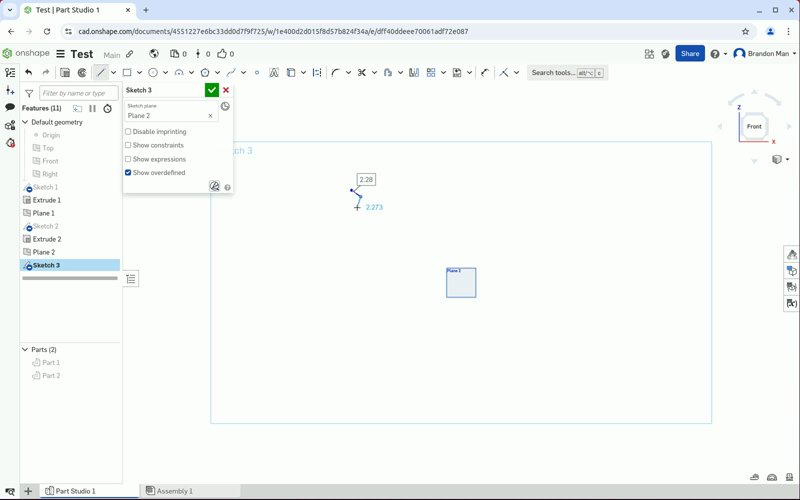
click(357, 207)
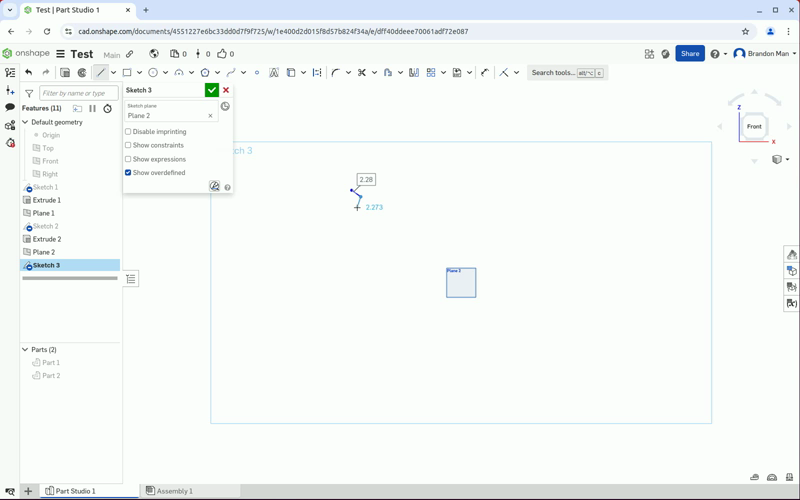
key_up(shift)
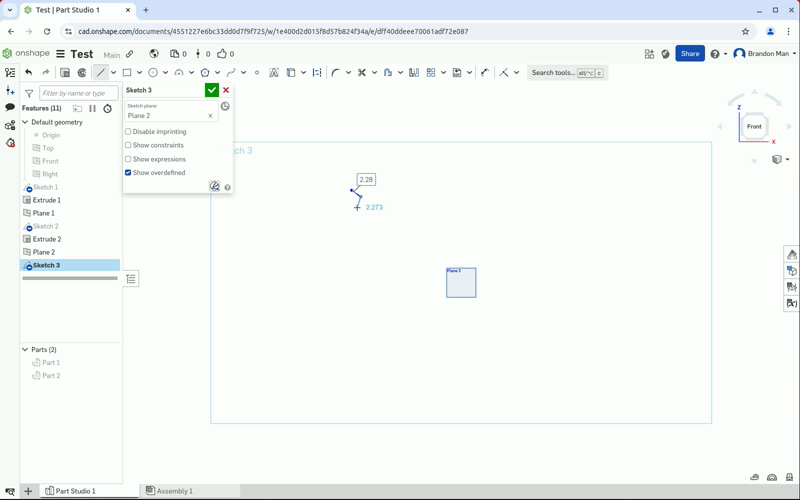
key_down(shift)
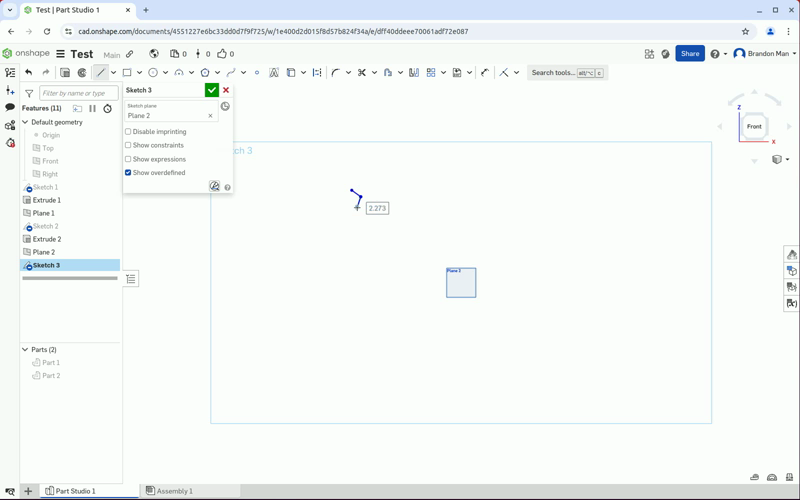
mouse_move(387, 207)
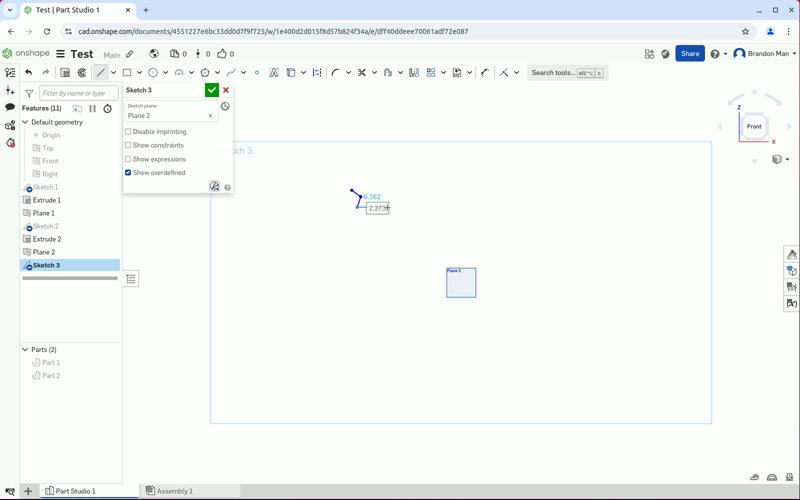
mouse_move(366, 201)
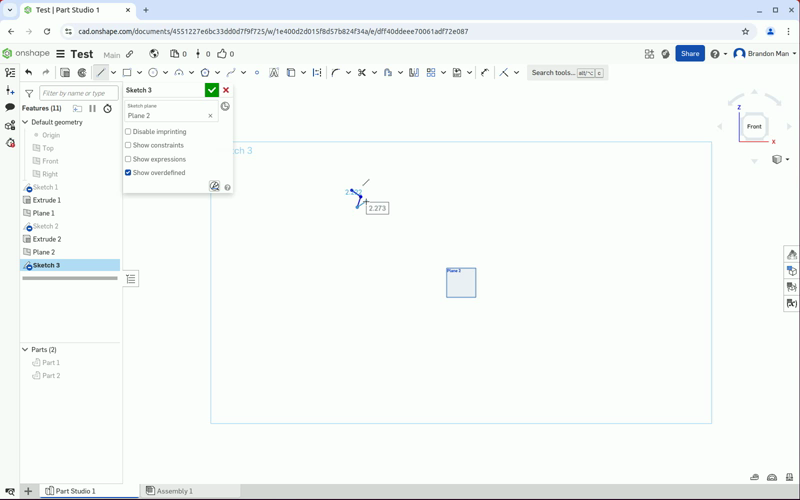
click(366, 201)
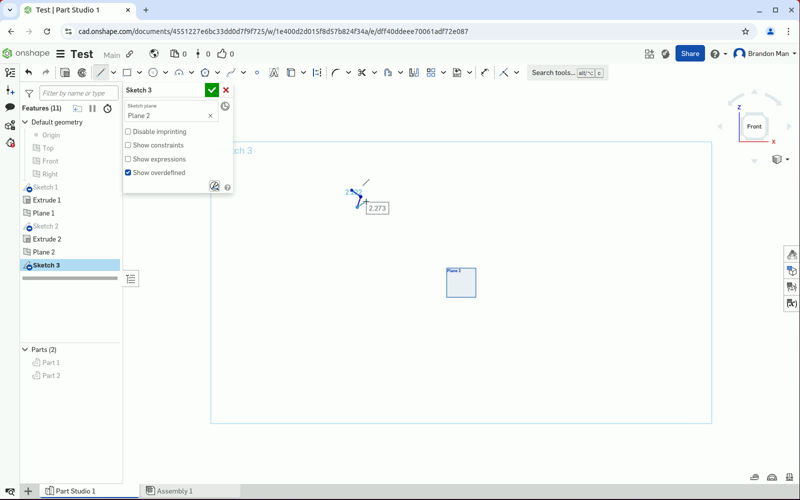
key_up(shift)
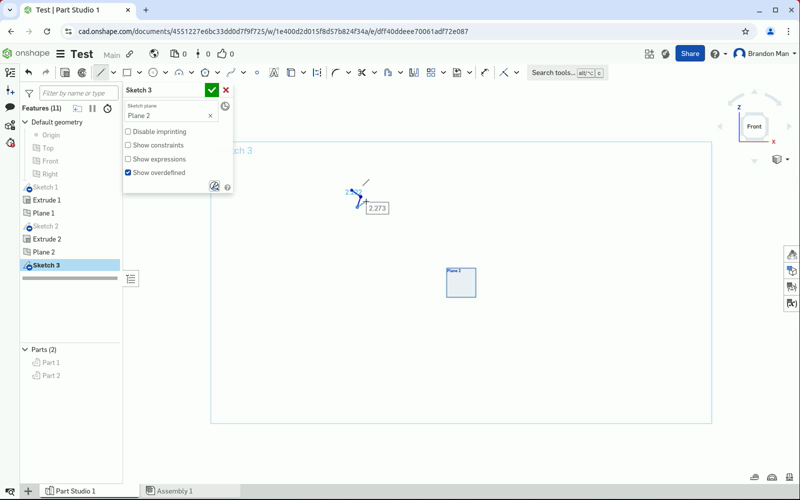
key_down(shift)
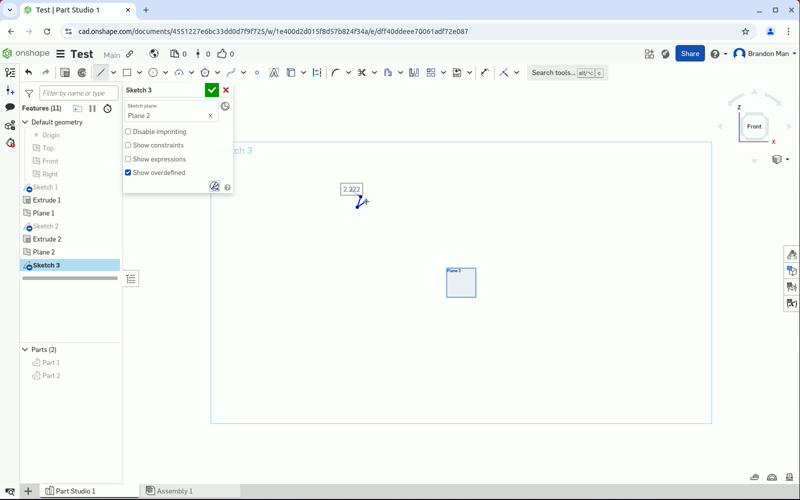
mouse_move(396, 201)
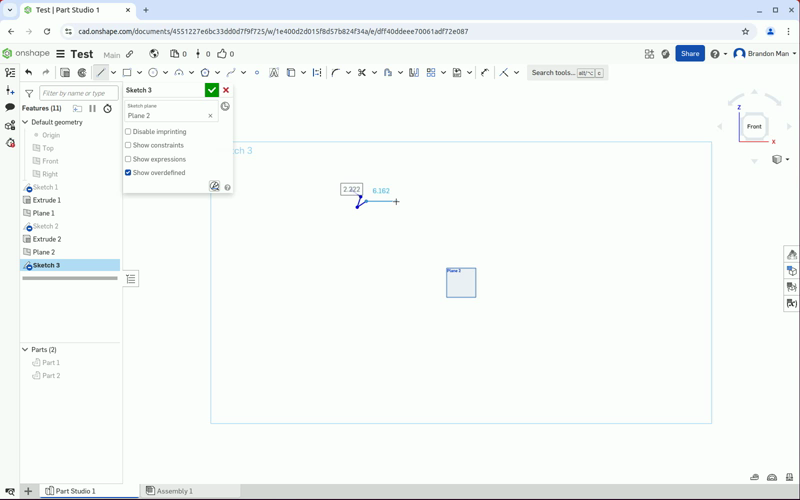
mouse_move(375, 207)
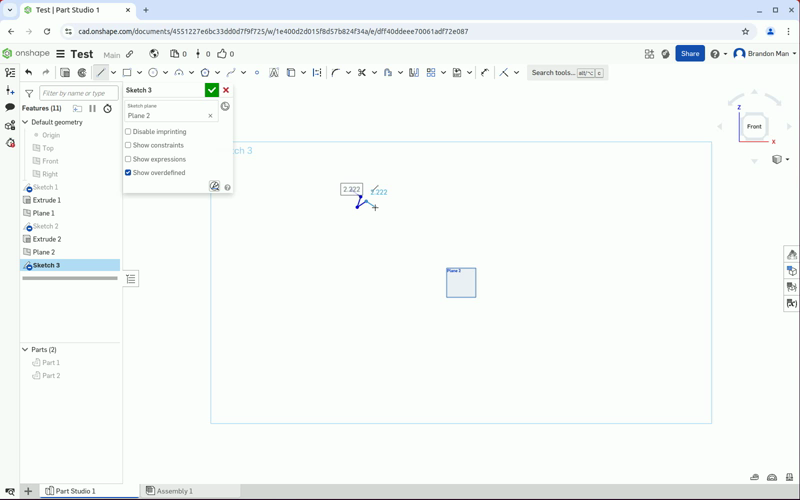
click(375, 207)
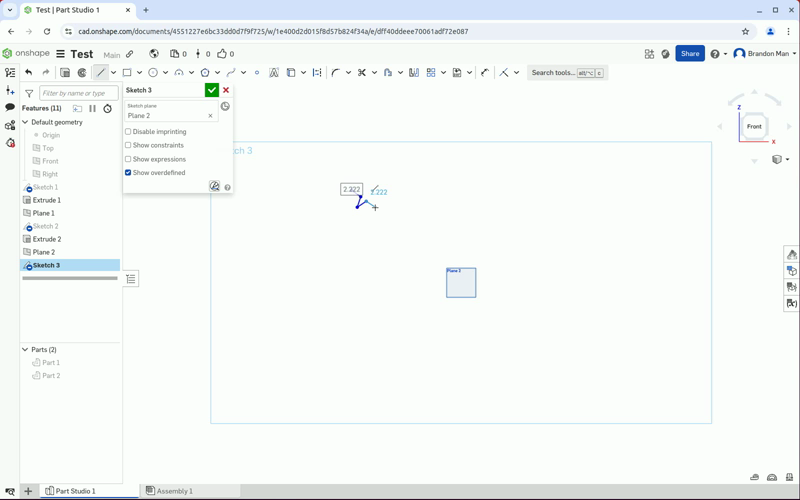
key_up(shift)
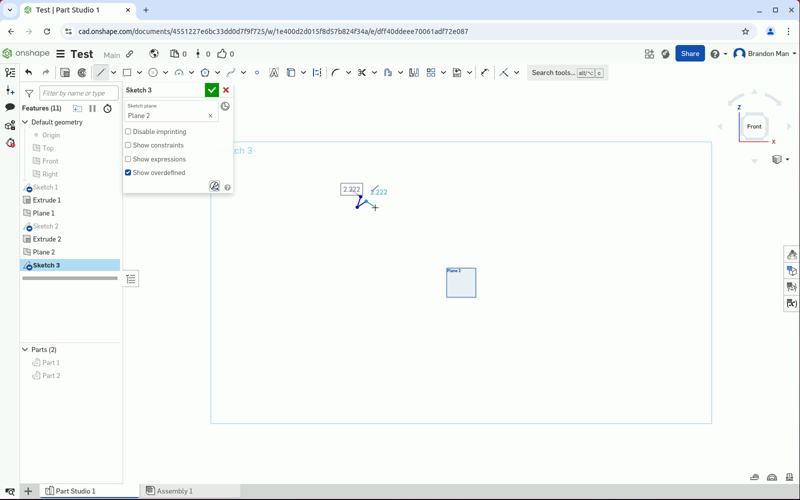
key_down(shift)
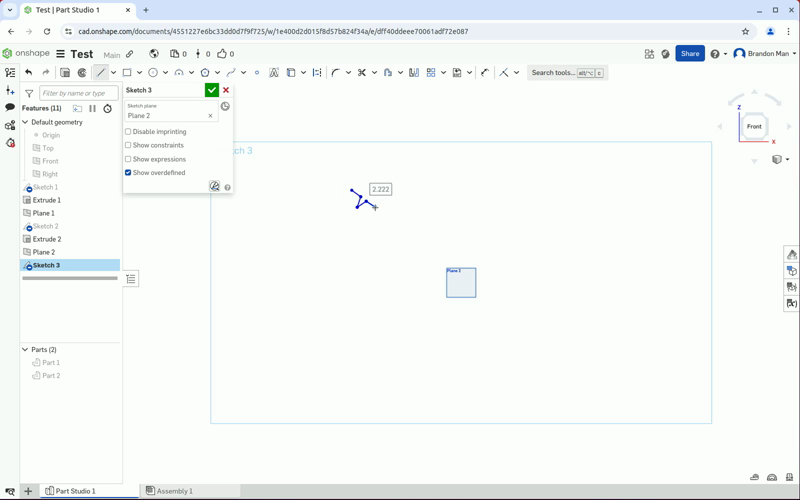
mouse_move(405, 207)
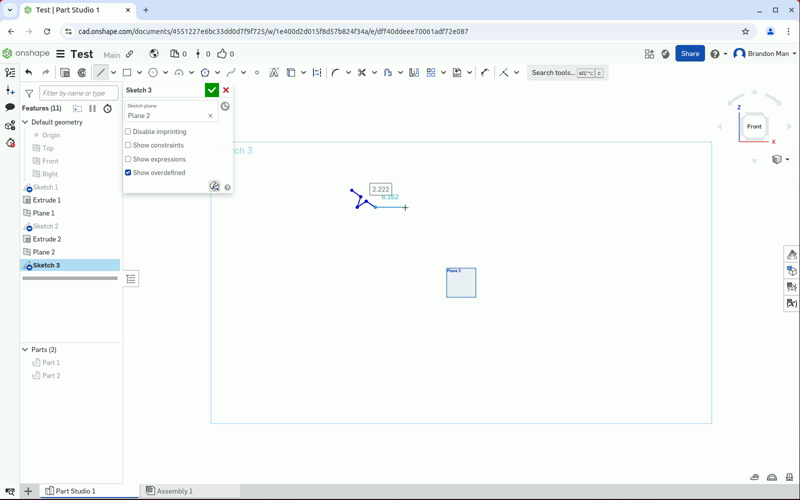
mouse_move(371, 196)
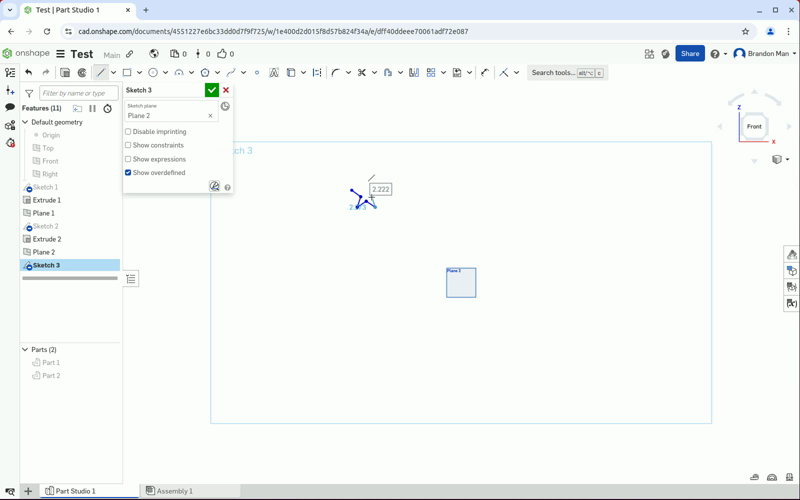
click(371, 196)
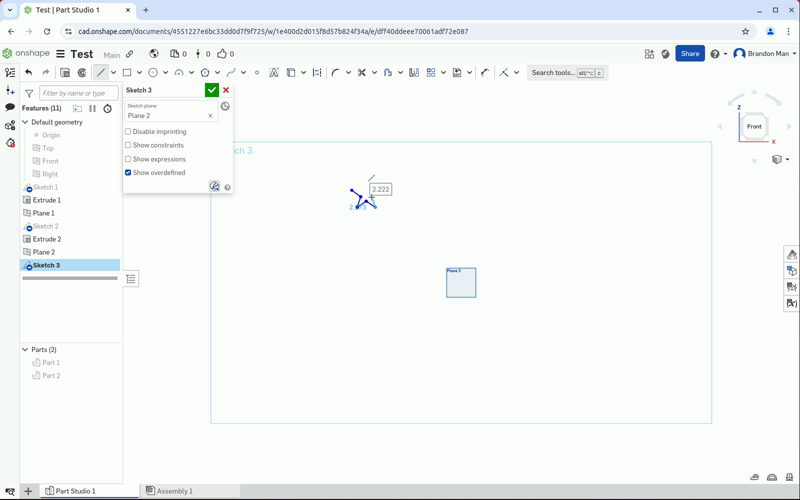
key_up(shift)
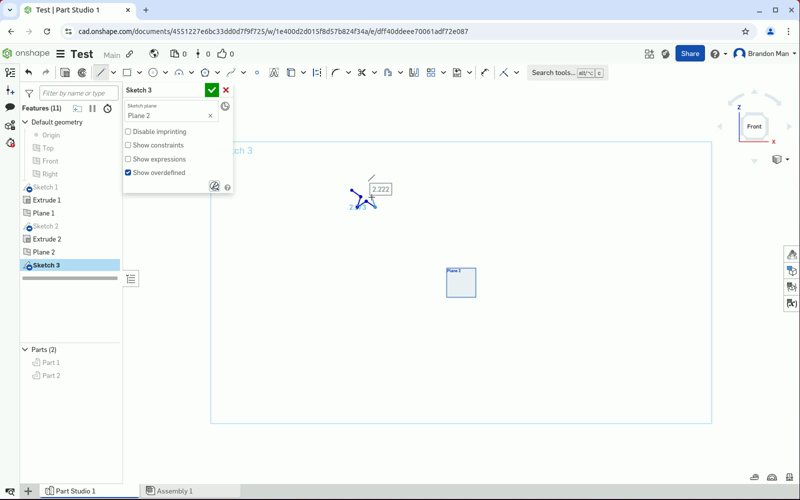
key_down(shift)
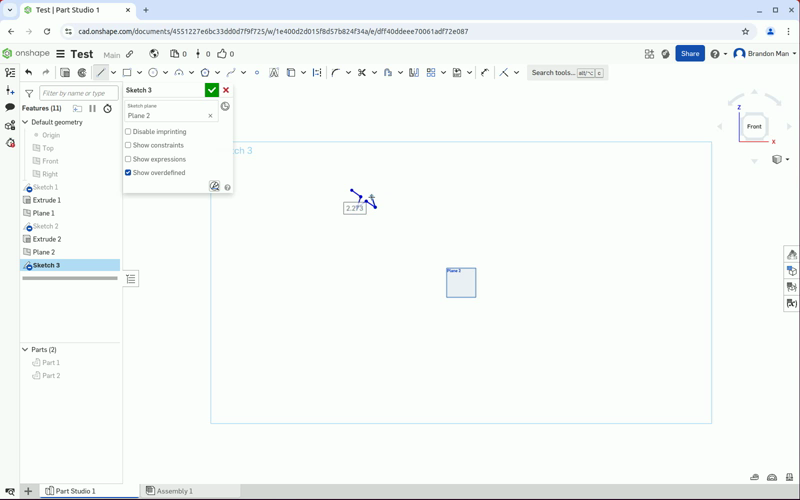
mouse_move(401, 196)
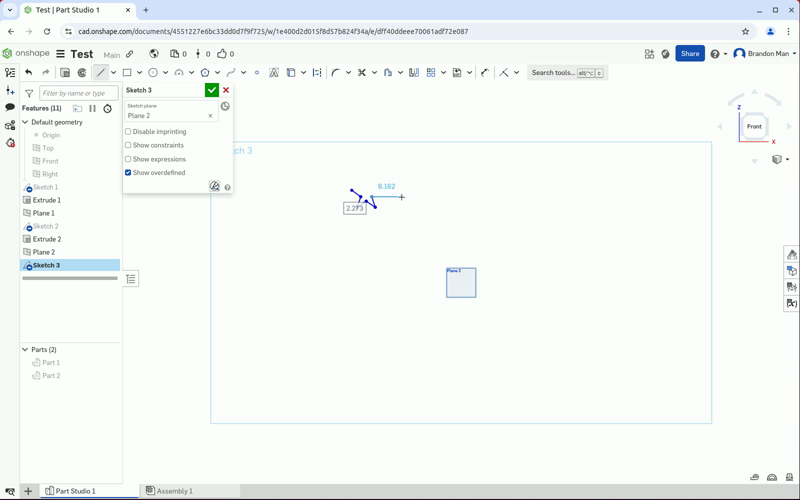
mouse_move(380, 190)
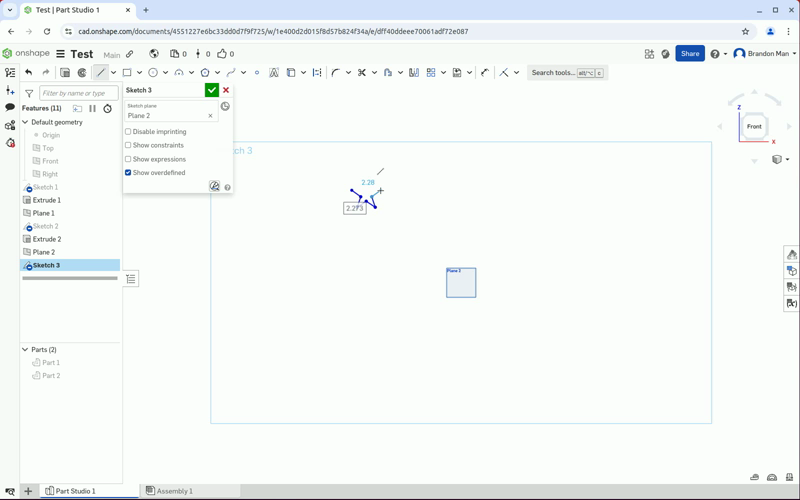
click(380, 190)
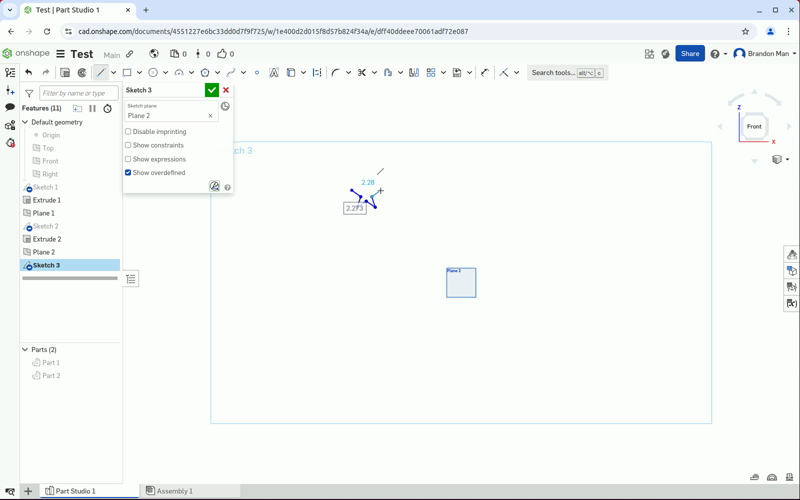
key_up(shift)
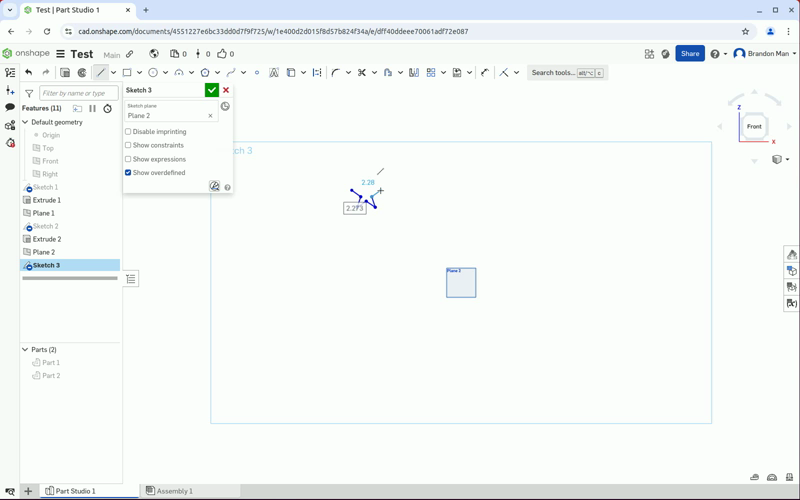
key_down(shift)
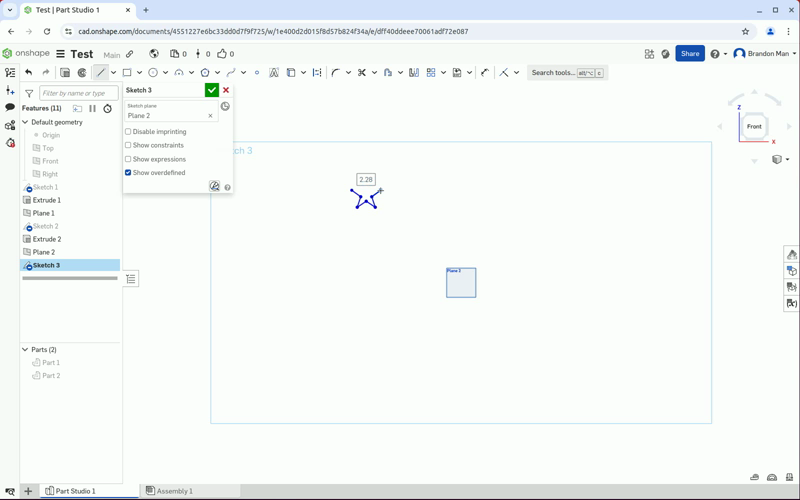
mouse_move(410, 190)
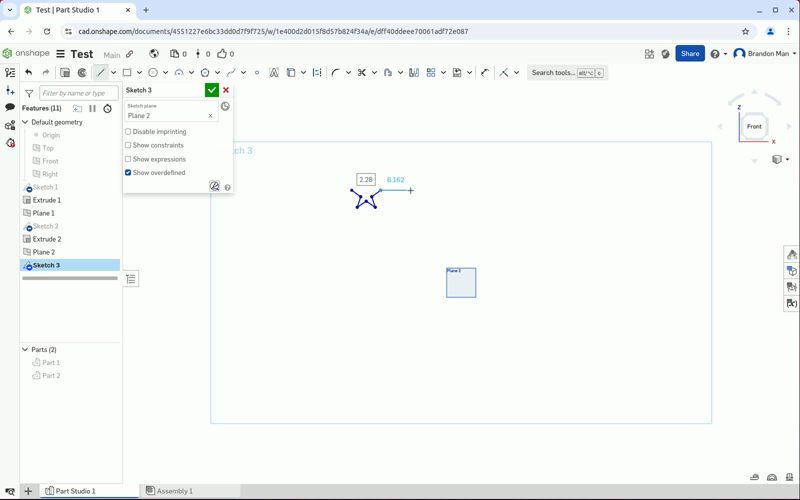
mouse_move(369, 190)
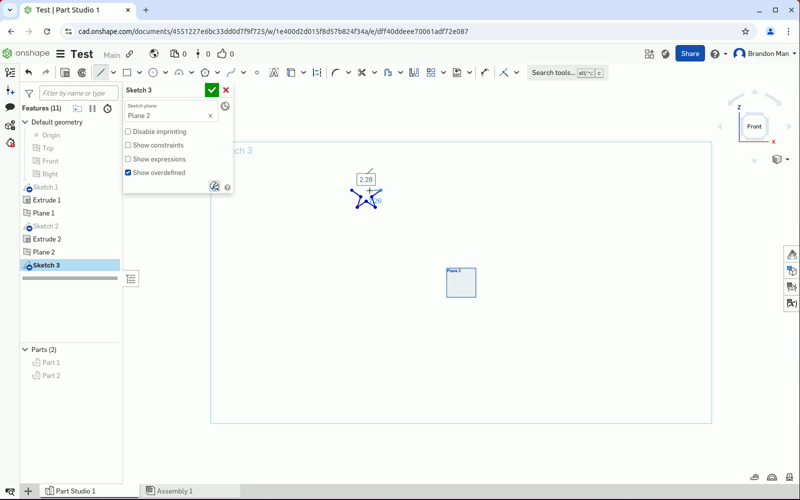
click(369, 190)
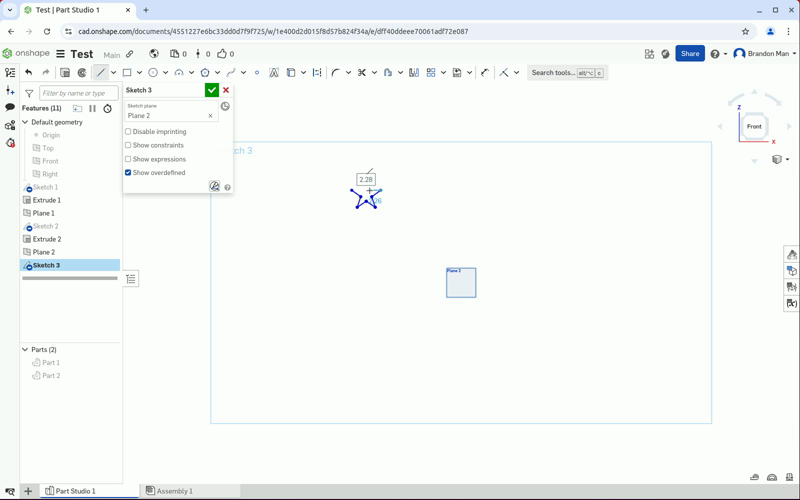
key_up(shift)
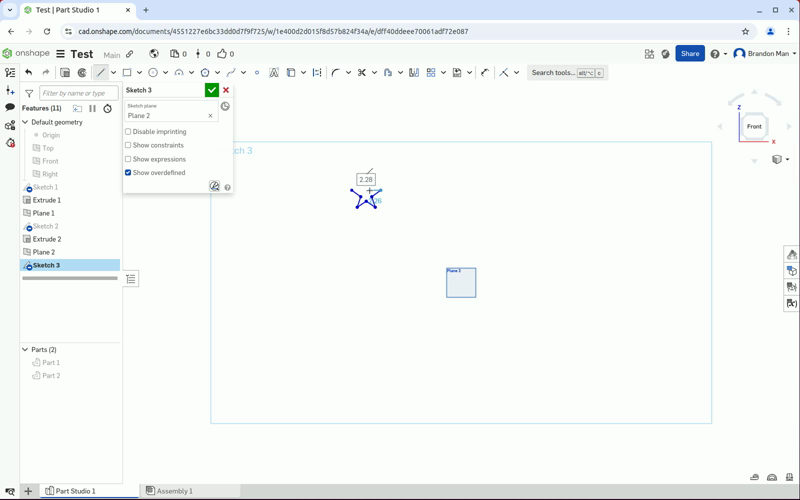
key_down(shift)
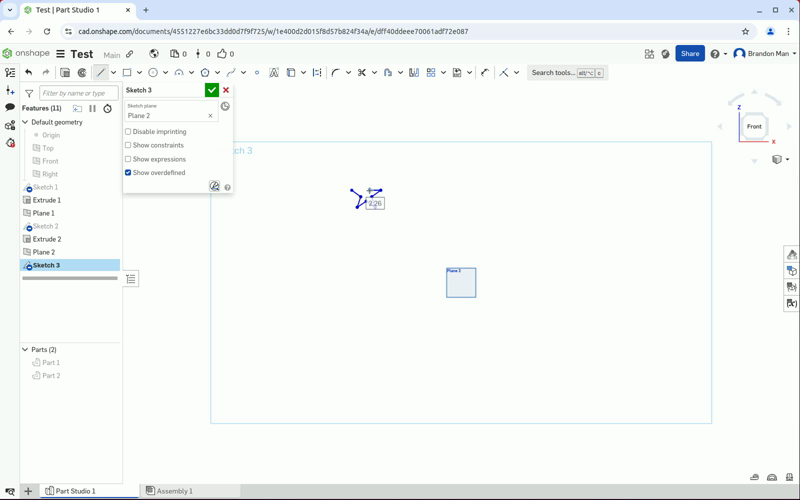
mouse_move(399, 190)
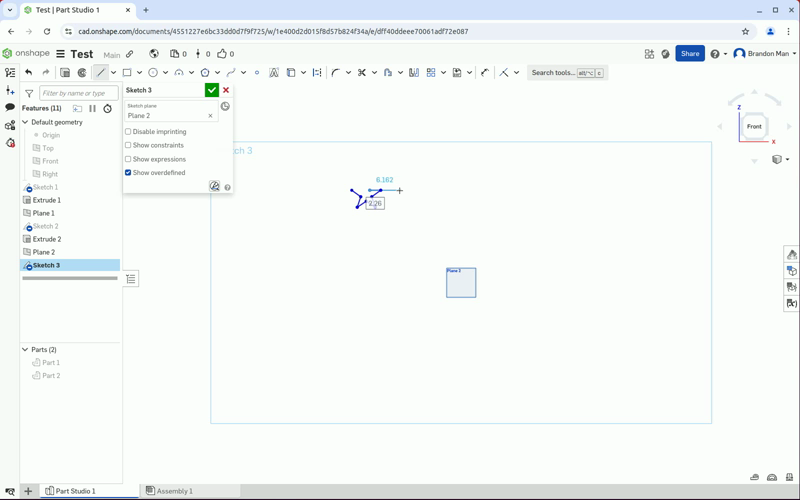
mouse_move(366, 179)
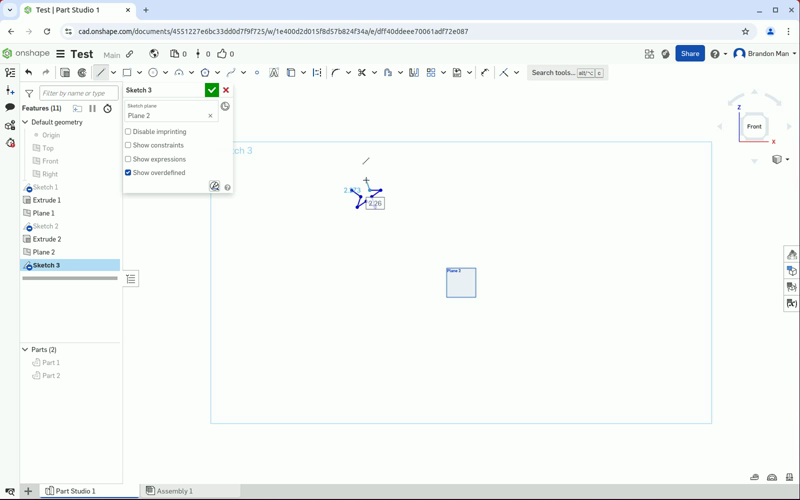
click(366, 179)
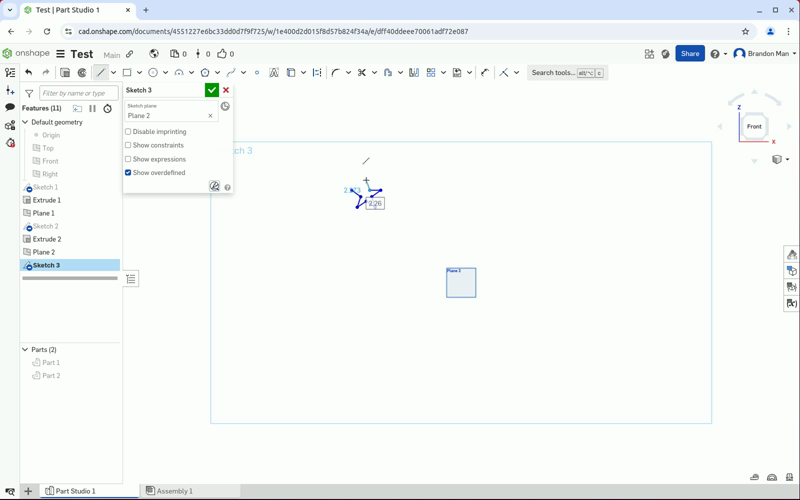
key_up(shift)
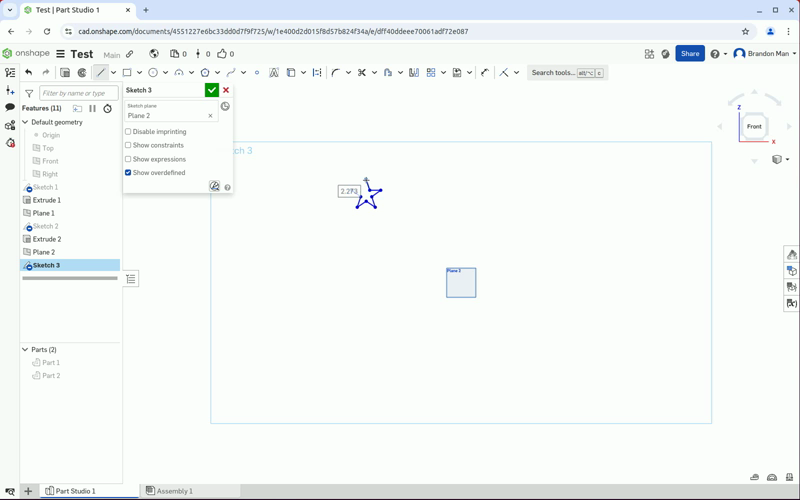
key_down(shift)
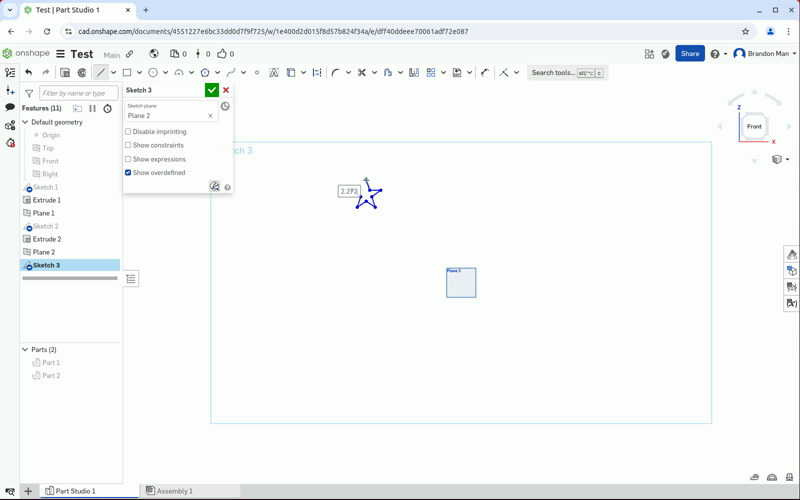
mouse_move(396, 179)
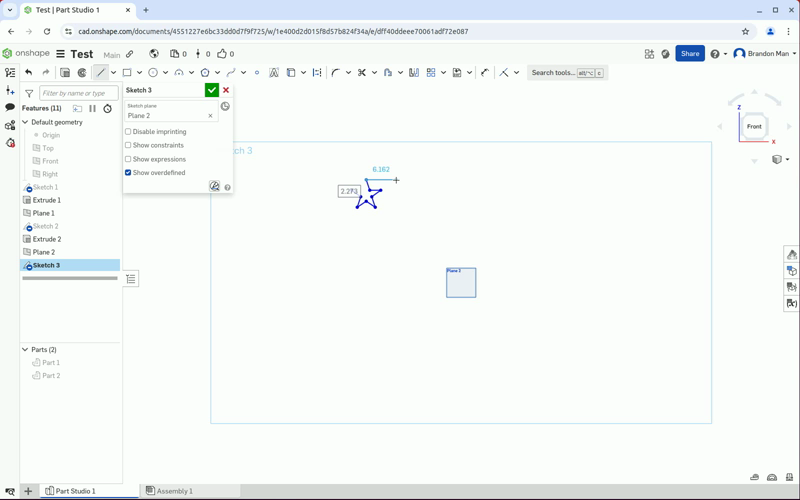
mouse_move(362, 190)
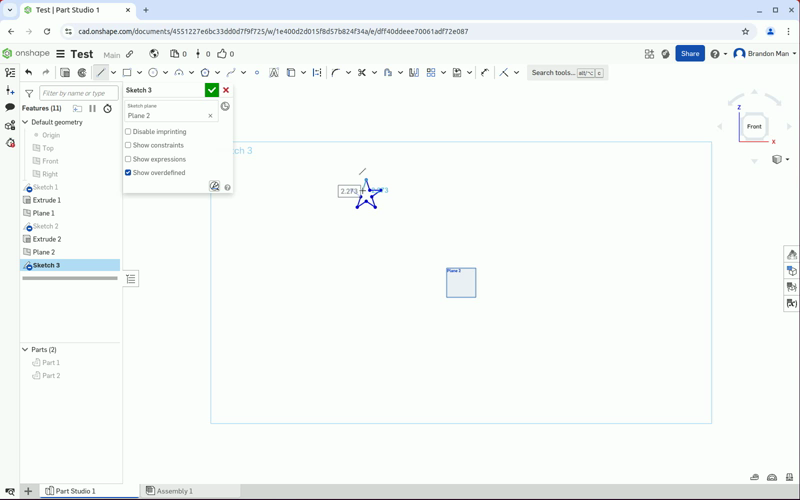
click(362, 190)
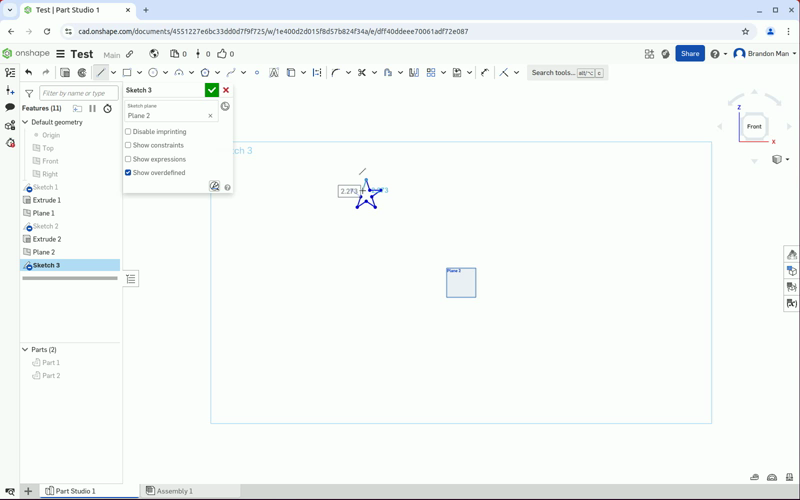
key_up(shift)
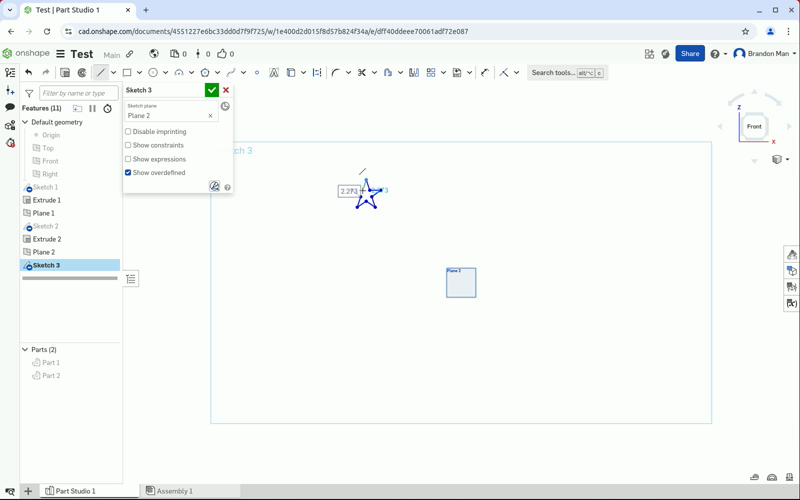
mouse_move(392, 190)
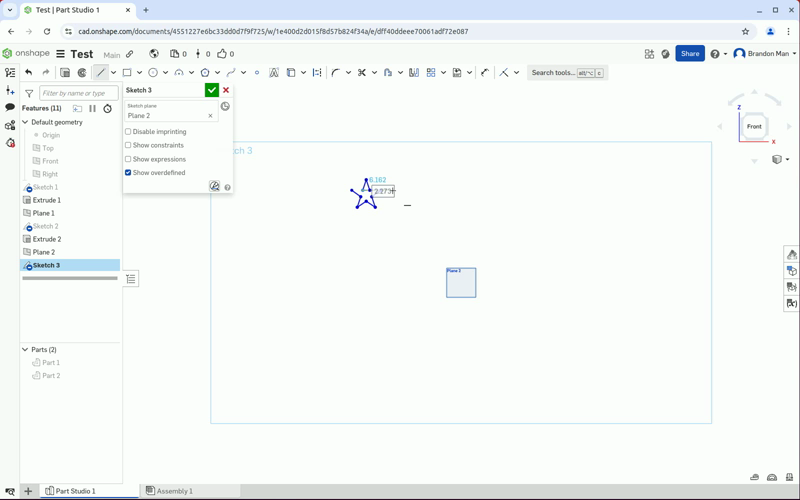
key_down(shift)
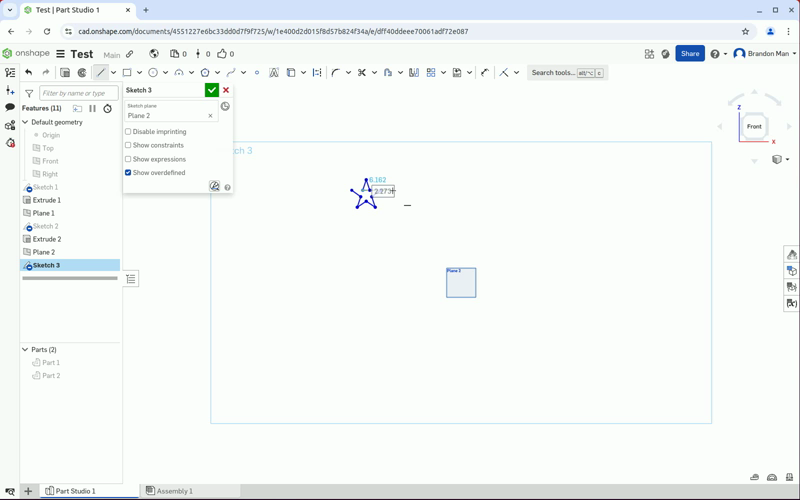
mouse_move(351, 190)
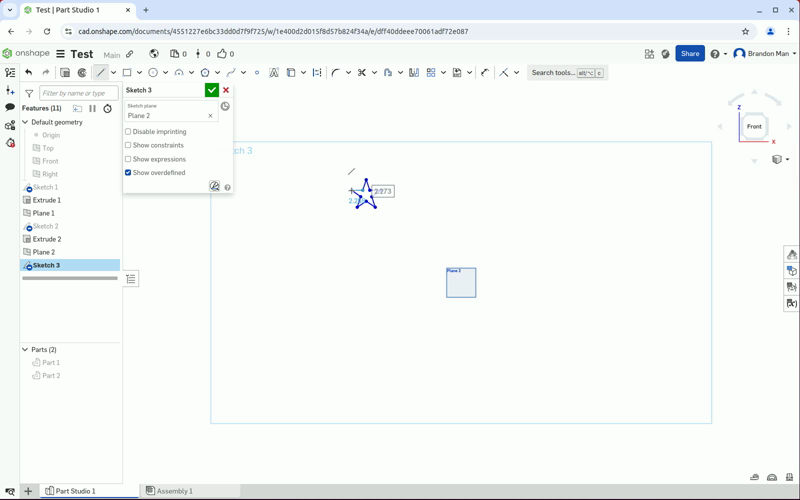
key_up(shift)
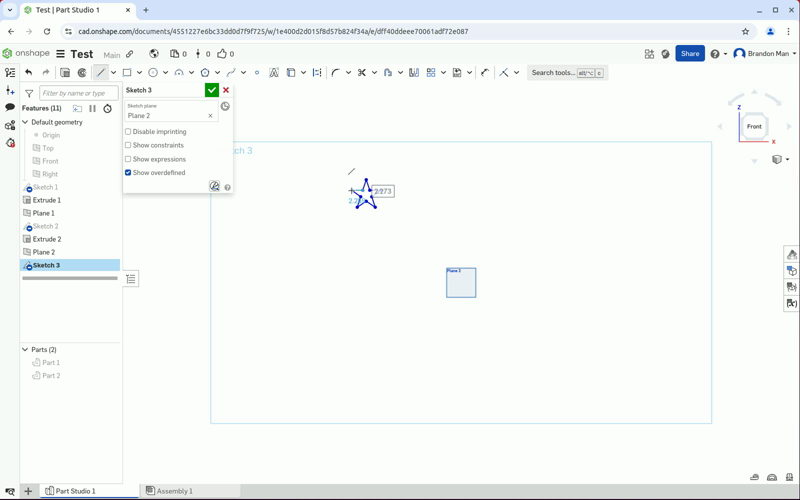
click(351, 190)
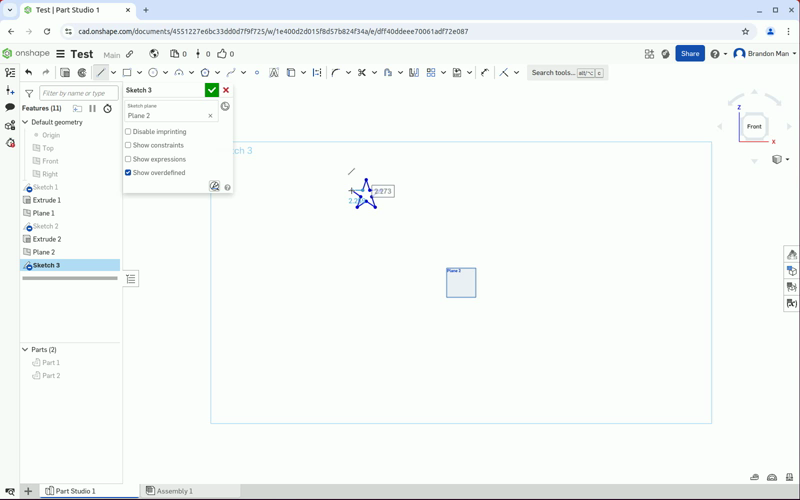
key(esc)
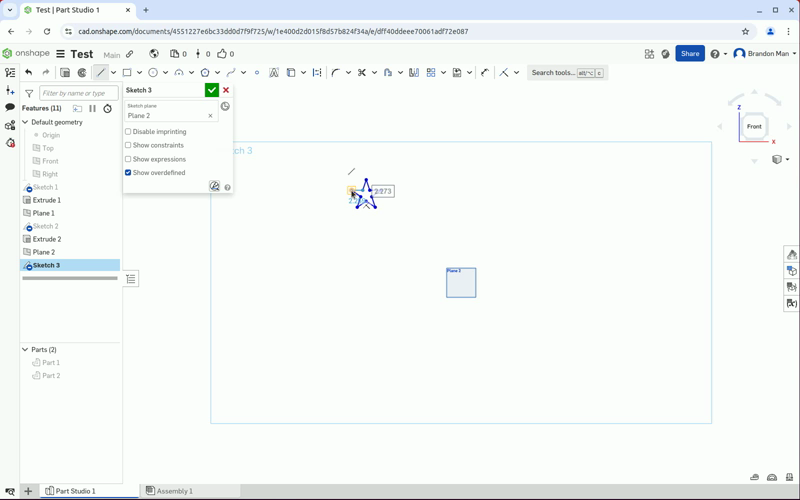
mouse_move(364, 199)
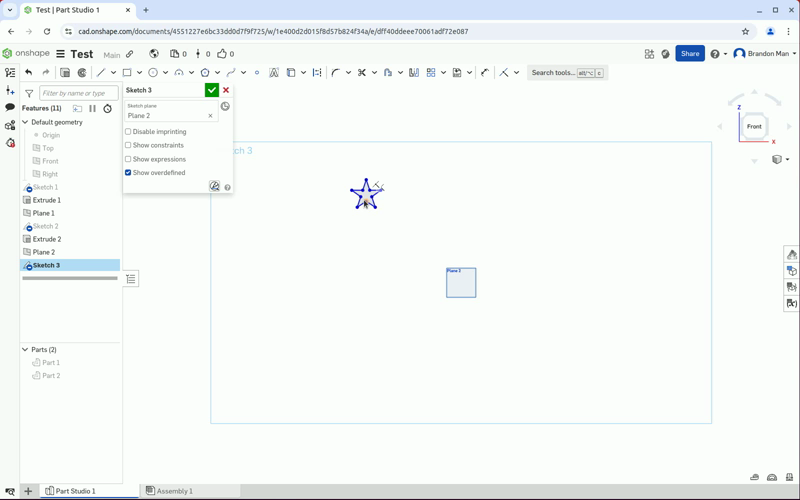
scroll(6)
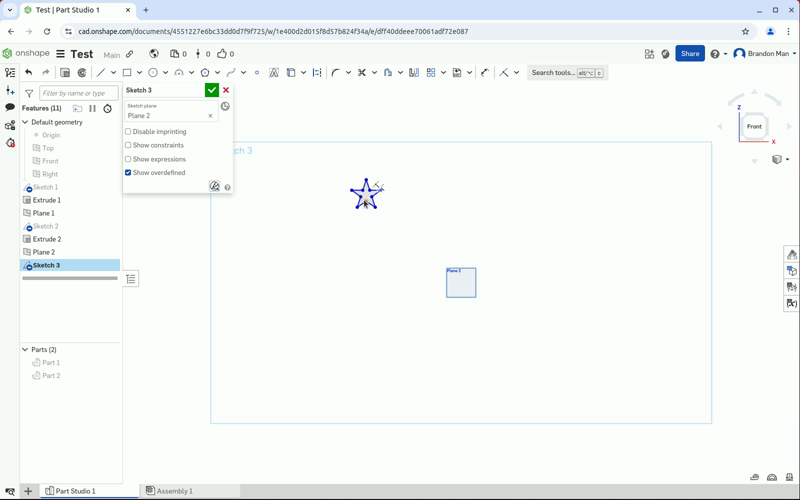
scroll(6)
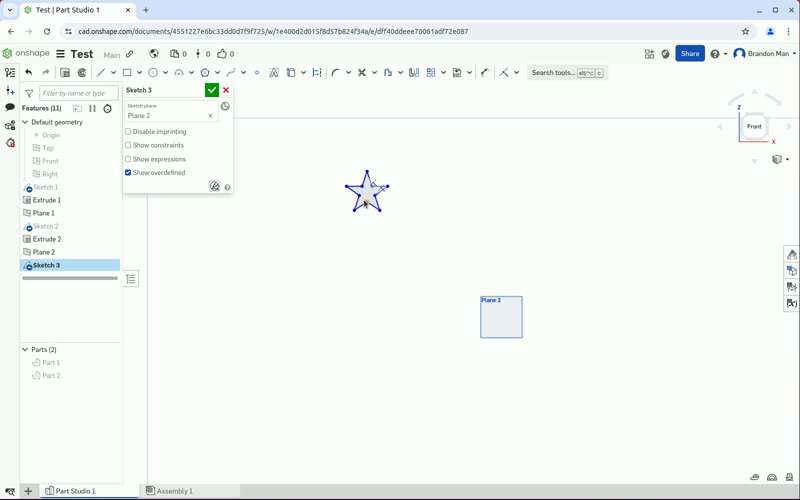
scroll(6)
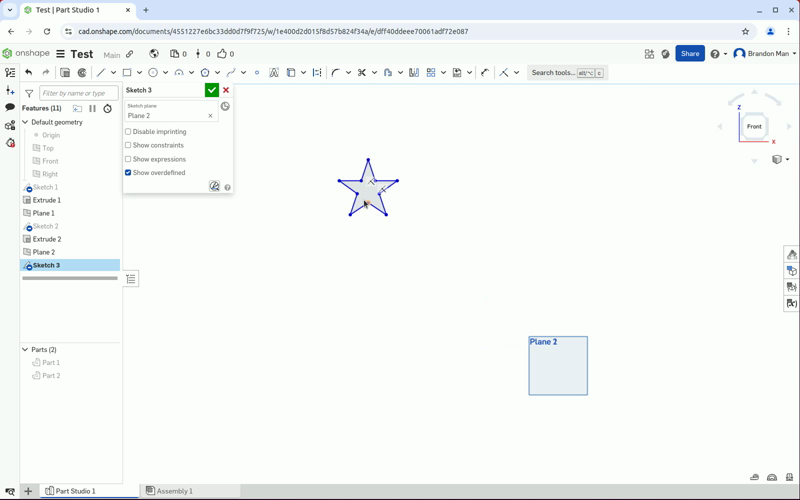
scroll(6)
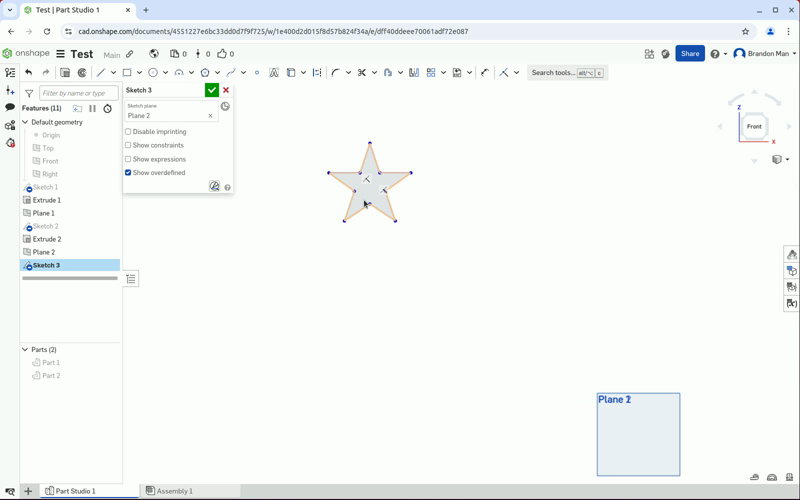
scroll(6)
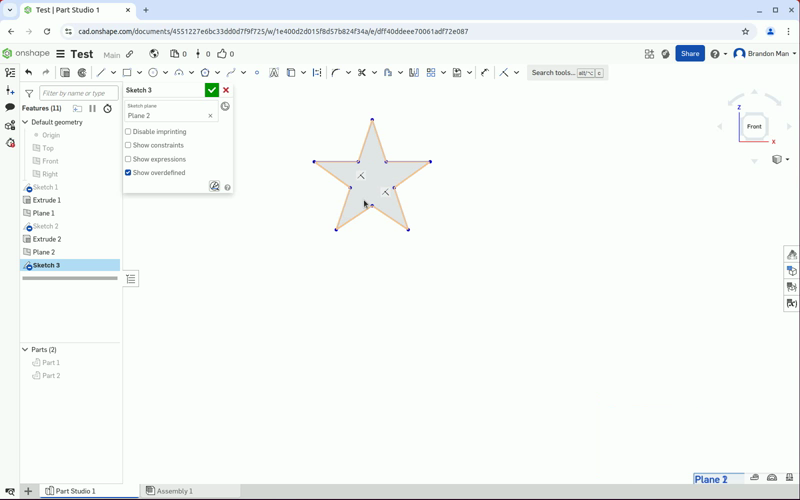
scroll(6)
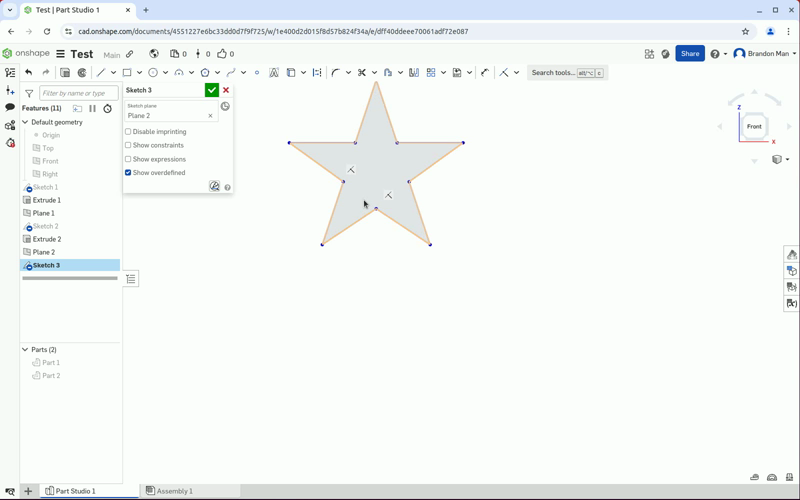
scroll(6)
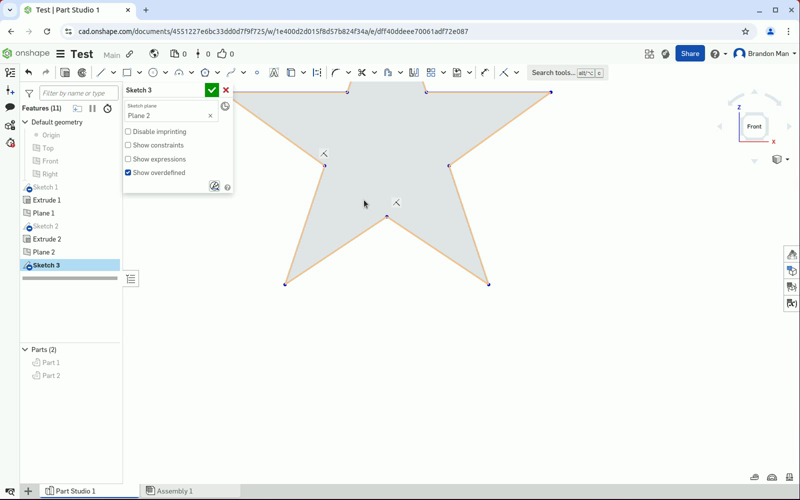
click(364, 199)
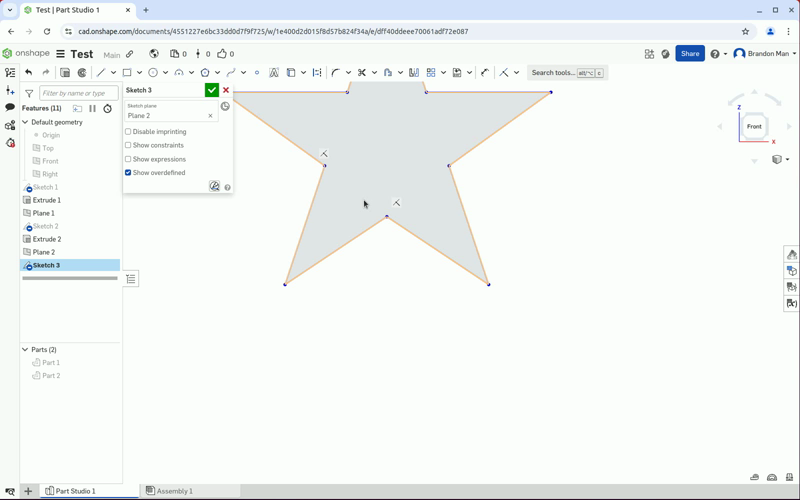
scroll(-6)
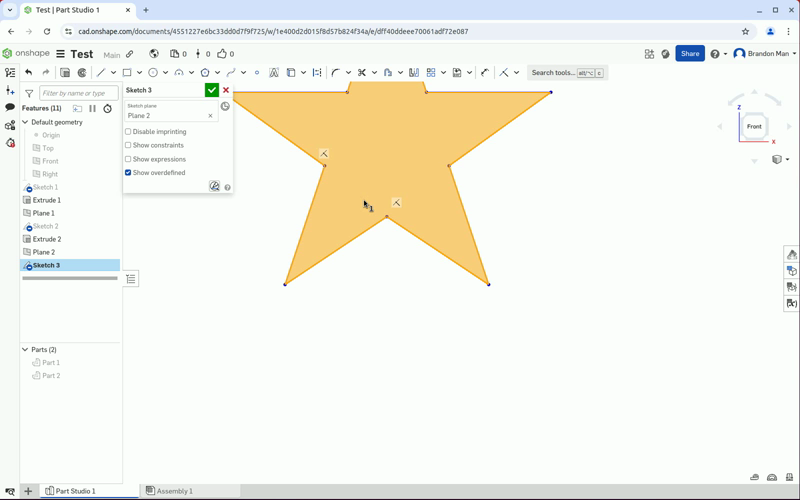
scroll(-6)
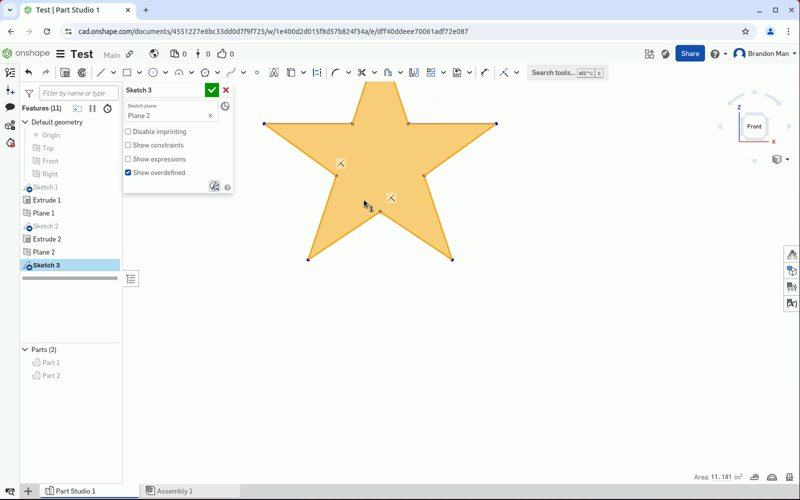
scroll(-6)
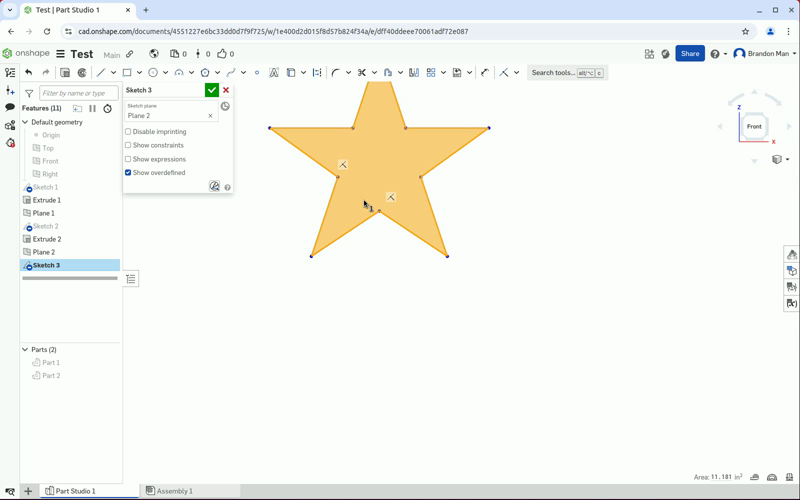
scroll(-6)
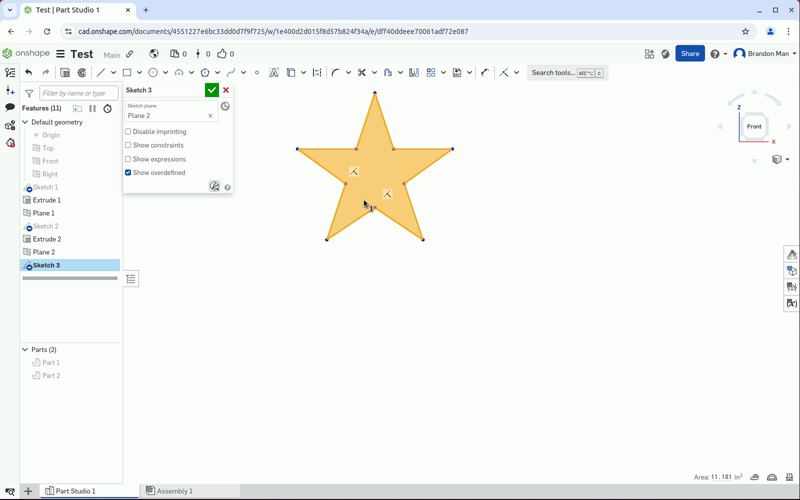
scroll(-6)
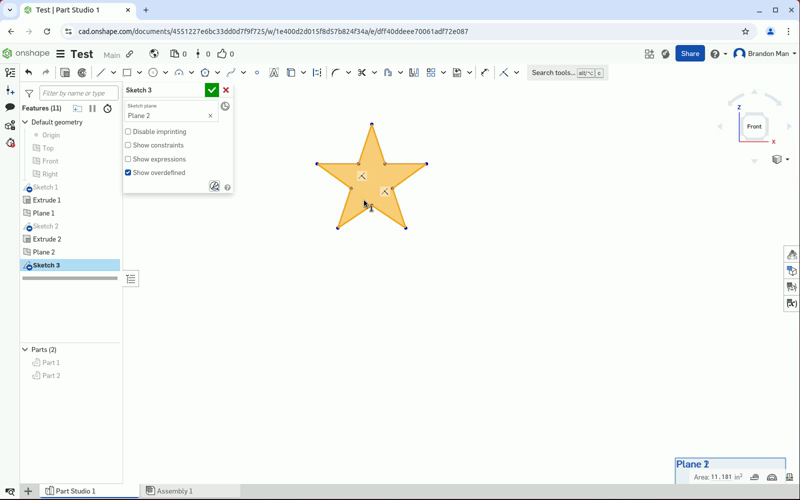
scroll(-6)
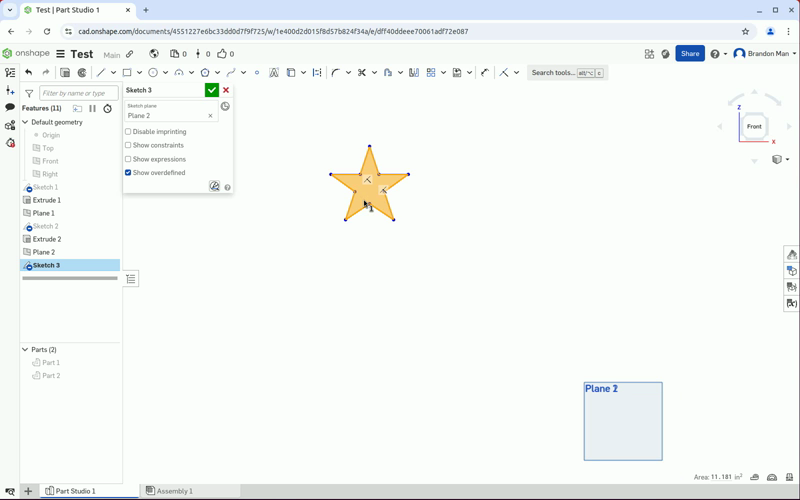
scroll(-6)
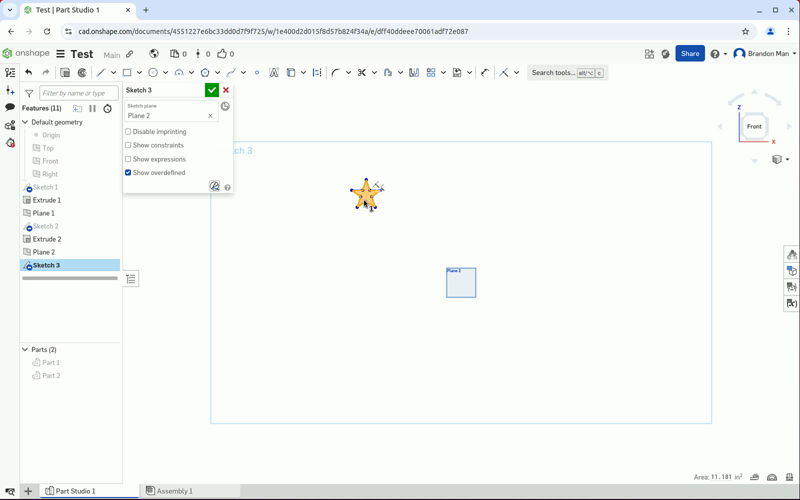
mouse_move(73, 352)
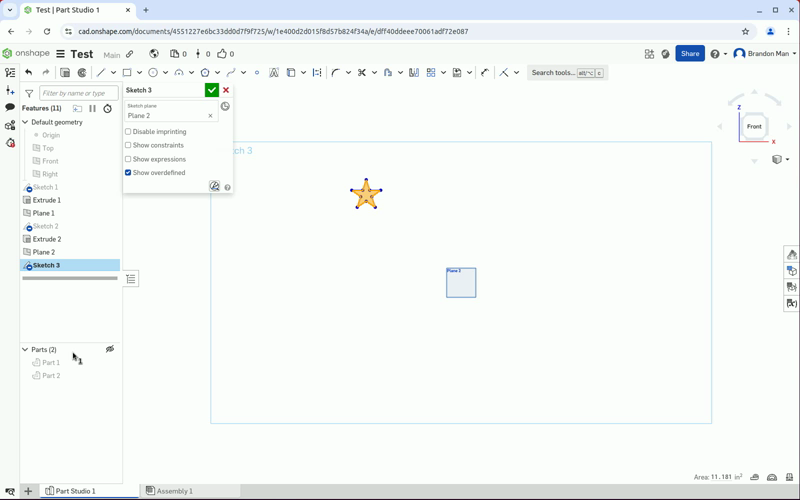
key(shift+y)
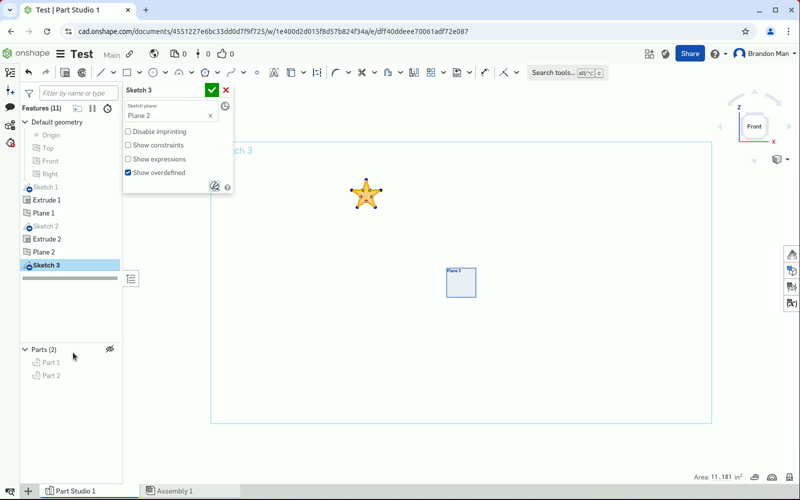
key(shift+e)
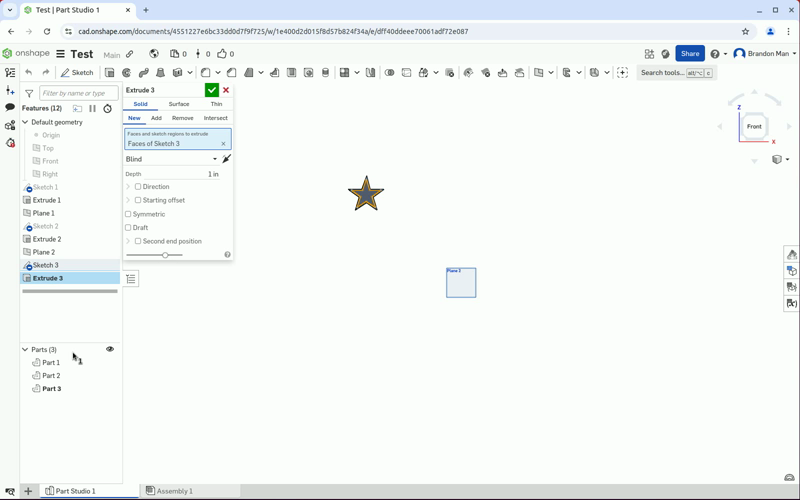
mouse_move(143, 106)
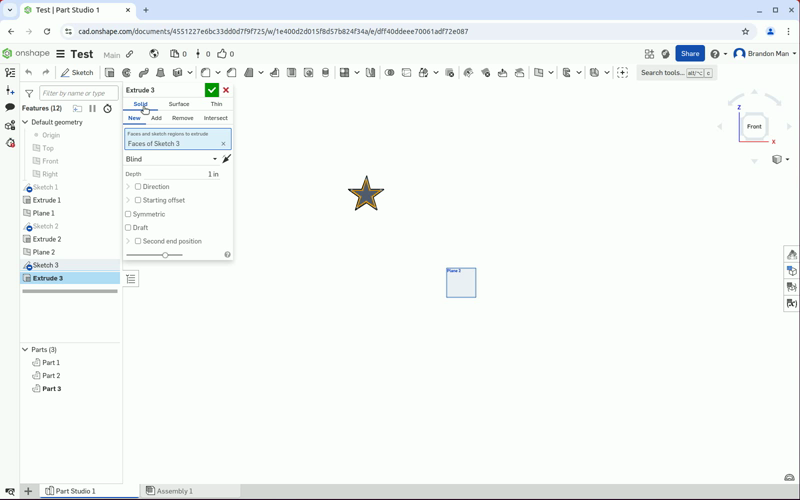
click(143, 106)
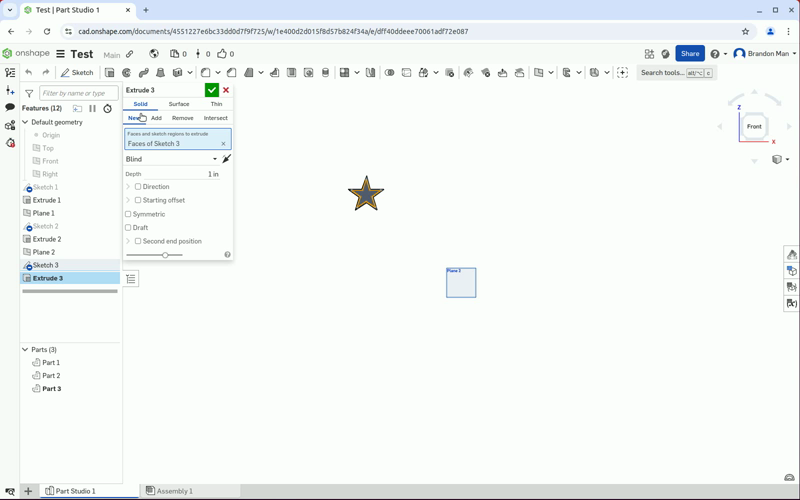
mouse_move(137, 120)
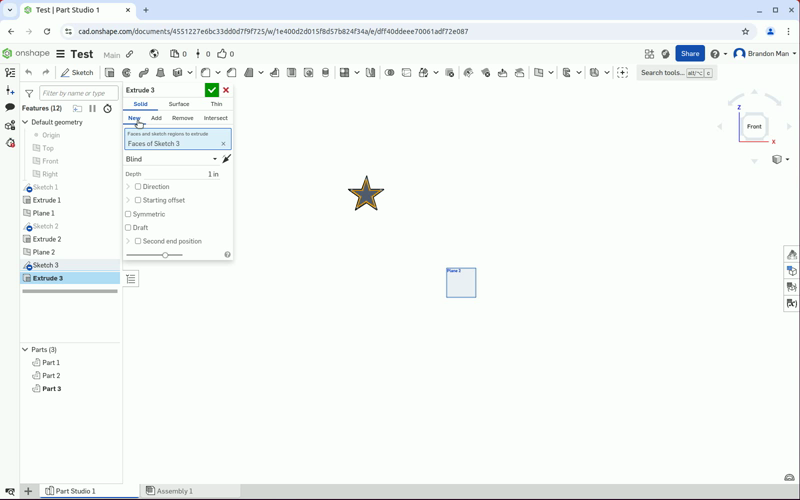
click(137, 120)
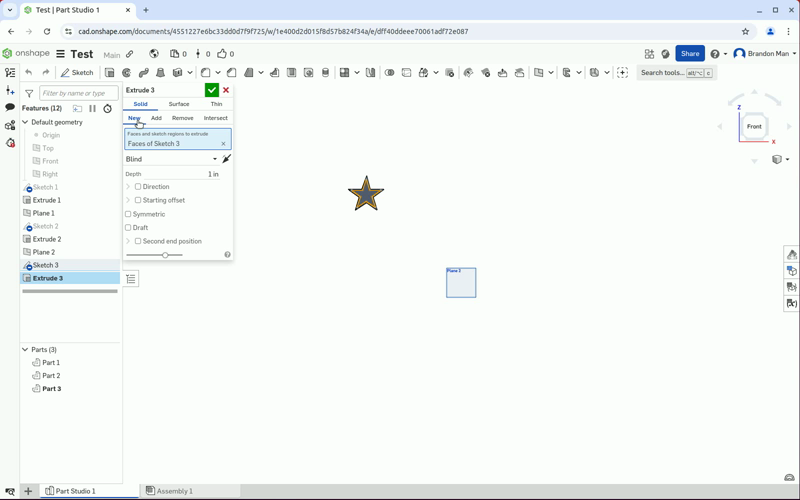
key(tab, 4)
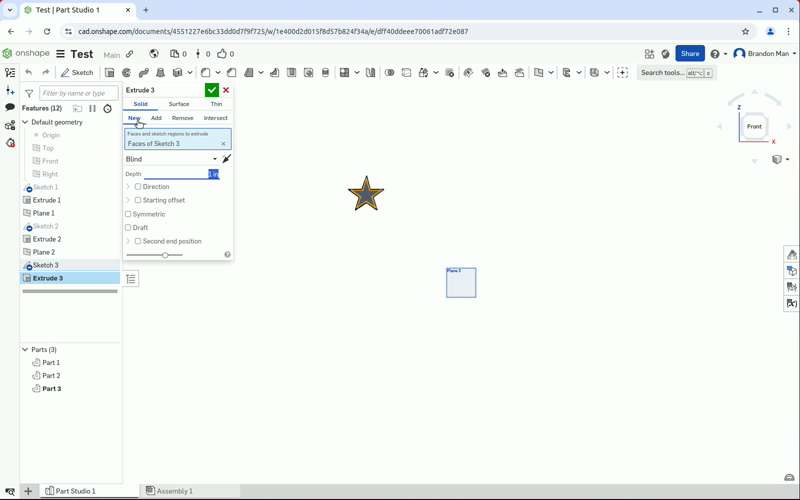
text(0.241)
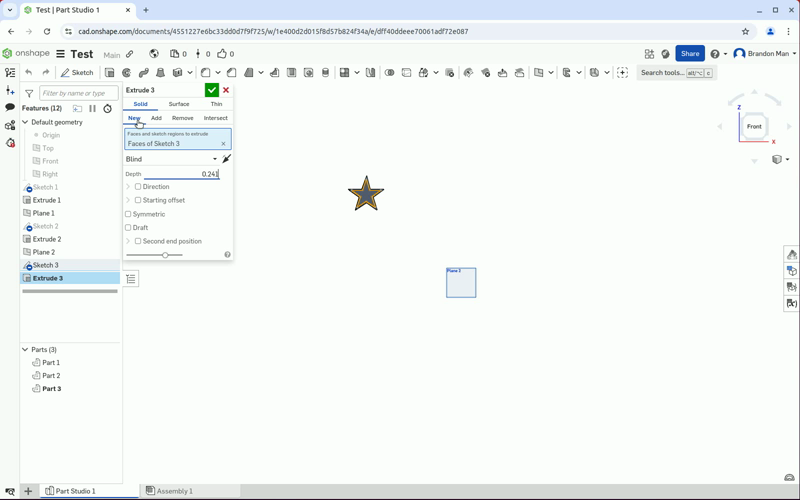
key(enter)
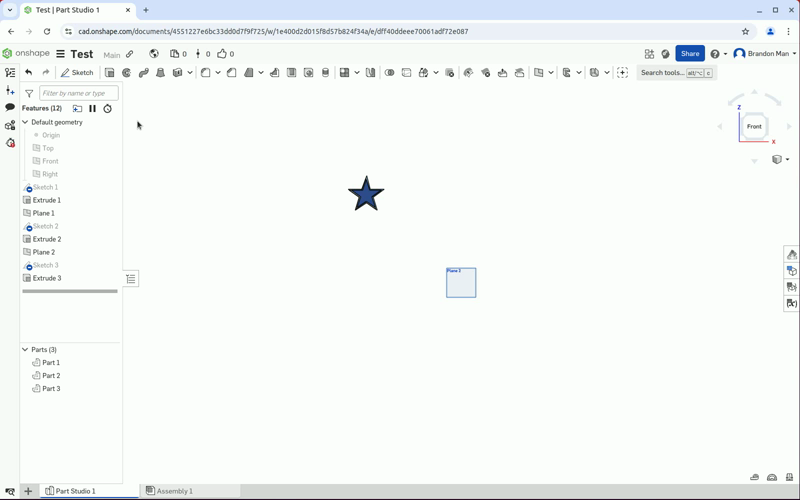
key(shift+h)
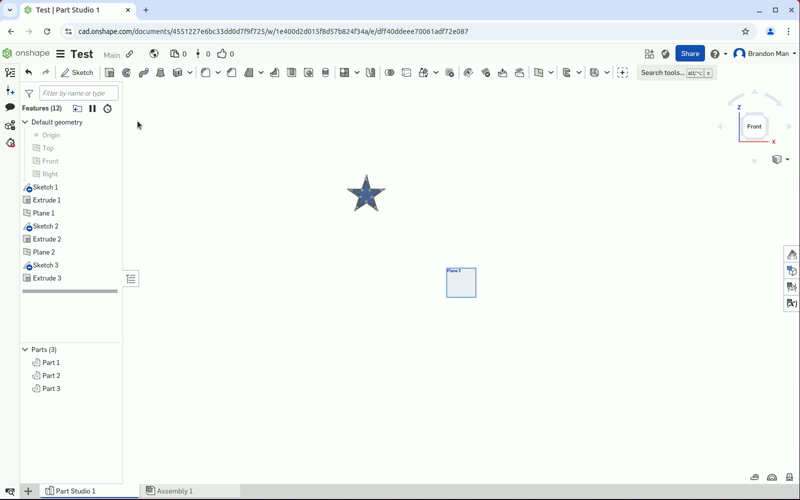
key(shift+h)
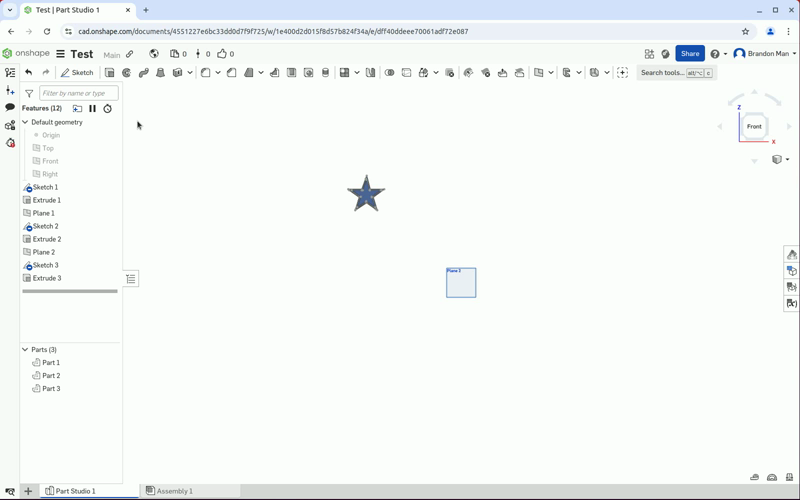
key(shift+7)
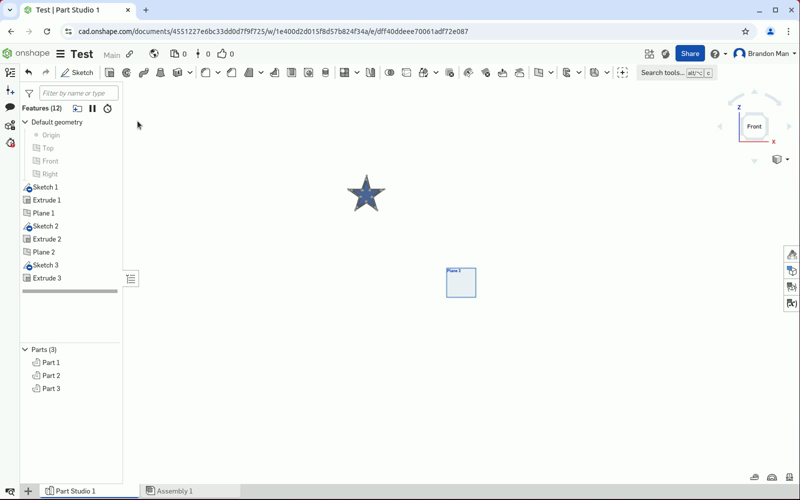
key(left, 2)
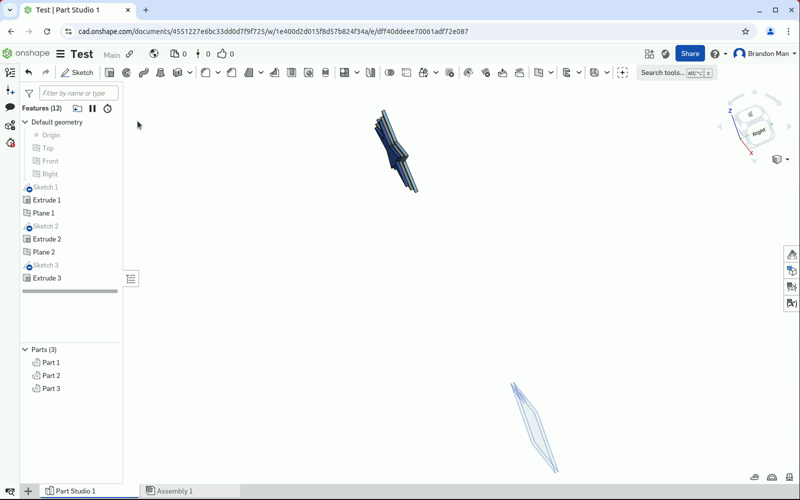
key(down, 2)
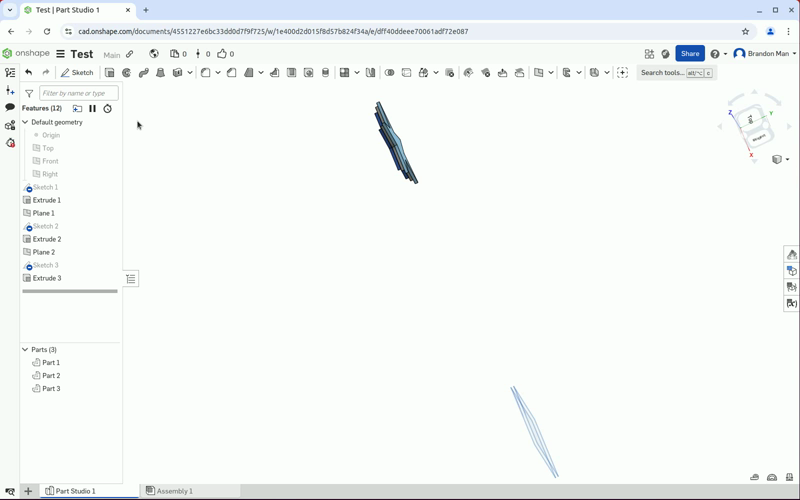
key(up, 2)
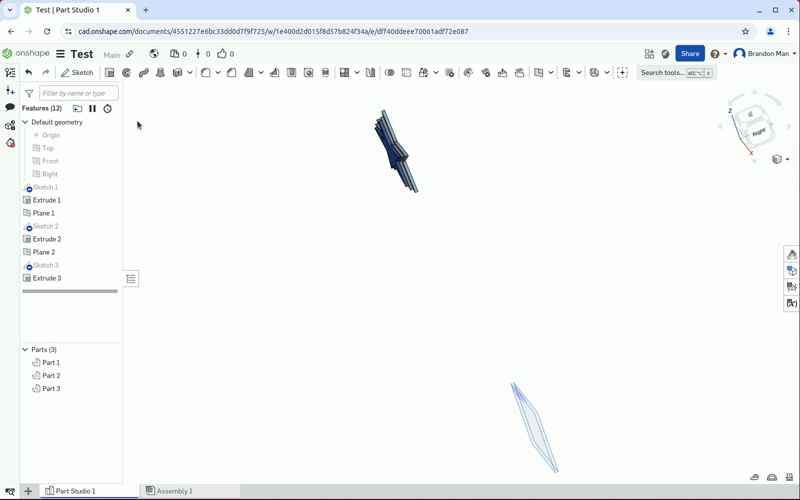
key(right, 2)
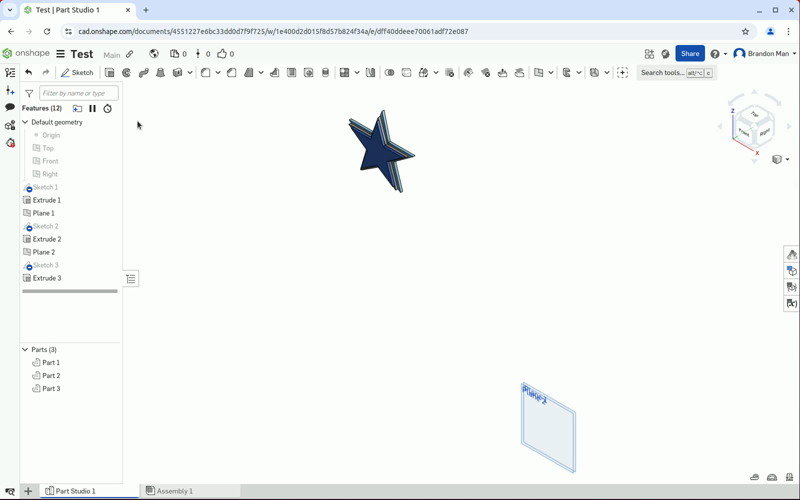
mouse_move(73, 189)
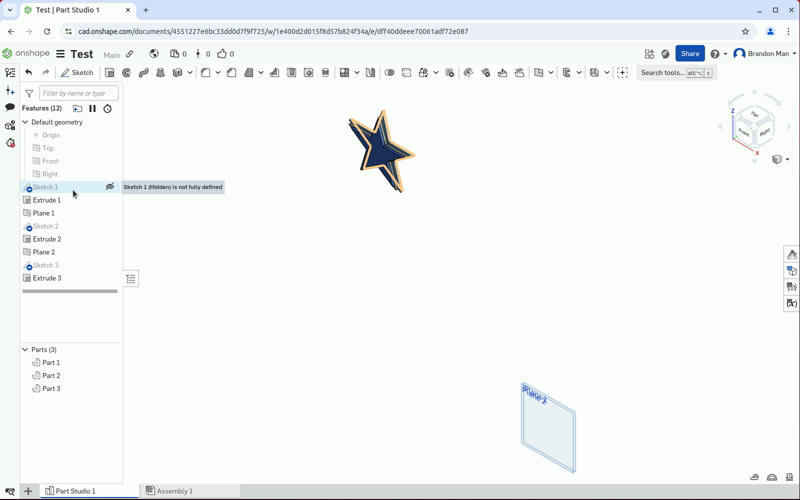
click(73, 189)